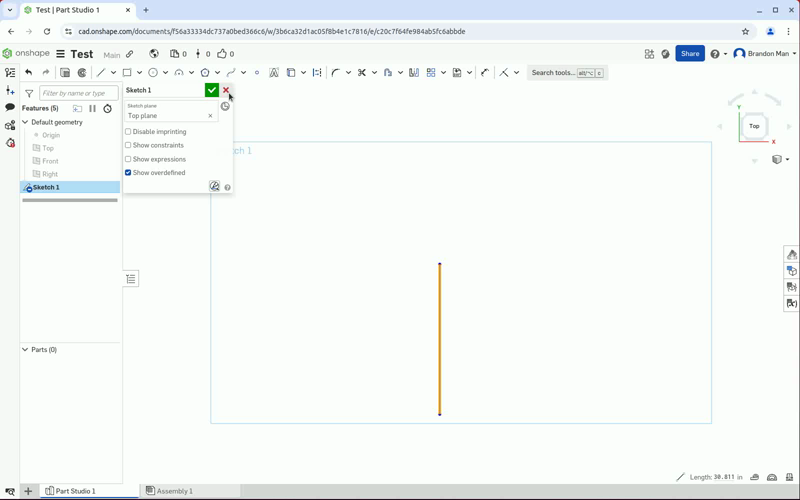
key(shift+h)
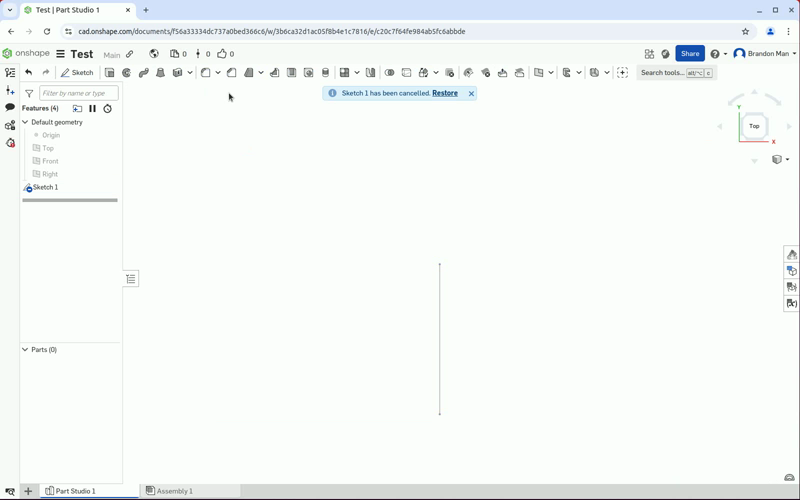
mouse_move(73, 352)
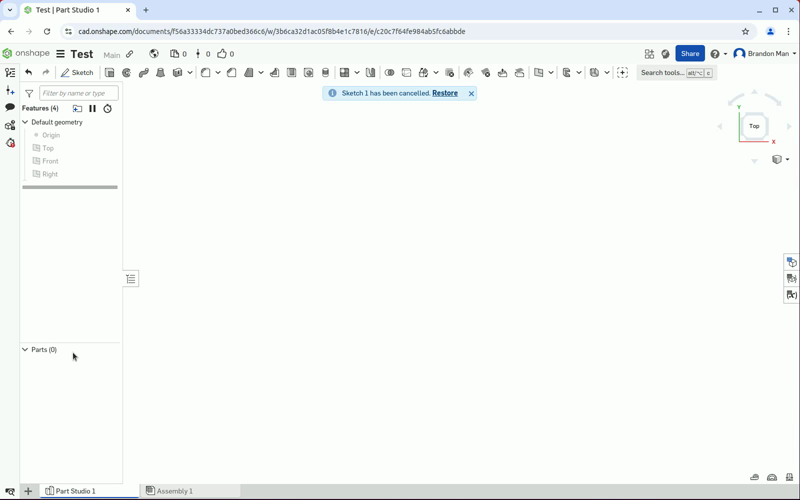
key(y)
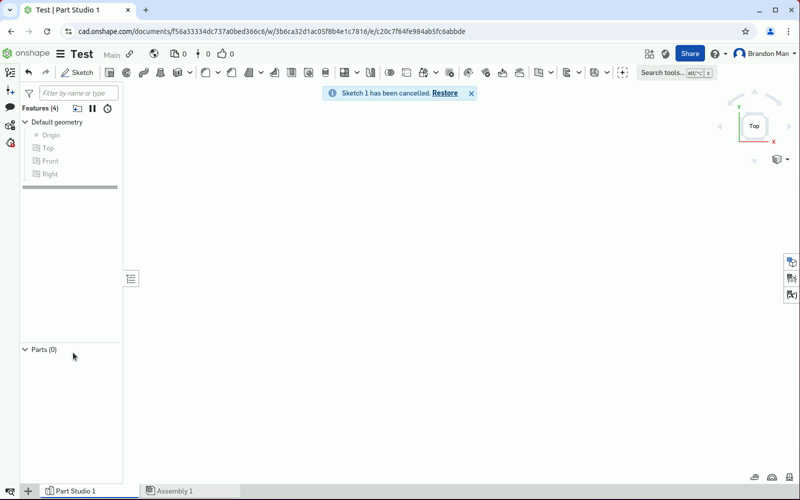
key(shift+p)
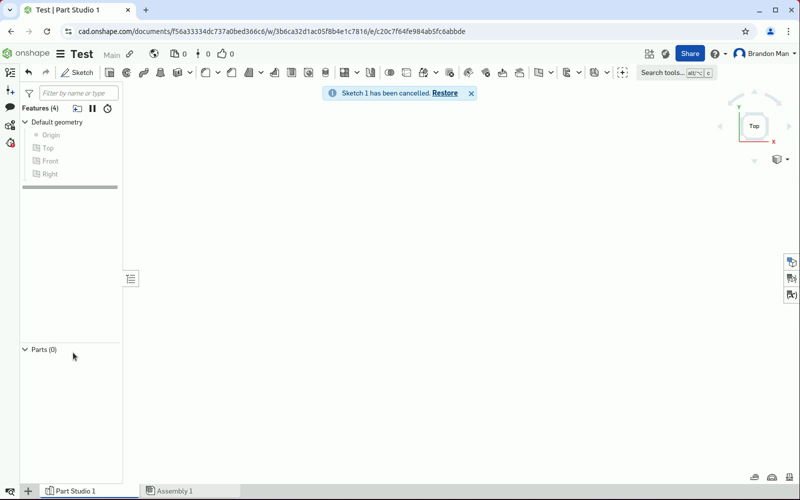
key(space)
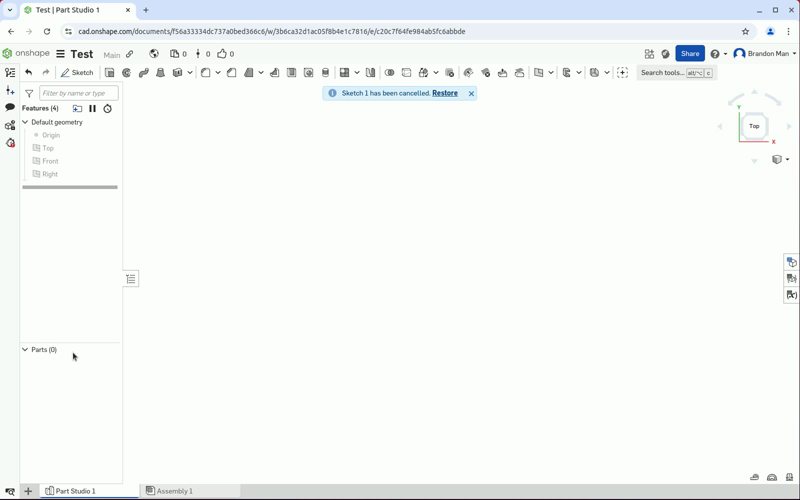
key_down(shift)
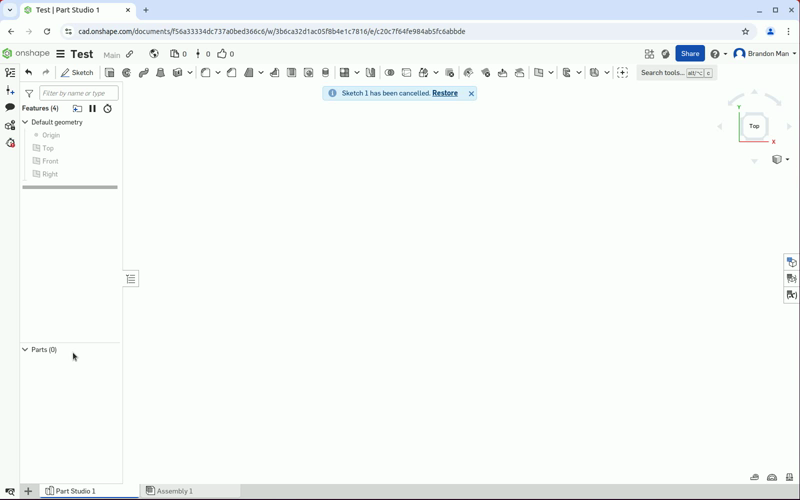
key(up)
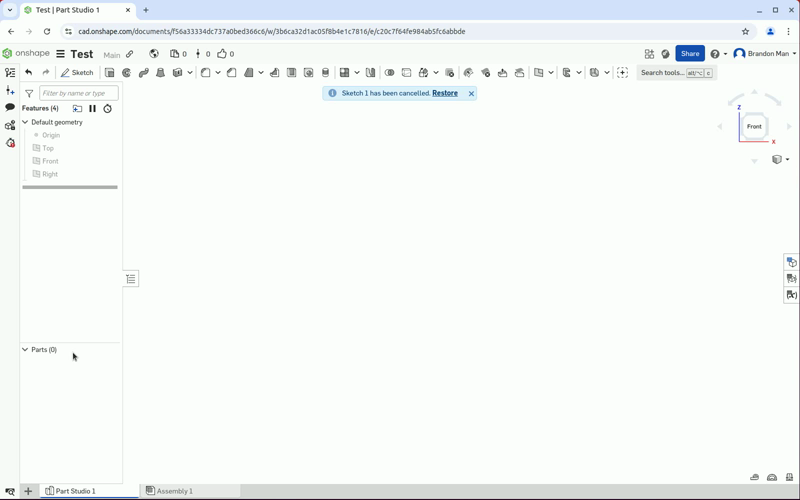
key_up(shift)
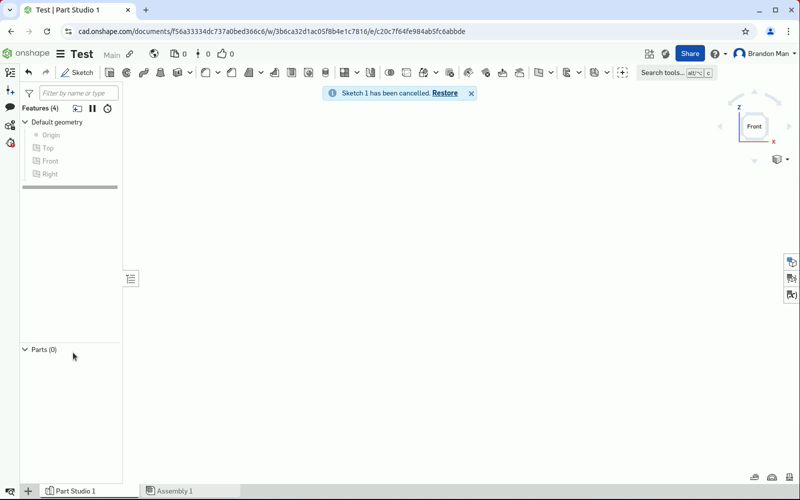
mouse_move(73, 352)
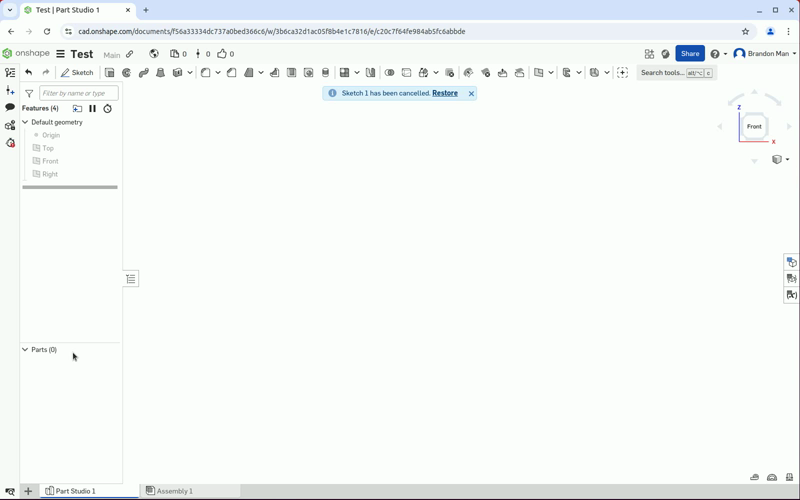
key(shift+y)
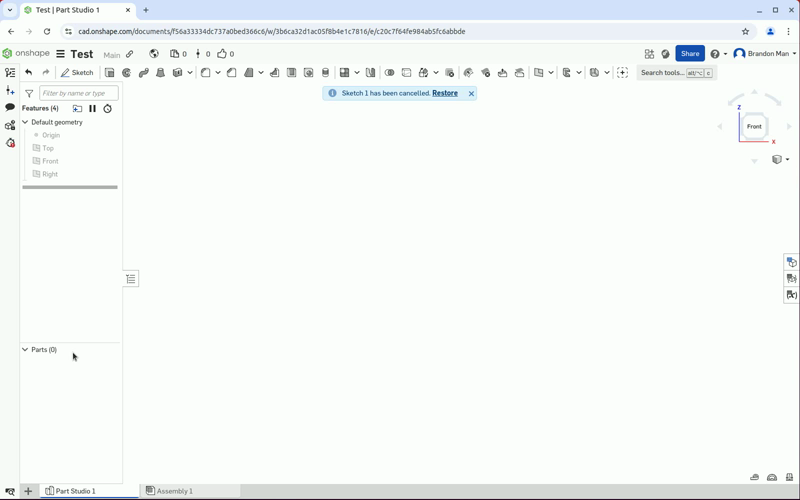
key(shift+s)
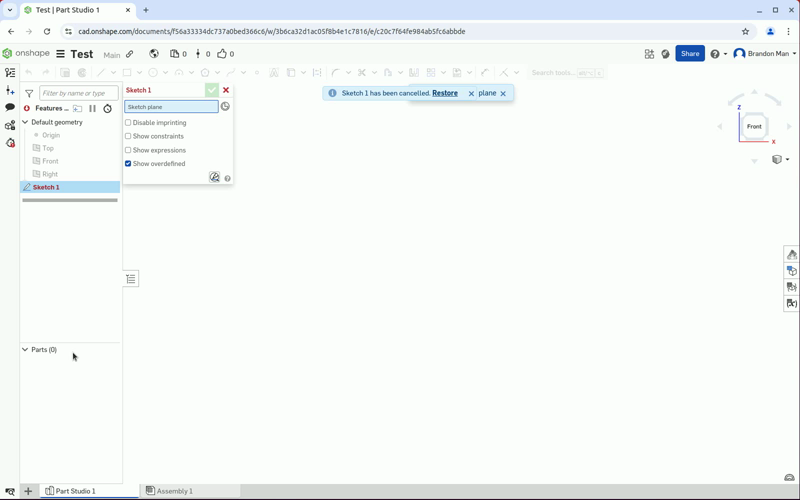
mouse_move(73, 163)
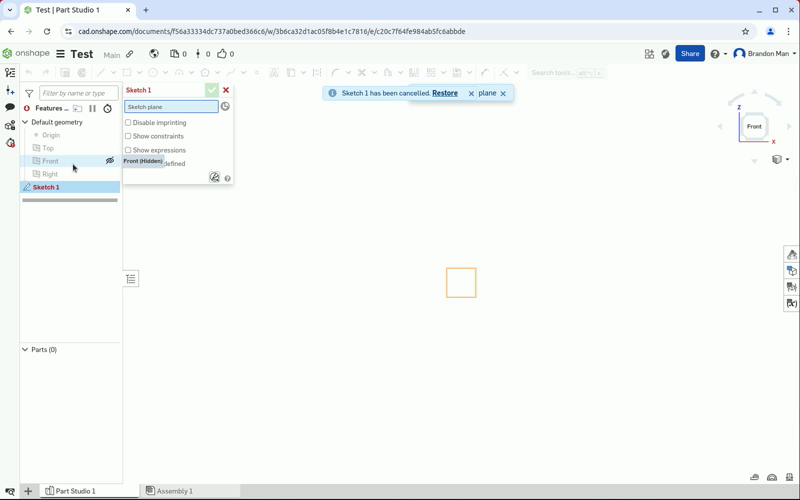
click(73, 163)
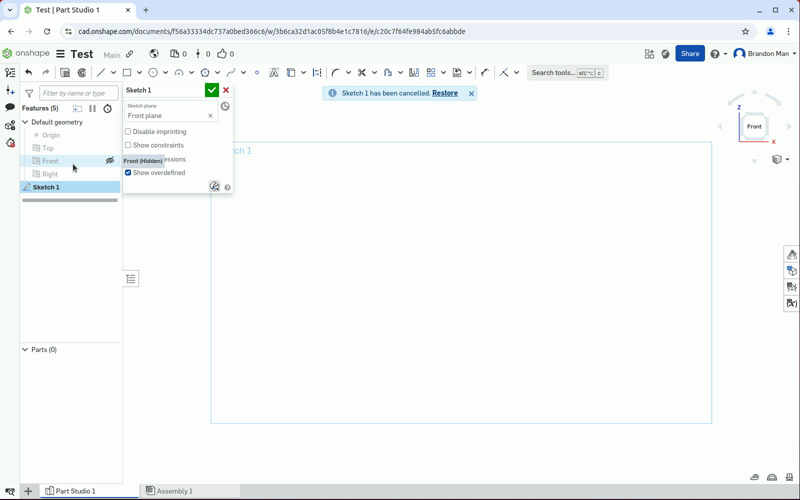
mouse_move(73, 352)
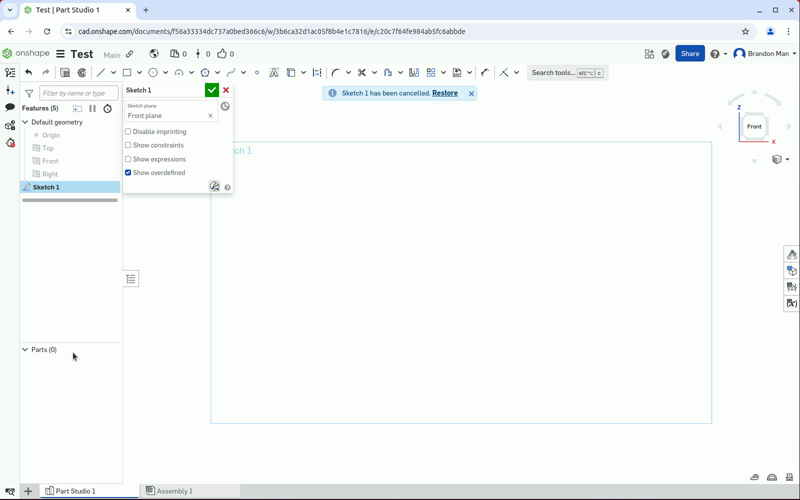
key(y)
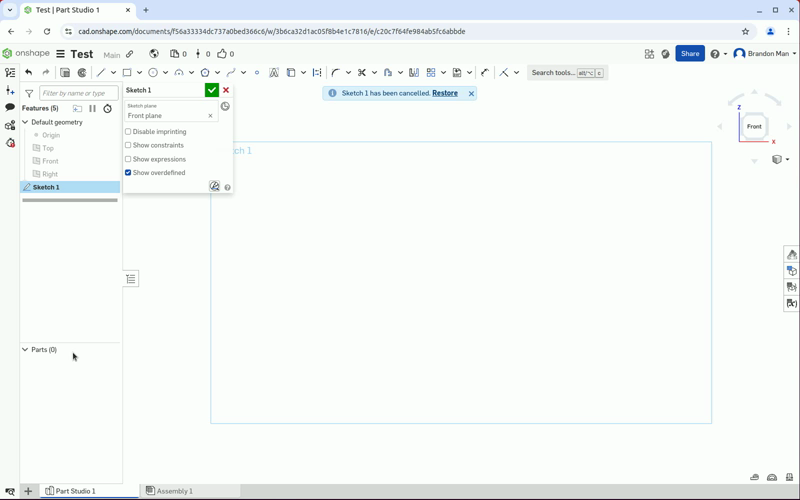
key(l)
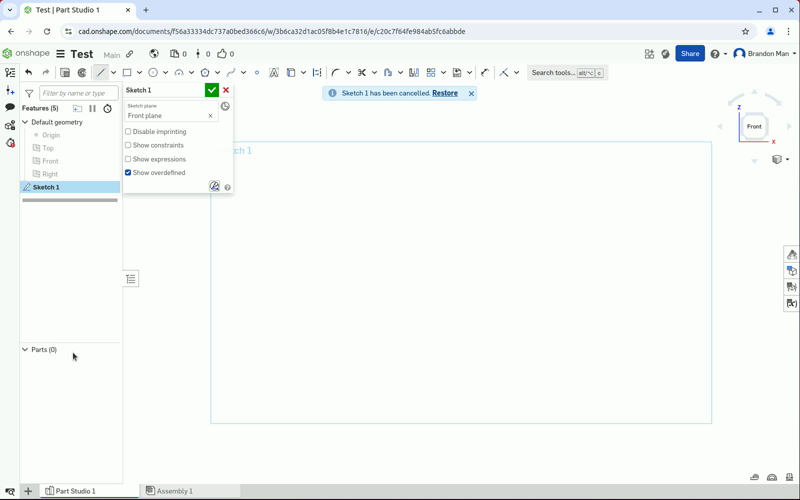
key_down(shift)
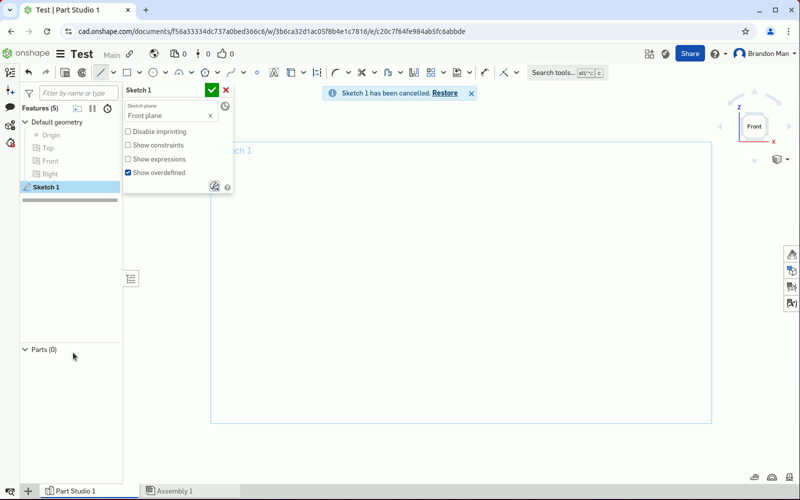
mouse_move(348, 339)
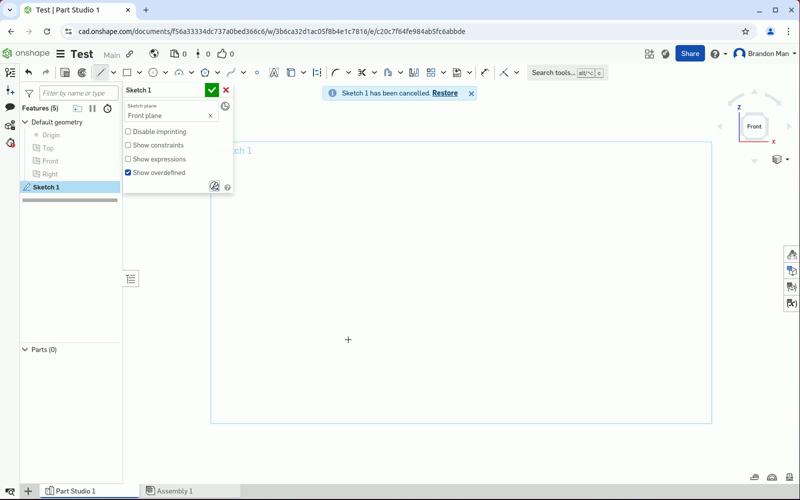
click(348, 339)
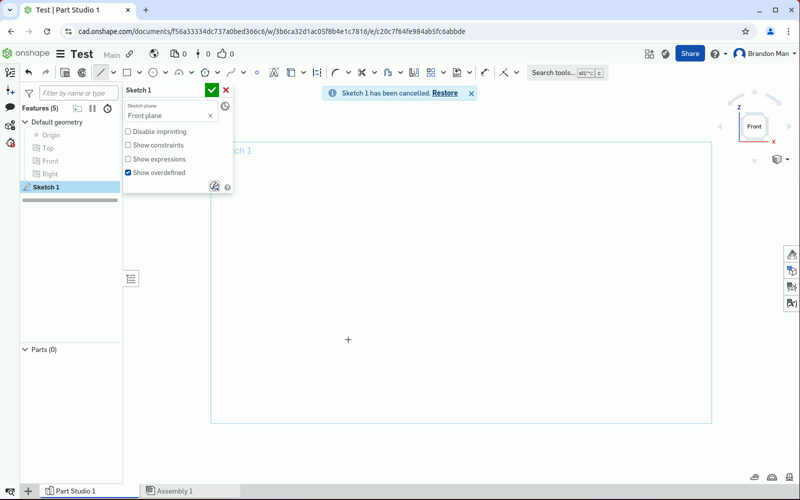
key_up(shift)
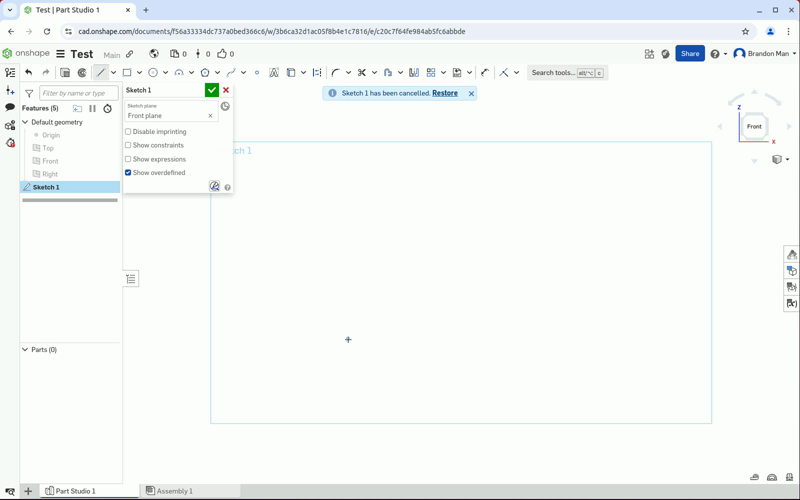
key_down(shift)
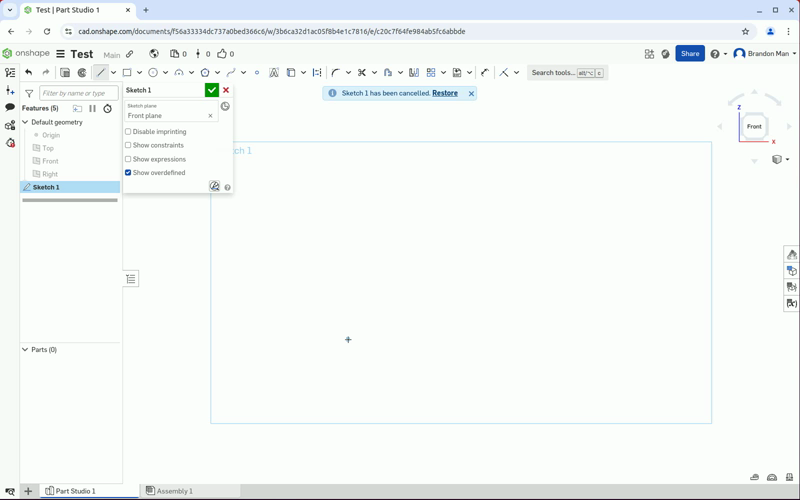
mouse_move(572, 339)
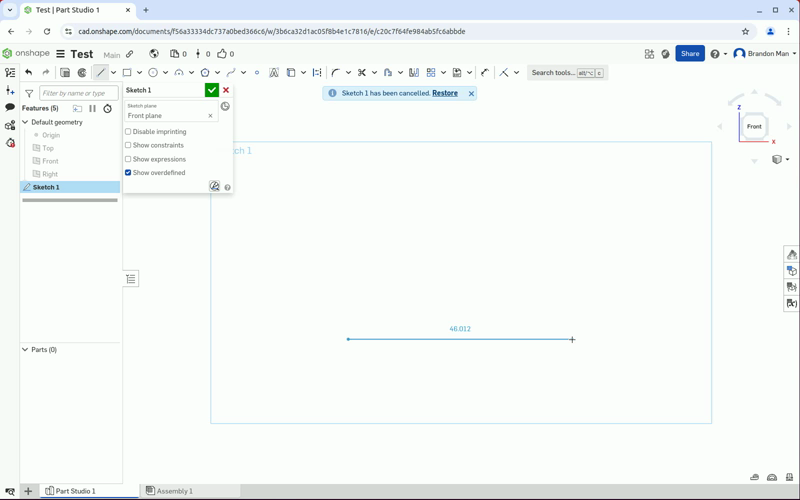
click(572, 339)
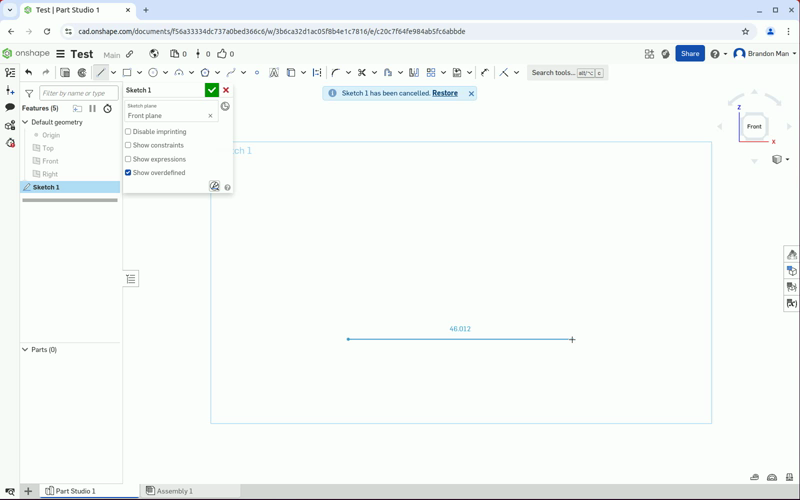
key_up(shift)
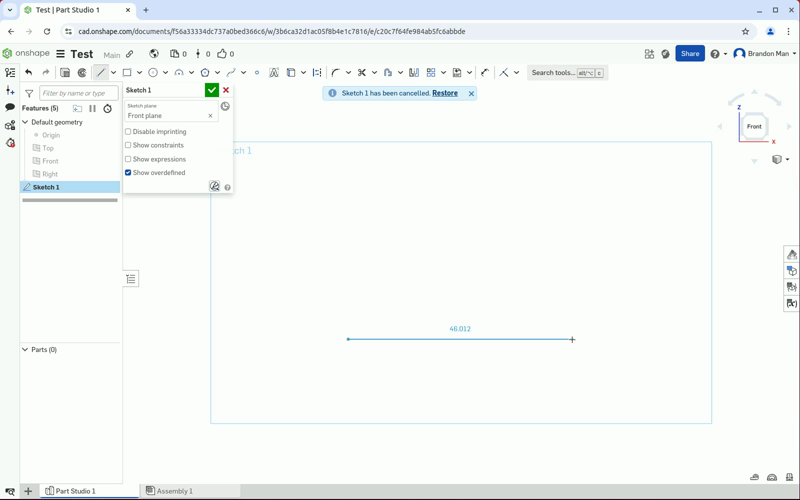
key_down(shift)
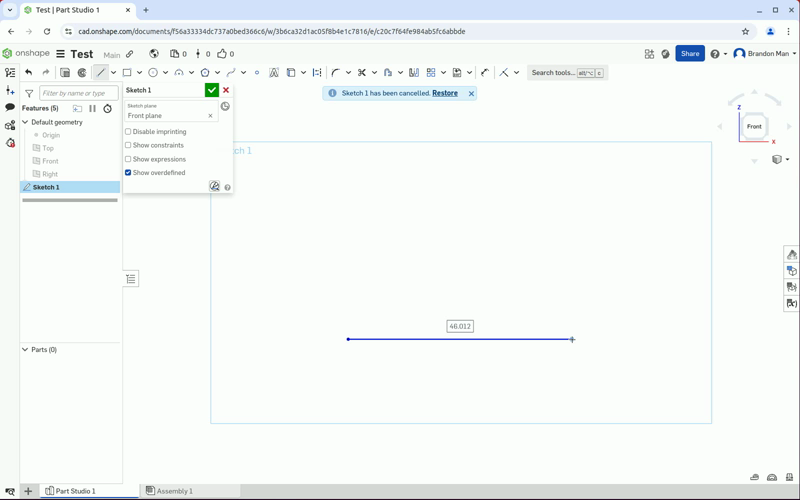
mouse_move(572, 226)
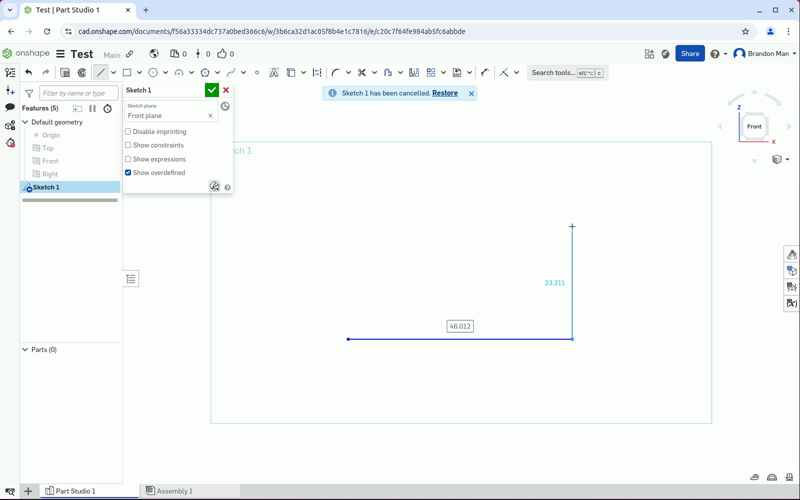
click(572, 226)
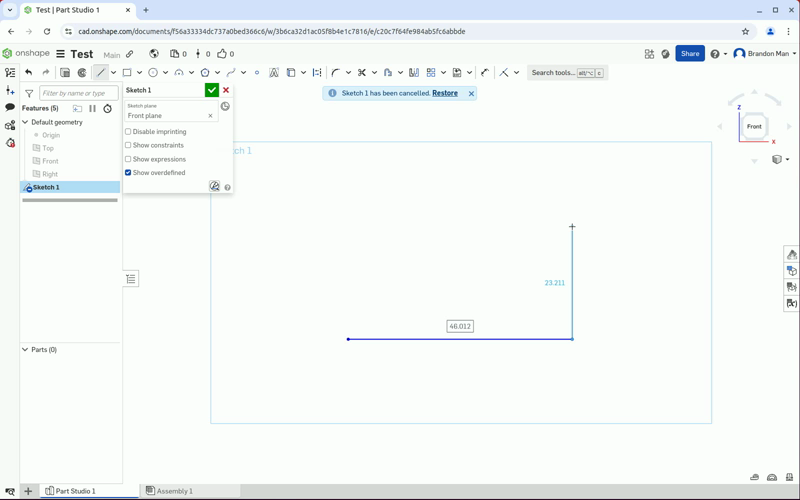
key_up(shift)
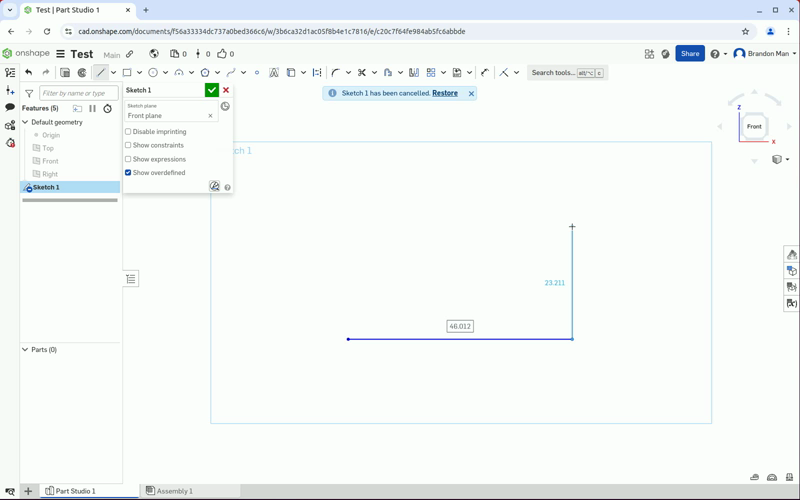
key_down(shift)
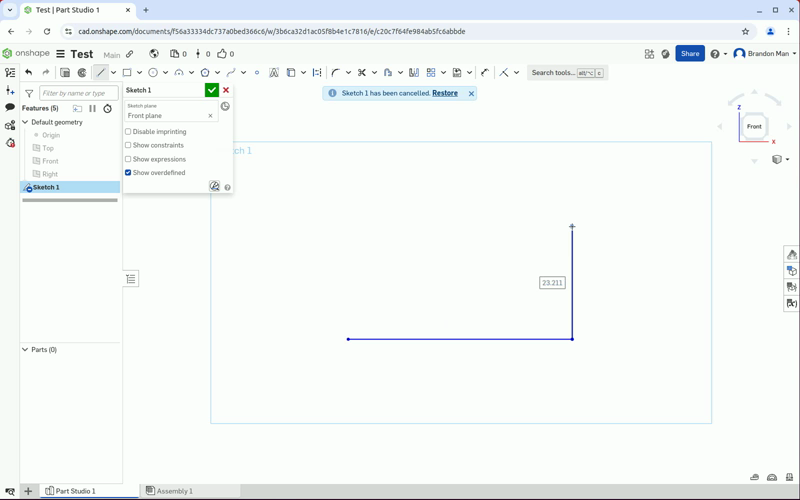
mouse_move(348, 226)
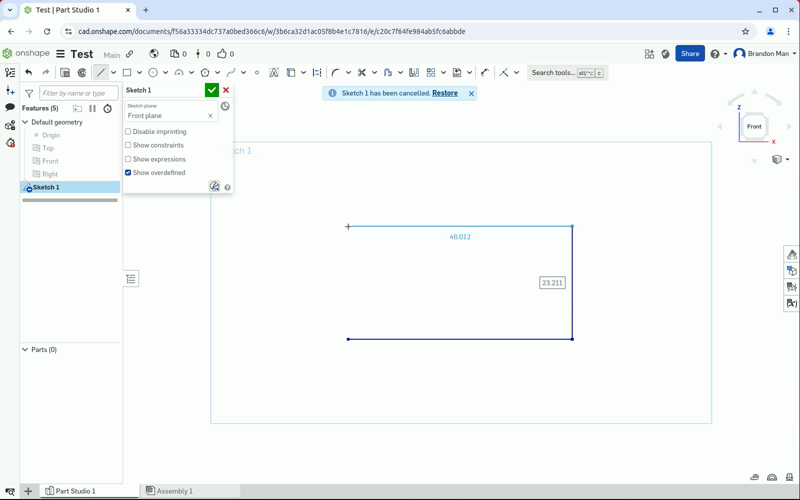
click(348, 226)
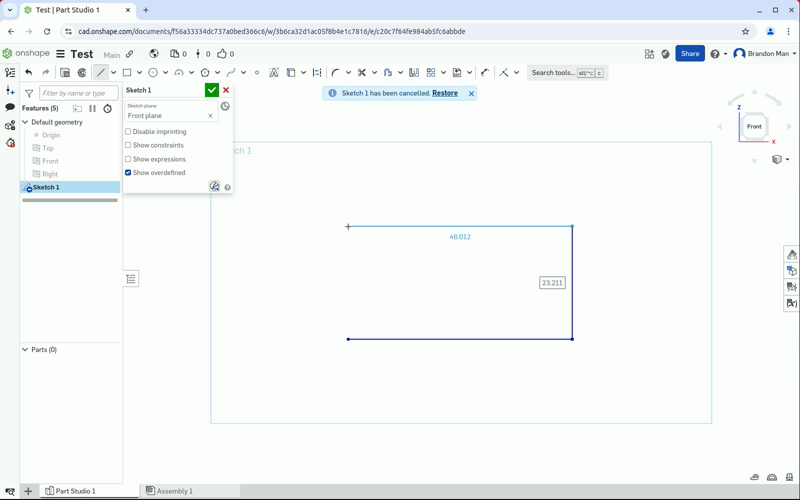
key_up(shift)
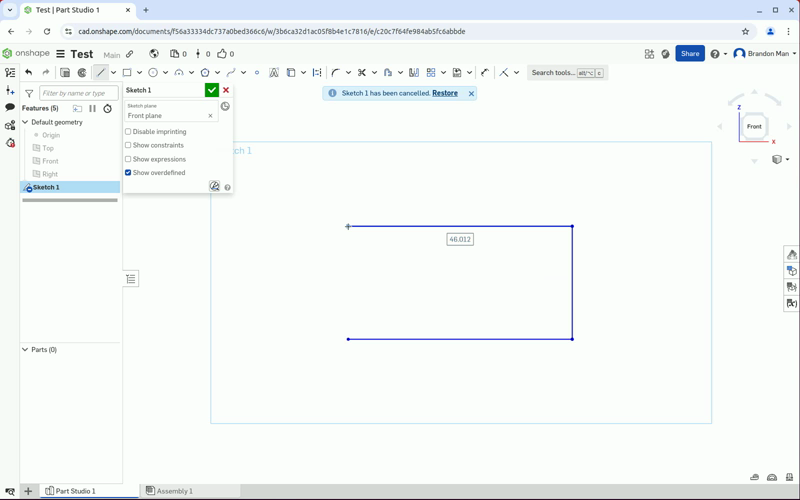
key_down(shift)
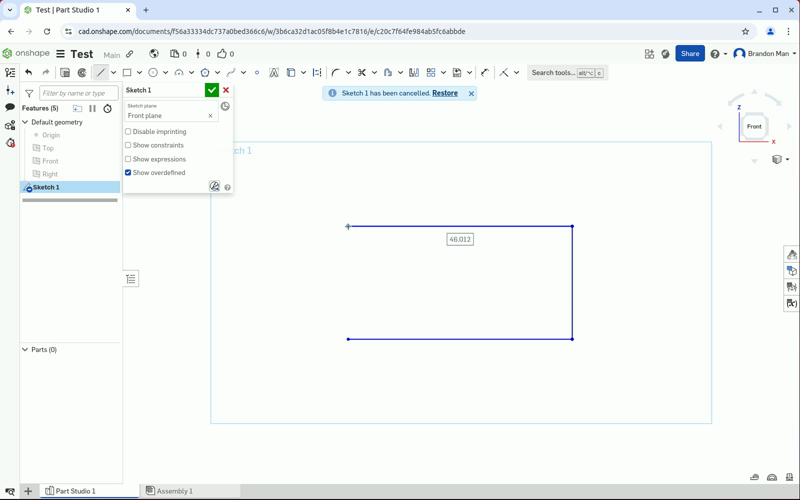
mouse_move(348, 339)
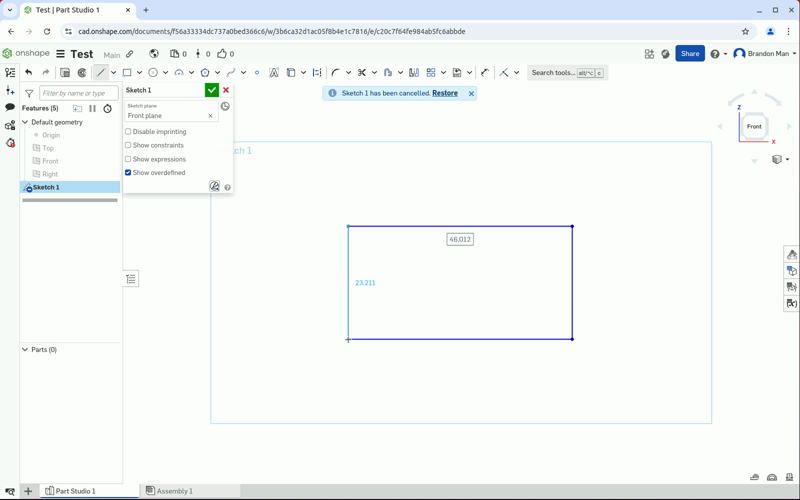
key_up(shift)
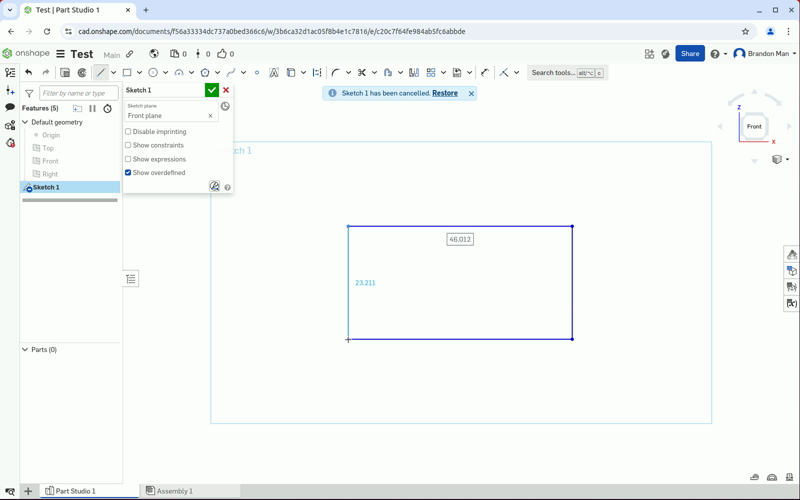
click(348, 339)
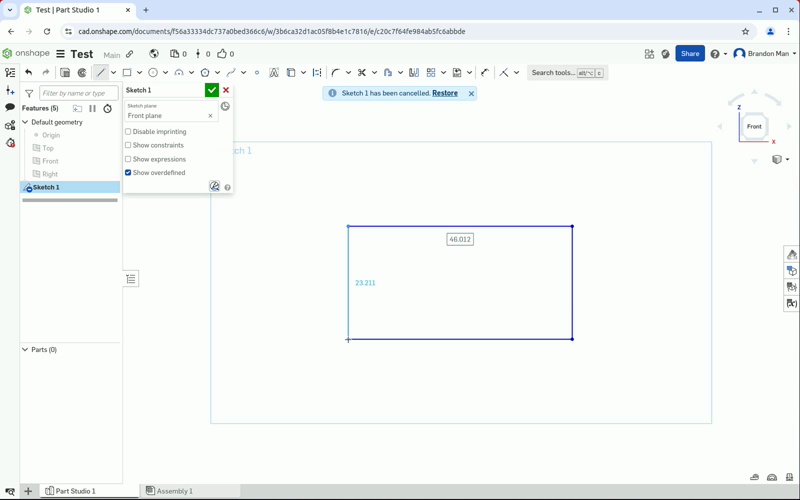
key(esc)
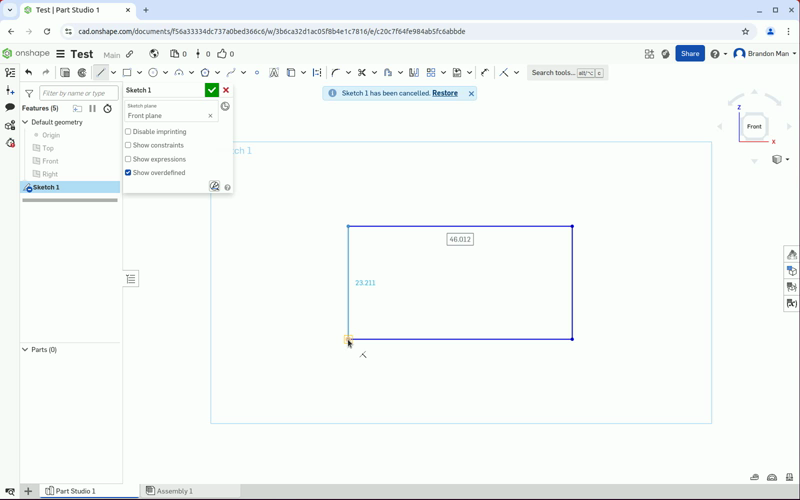
mouse_move(453, 295)
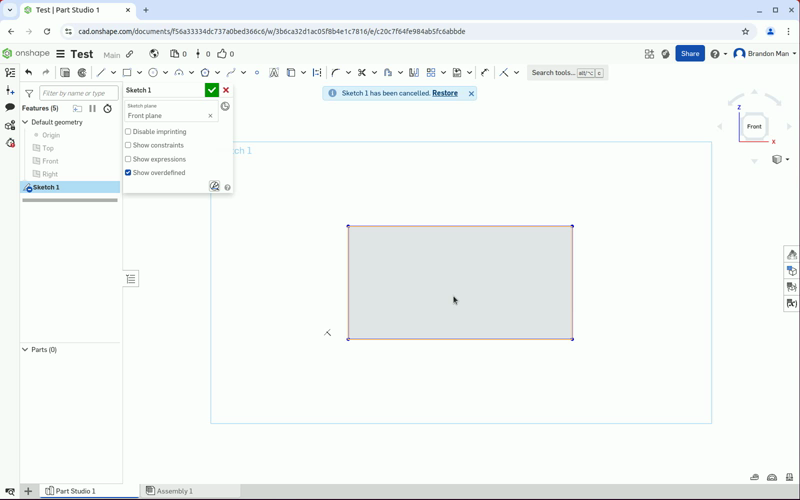
click(453, 295)
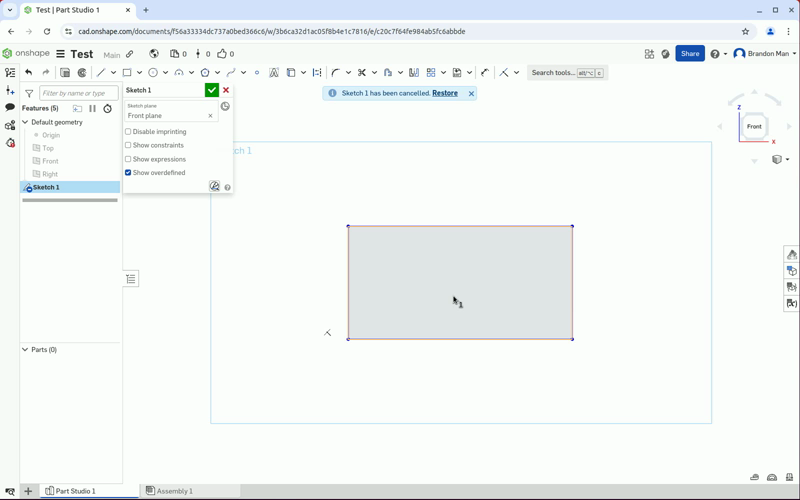
mouse_move(73, 352)
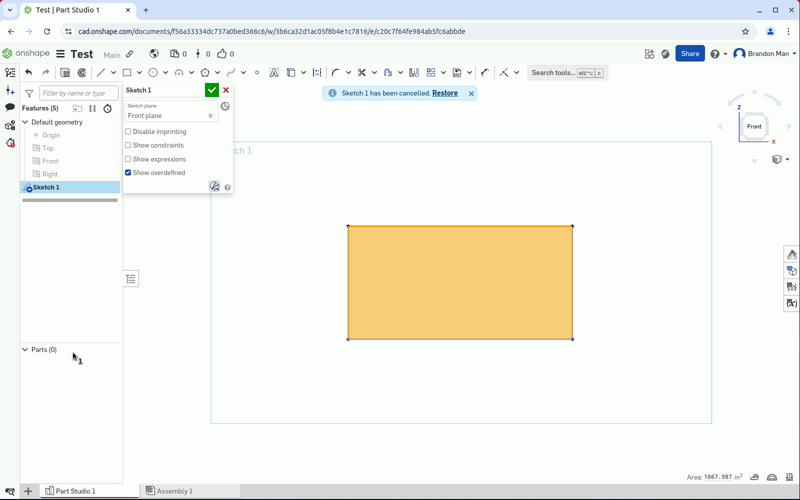
key(shift+y)
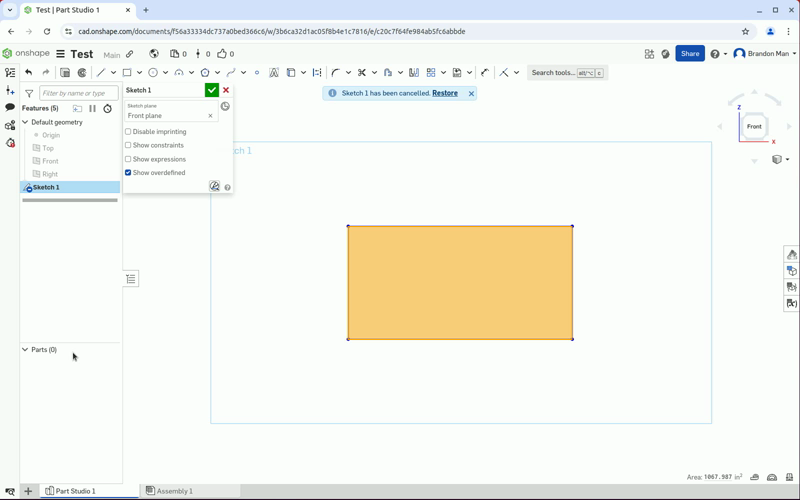
key(shift+e)
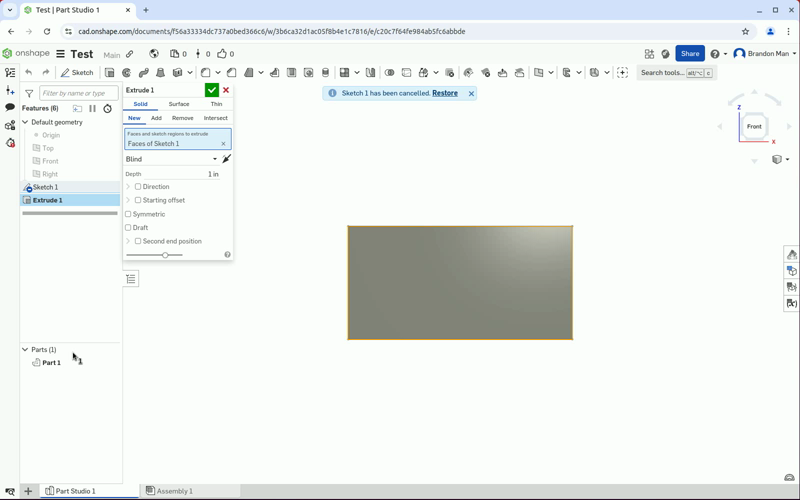
mouse_move(143, 106)
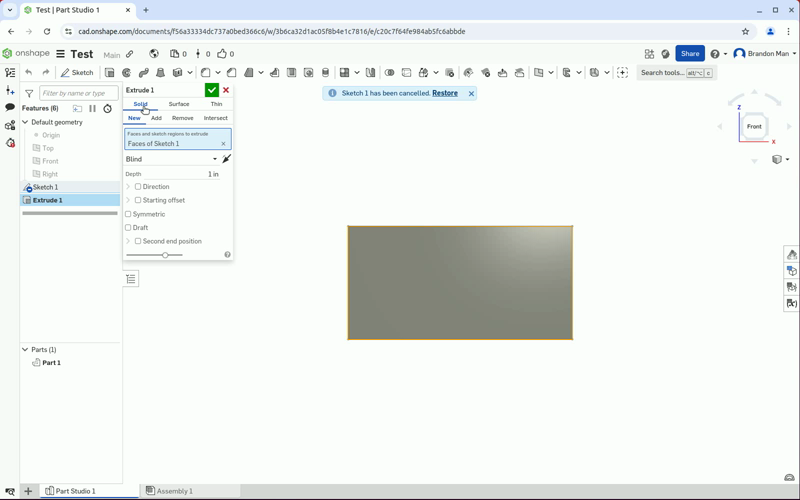
click(143, 106)
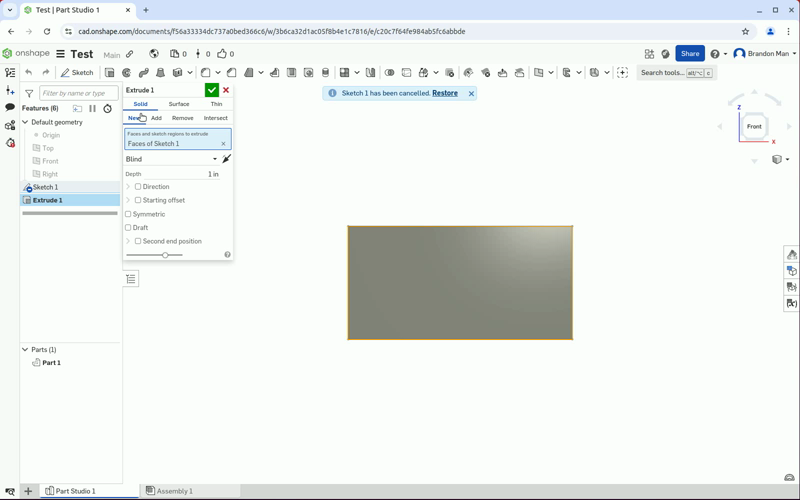
mouse_move(137, 120)
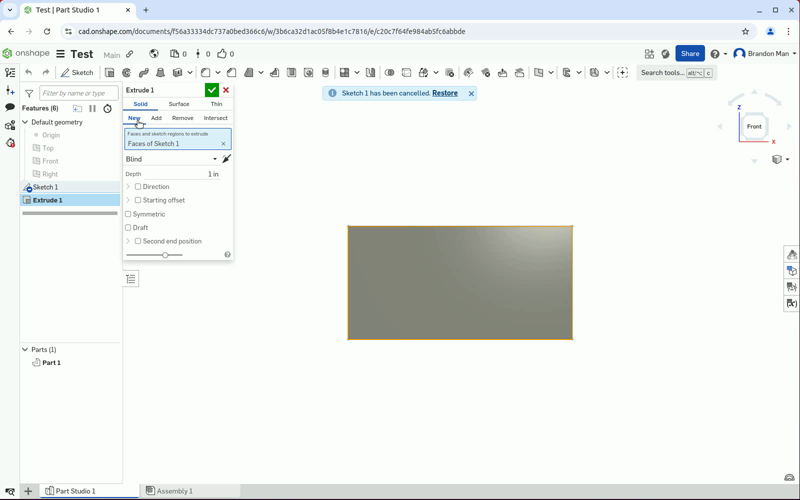
click(137, 120)
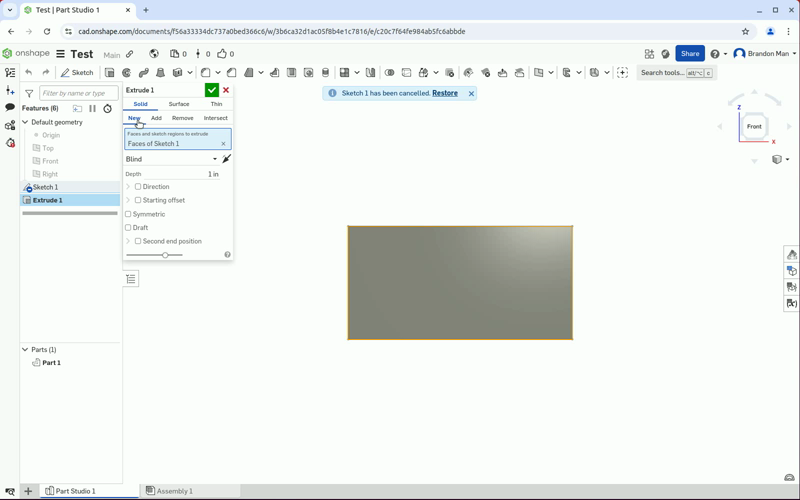
key(tab, 4)
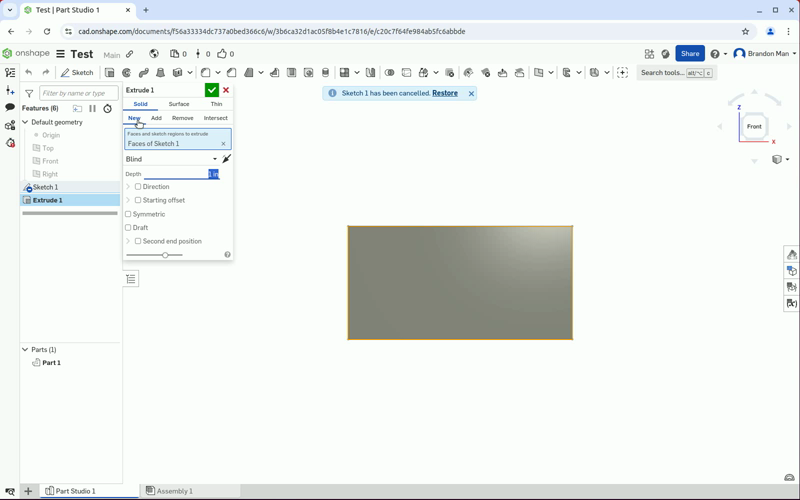
text(11.554)
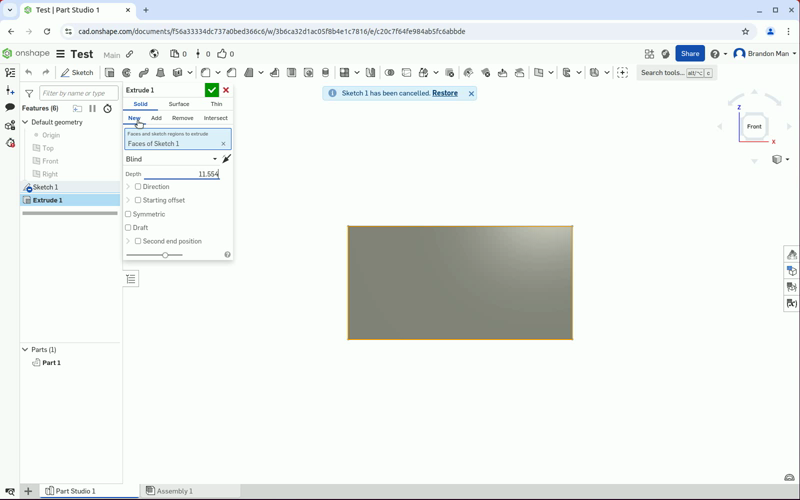
key(enter)
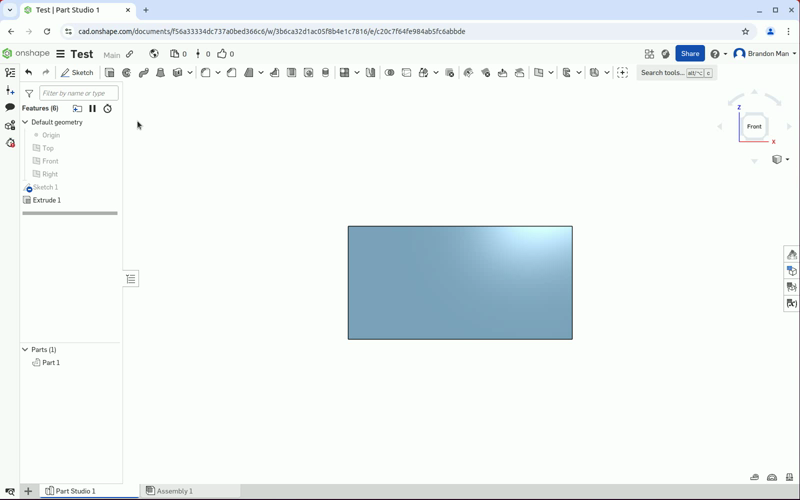
key(shift+h)
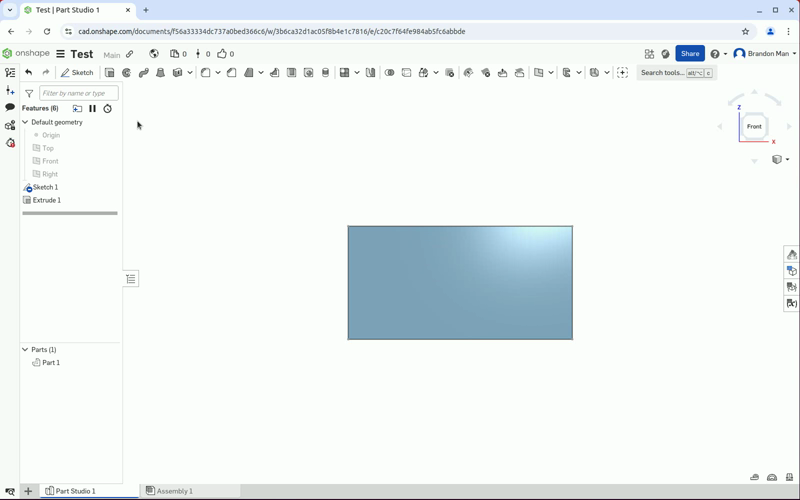
key(shift+h)
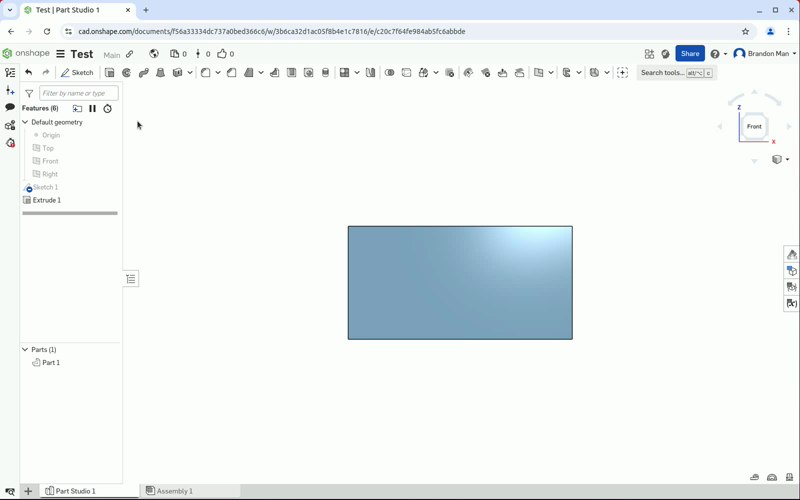
mouse_move(73, 189)
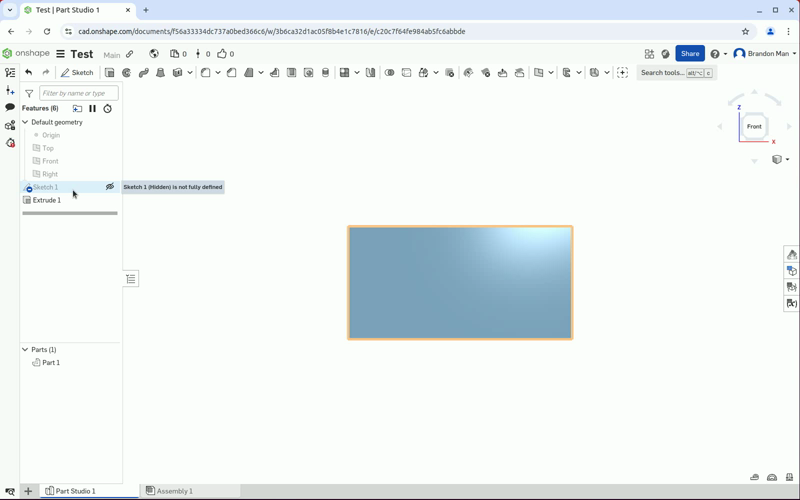
click(73, 189)
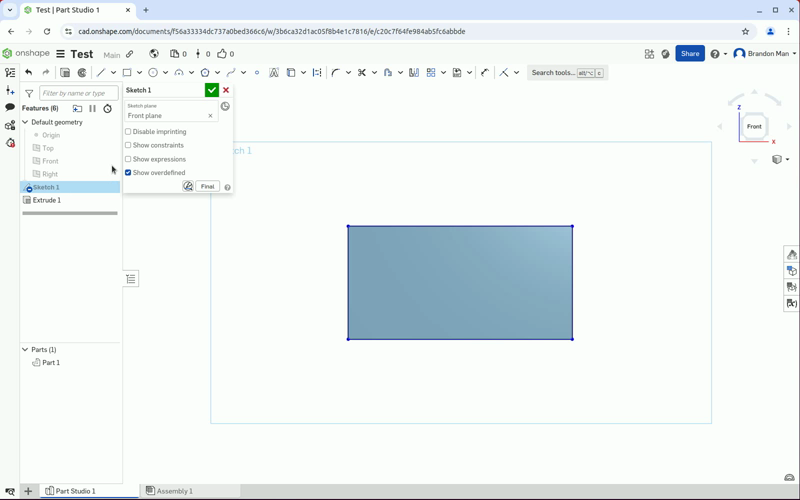
mouse_move(229, 92)
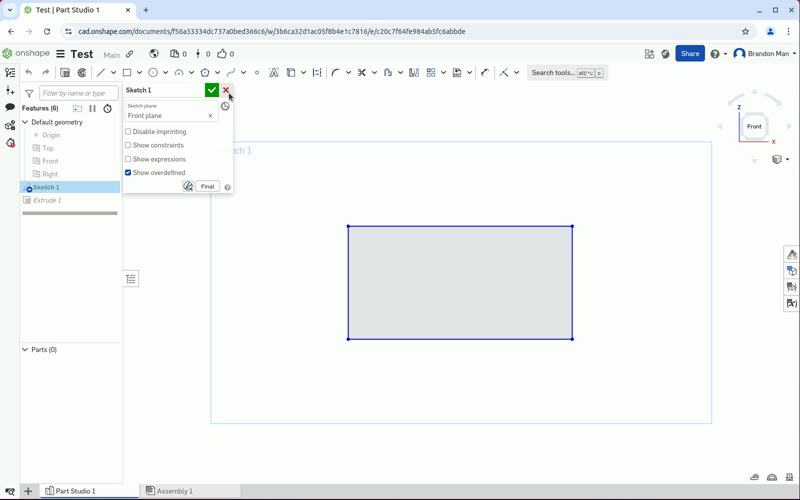
click(229, 92)
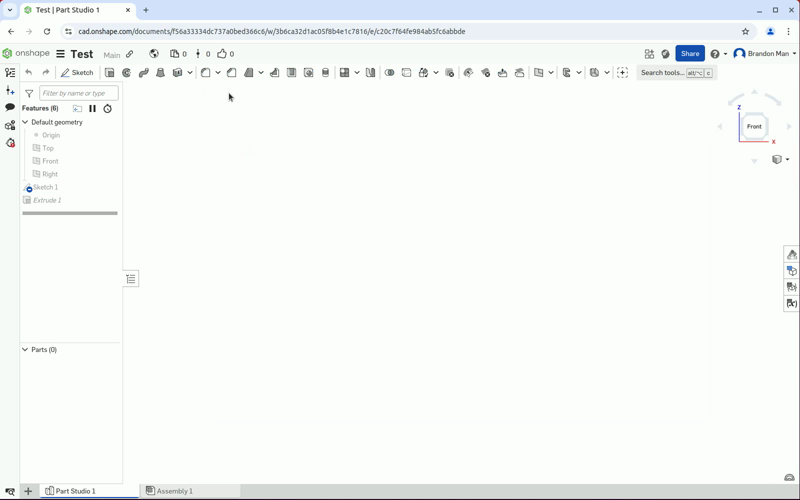
mouse_move(541, 75)
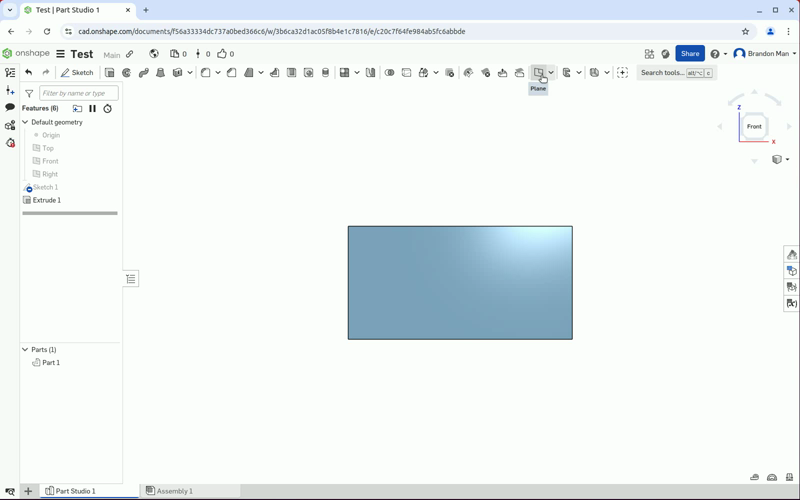
click(541, 75)
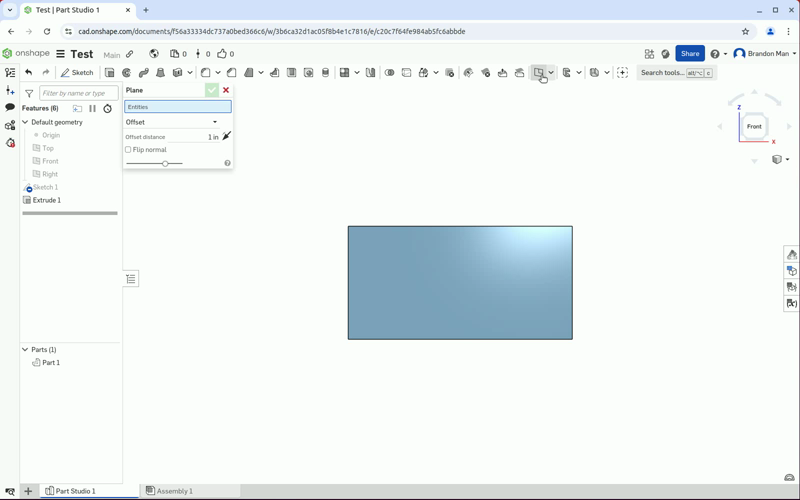
mouse_move(73, 163)
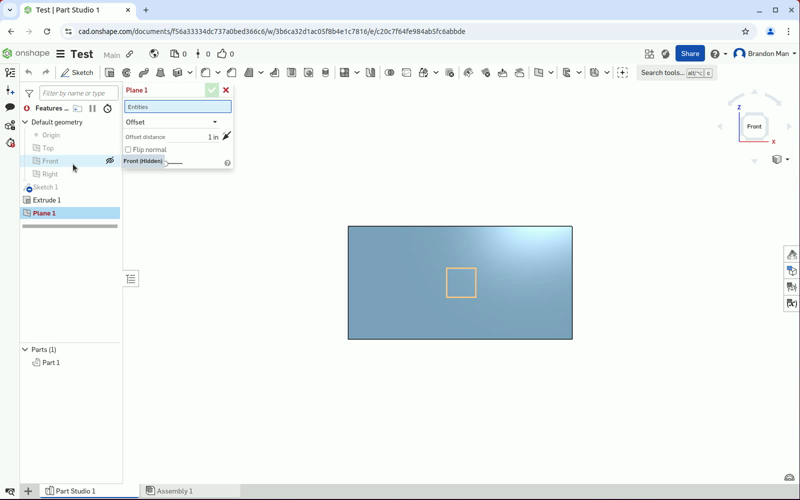
click(73, 163)
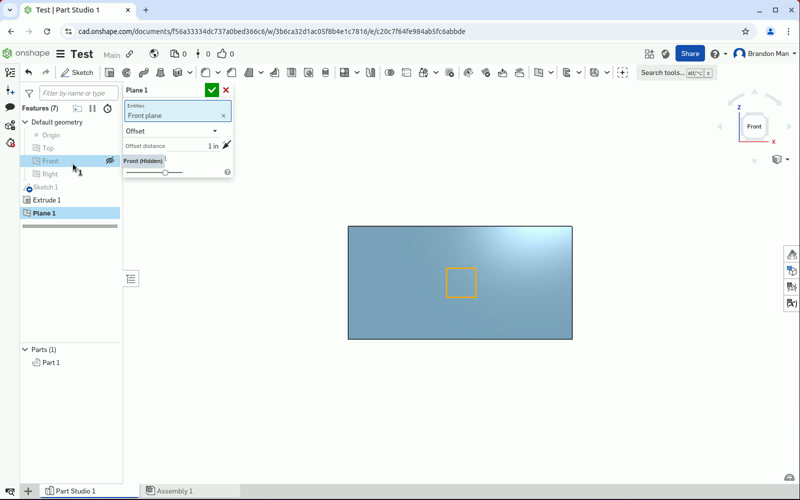
key(tab, 2)
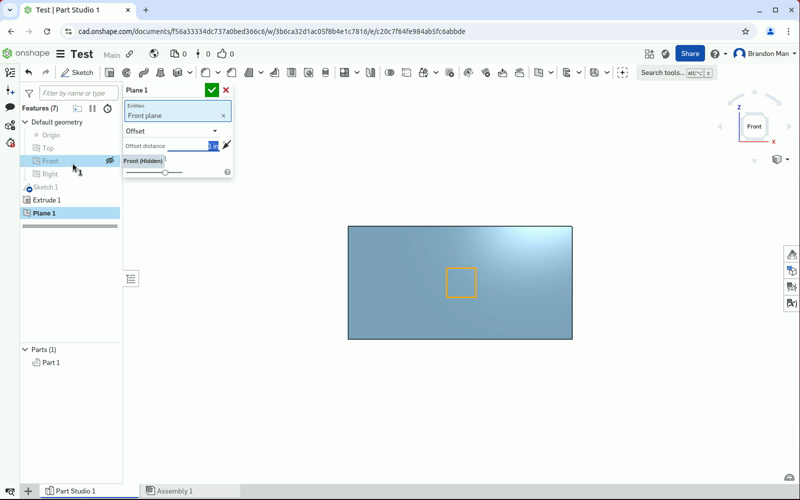
text(11.554)
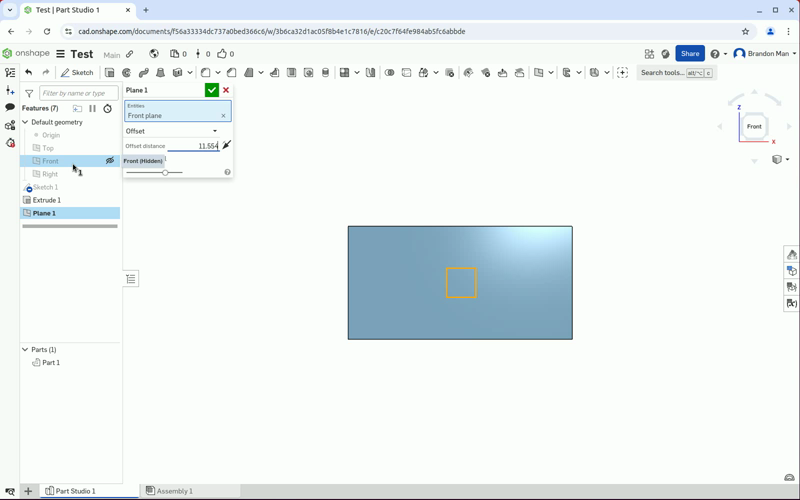
key(enter, 2)
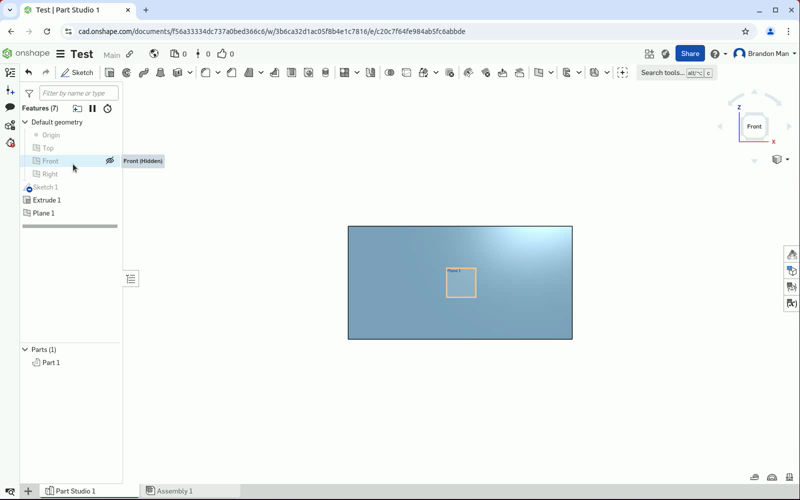
key(shift+s)
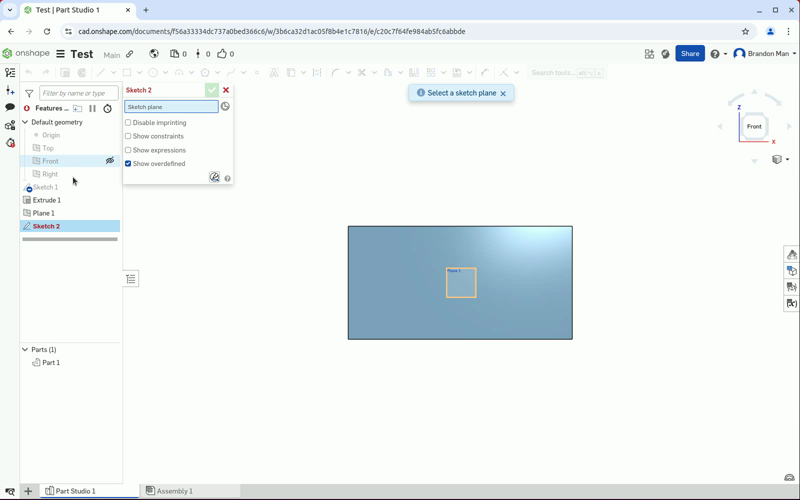
mouse_move(73, 215)
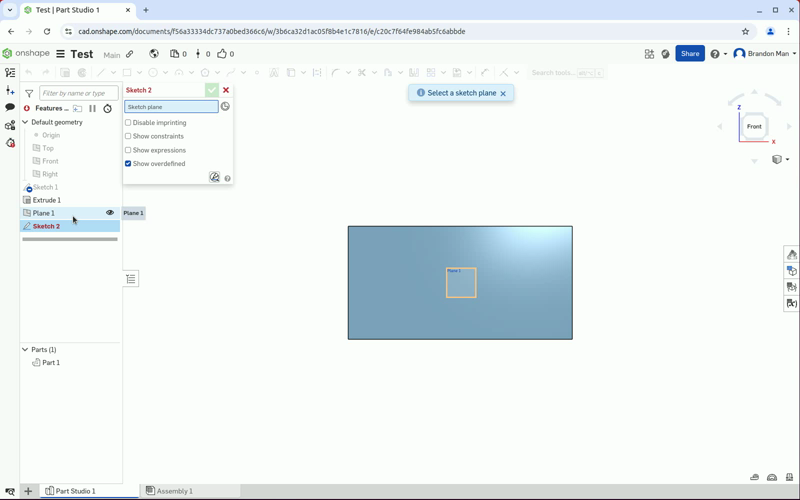
click(73, 215)
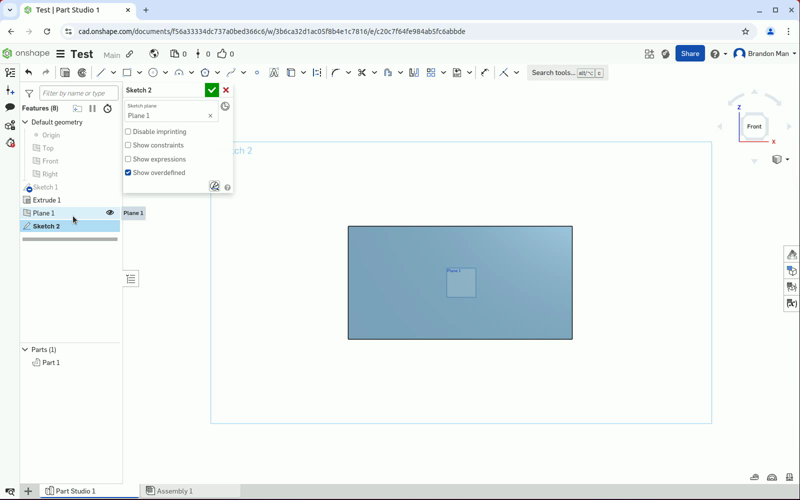
mouse_move(73, 352)
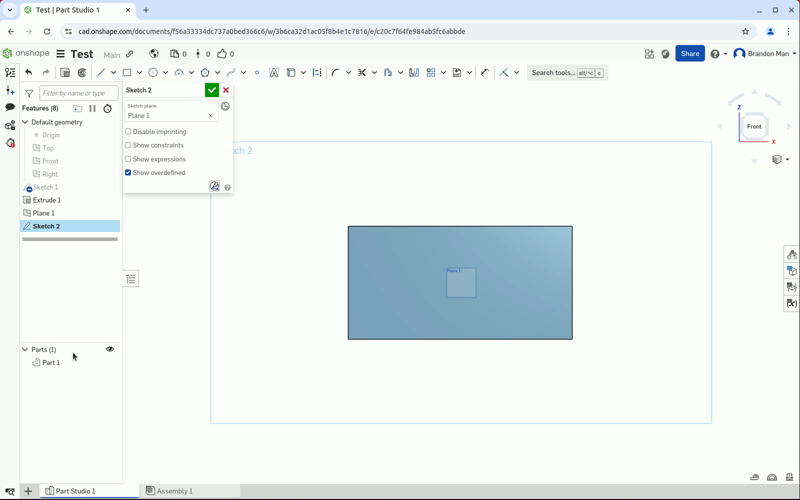
key(y)
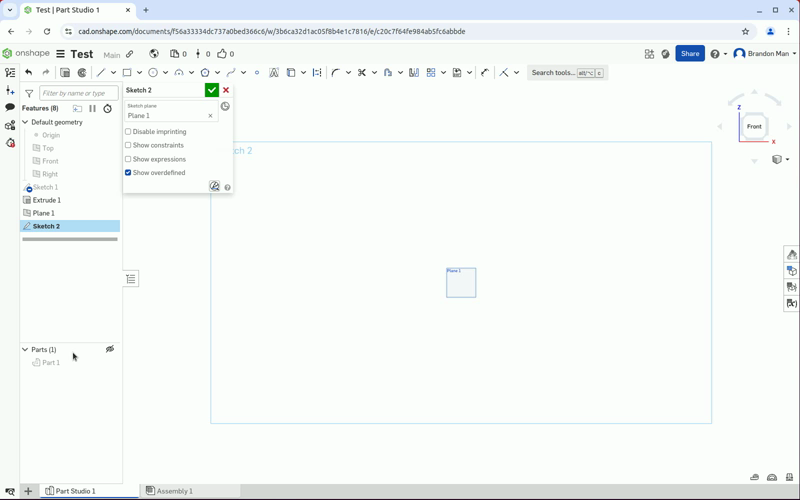
key(l)
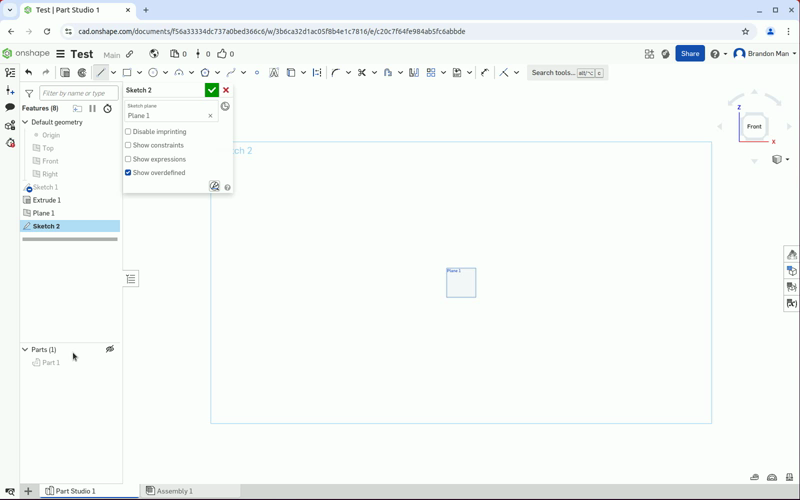
key_down(shift)
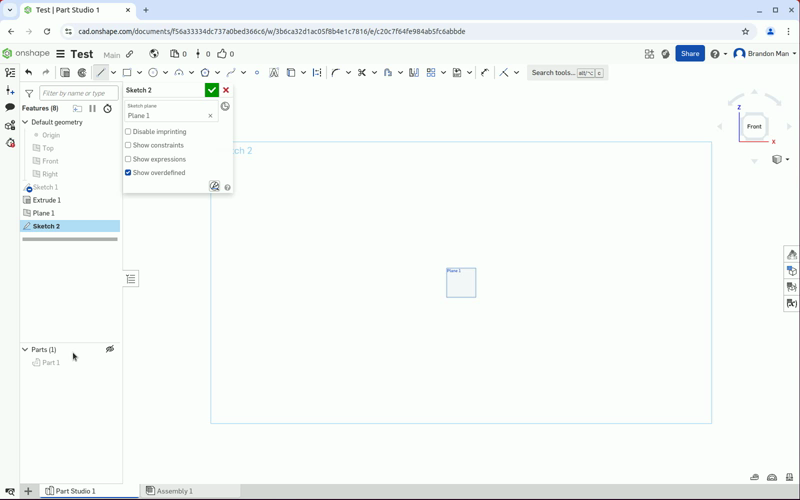
mouse_move(404, 254)
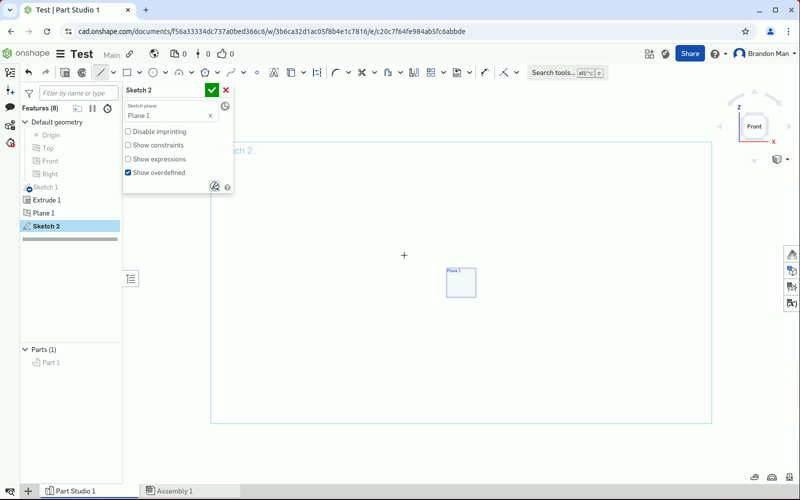
click(404, 254)
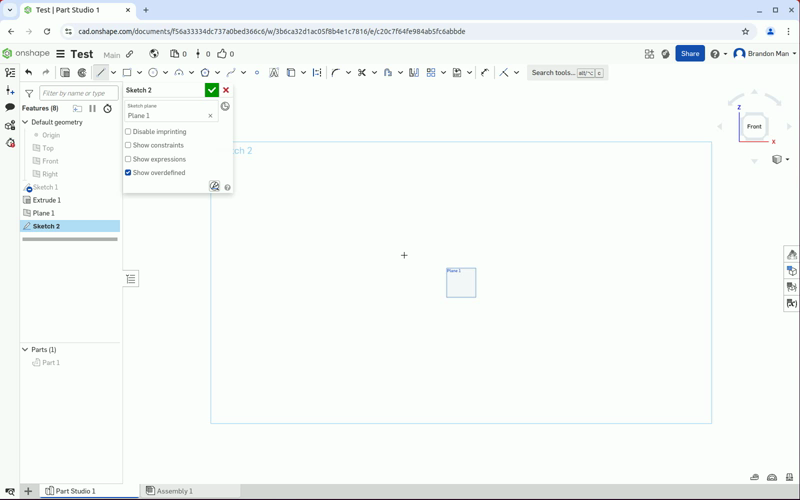
key_up(shift)
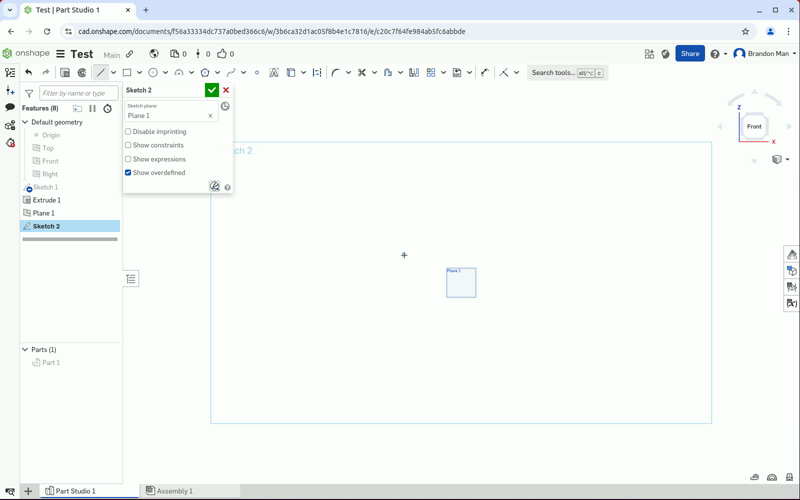
key_down(shift)
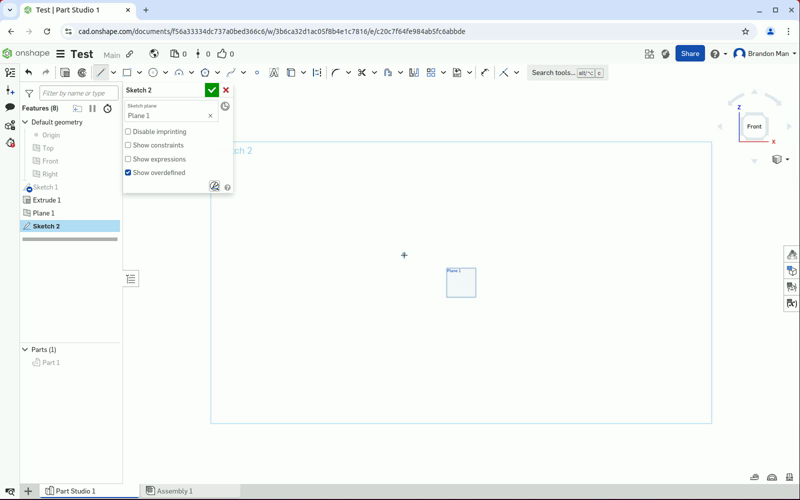
mouse_move(516, 254)
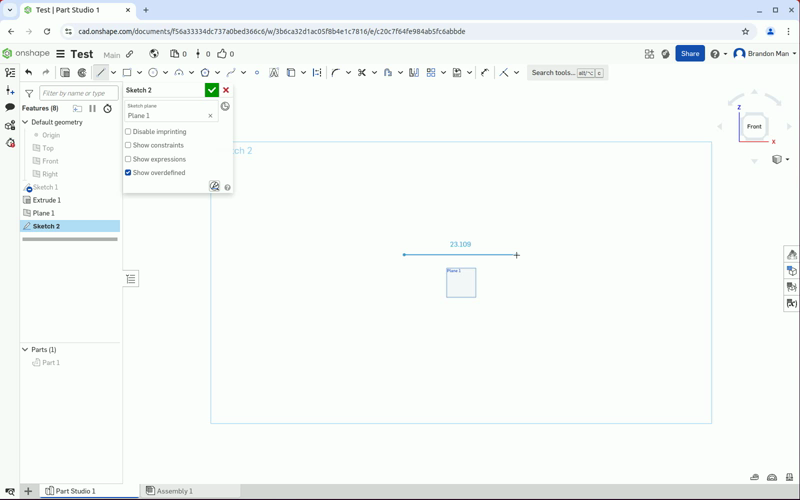
click(516, 254)
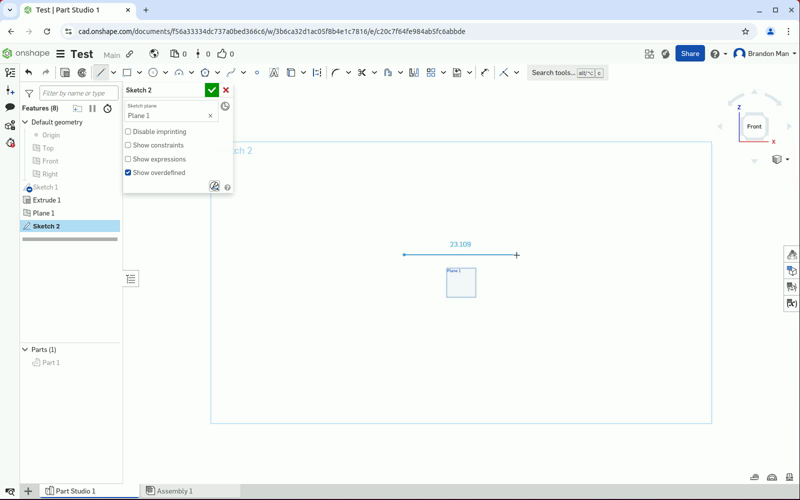
key_up(shift)
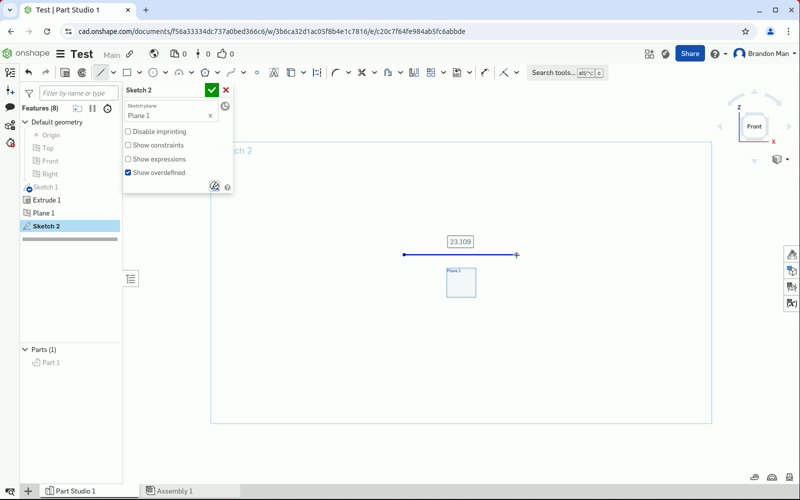
key_down(shift)
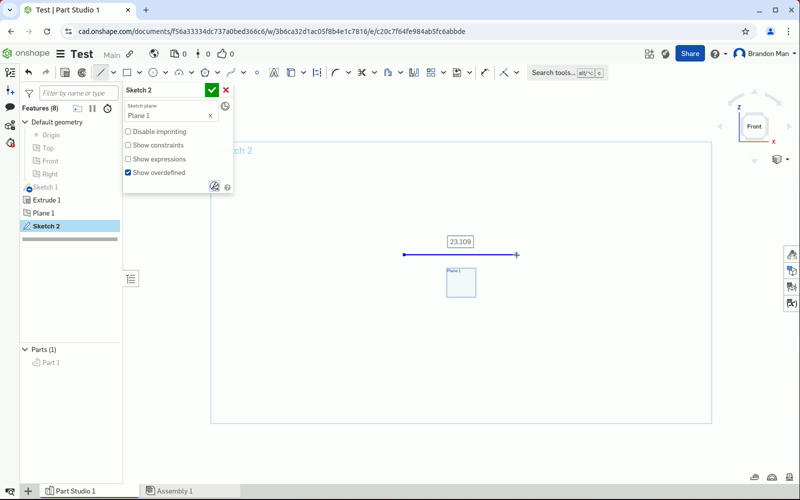
mouse_move(546, 254)
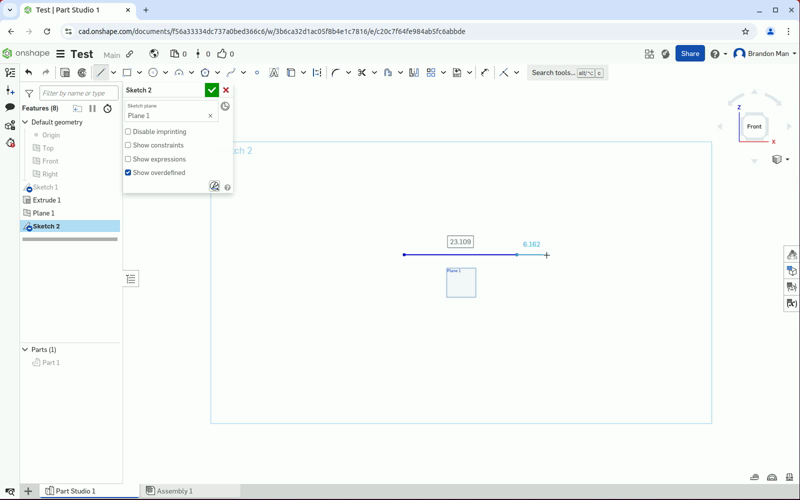
mouse_move(516, 226)
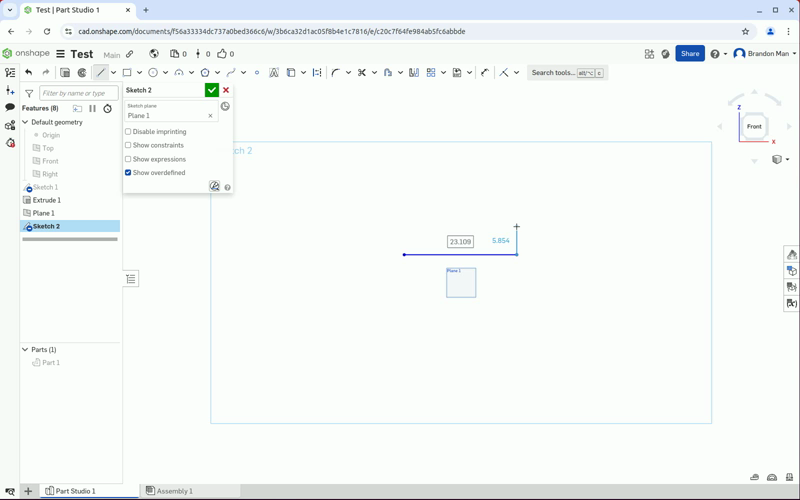
click(516, 226)
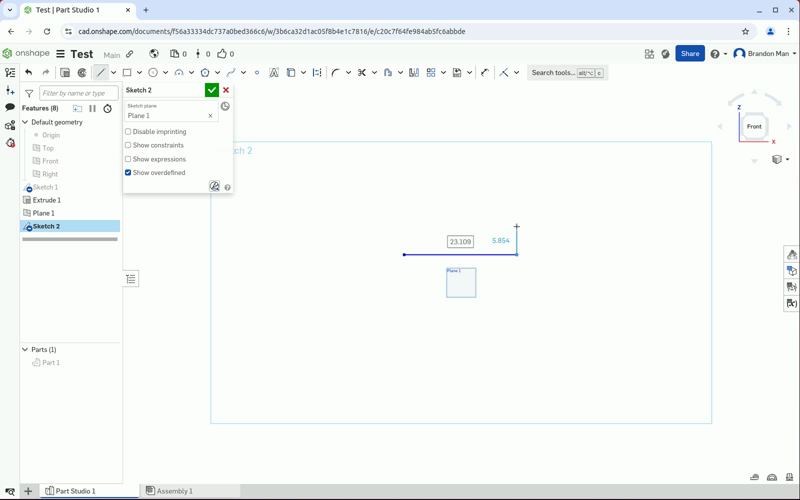
key_up(shift)
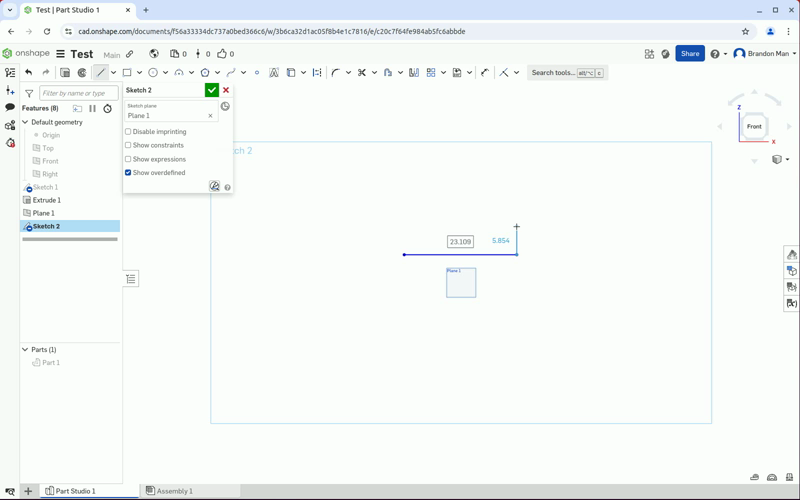
key_down(shift)
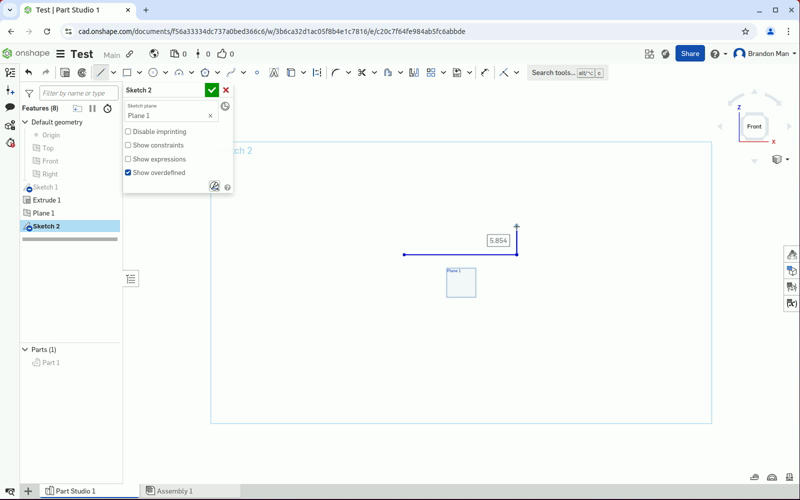
mouse_move(404, 226)
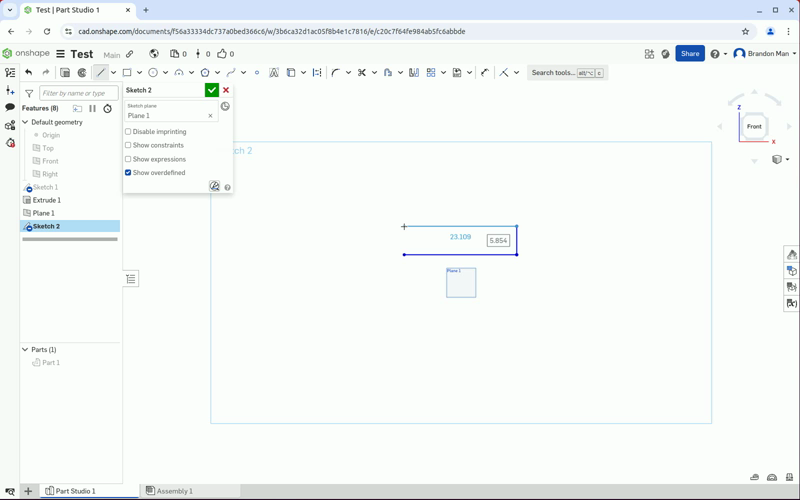
click(404, 226)
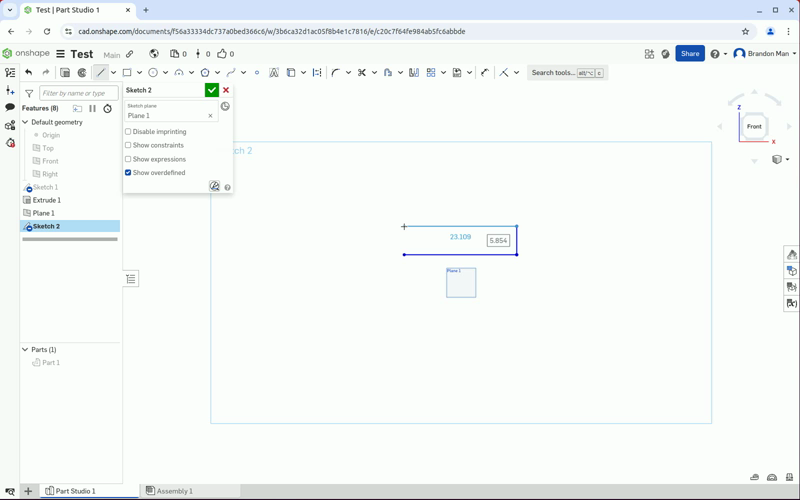
key_up(shift)
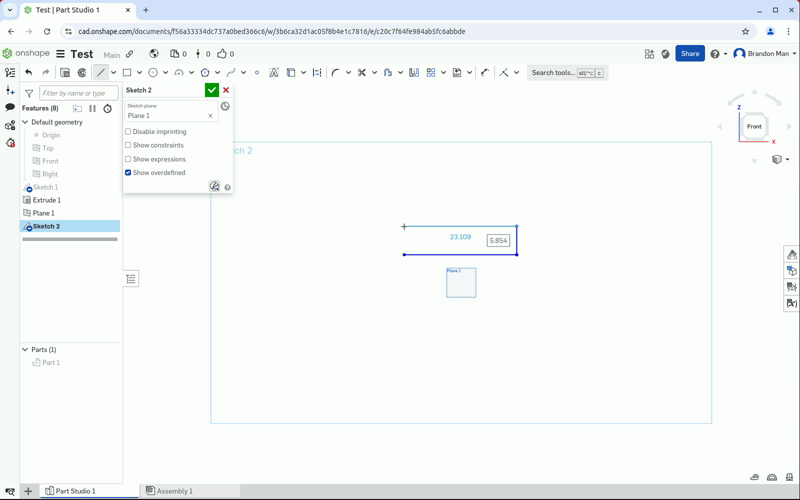
mouse_move(434, 226)
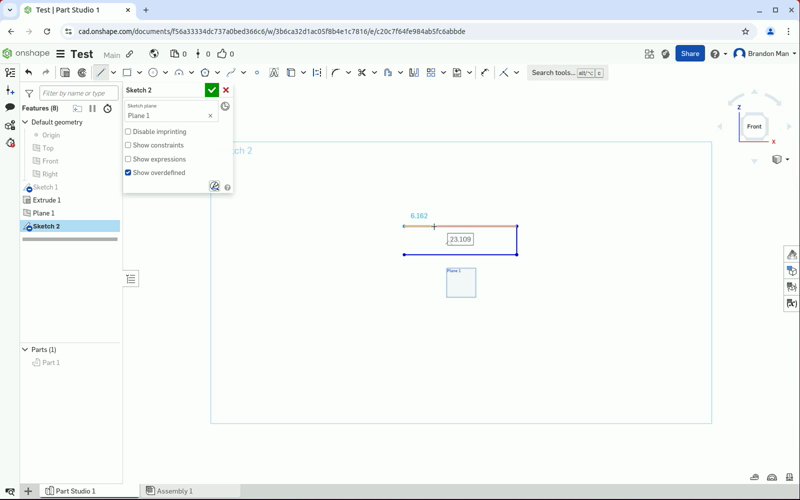
key_down(shift)
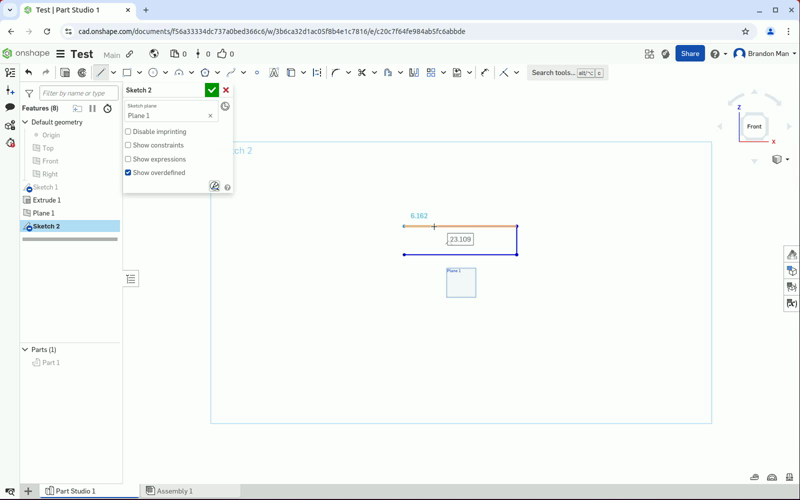
mouse_move(404, 254)
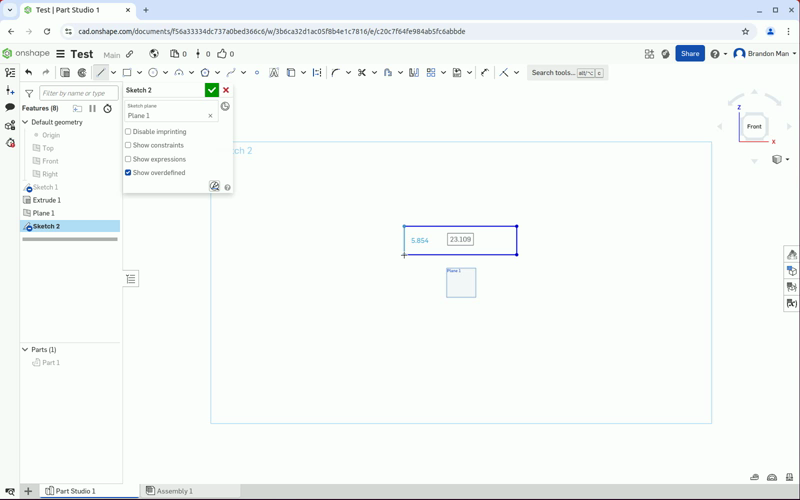
key_up(shift)
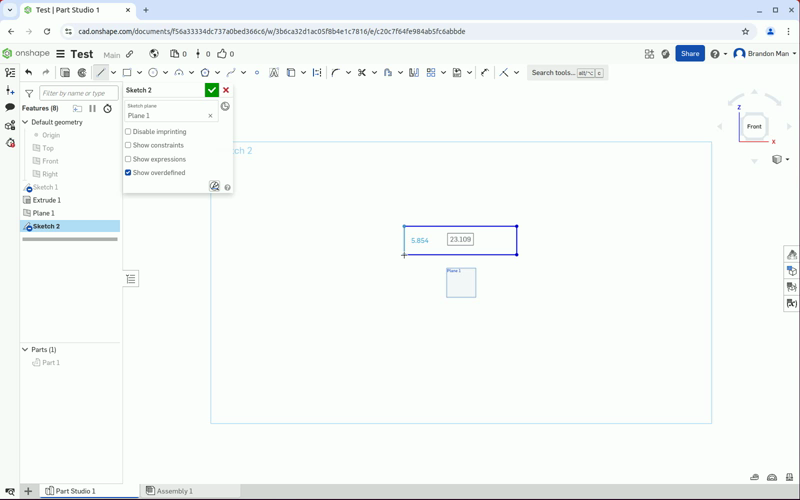
click(404, 254)
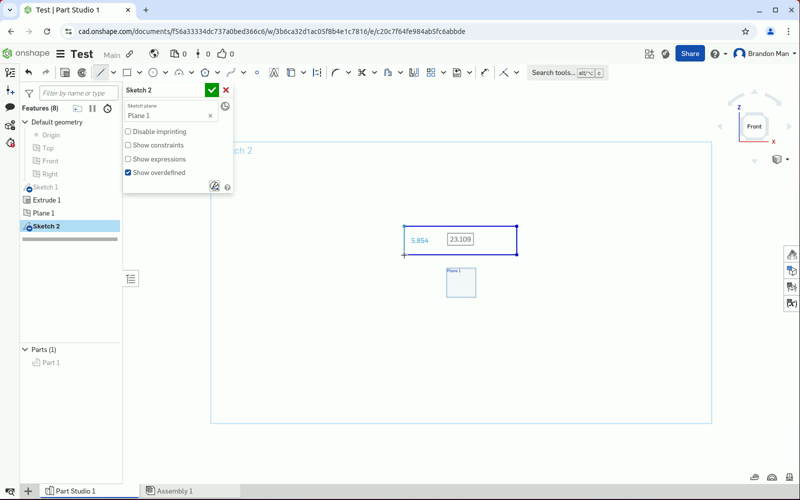
key(esc)
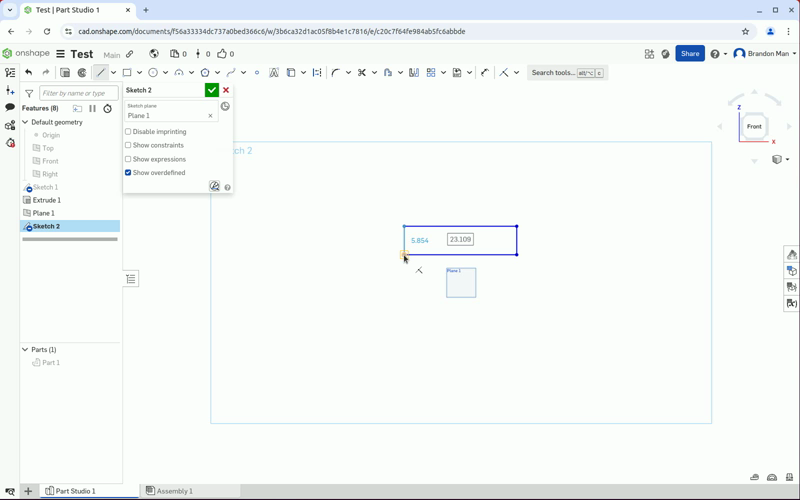
mouse_move(488, 234)
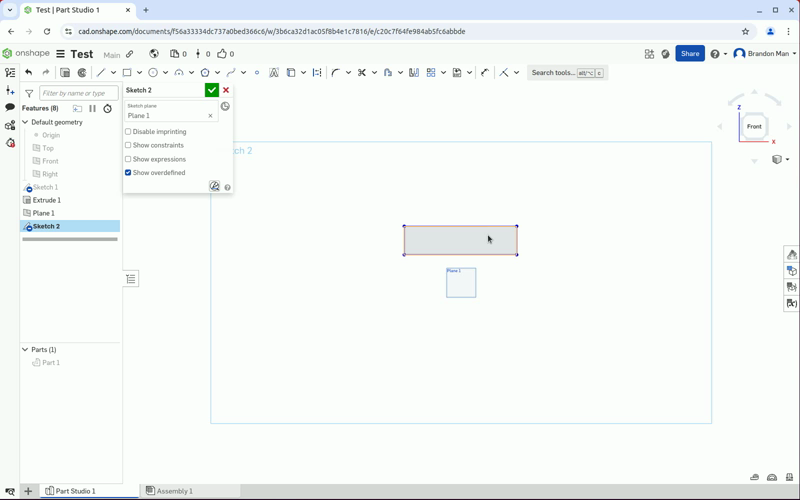
click(488, 234)
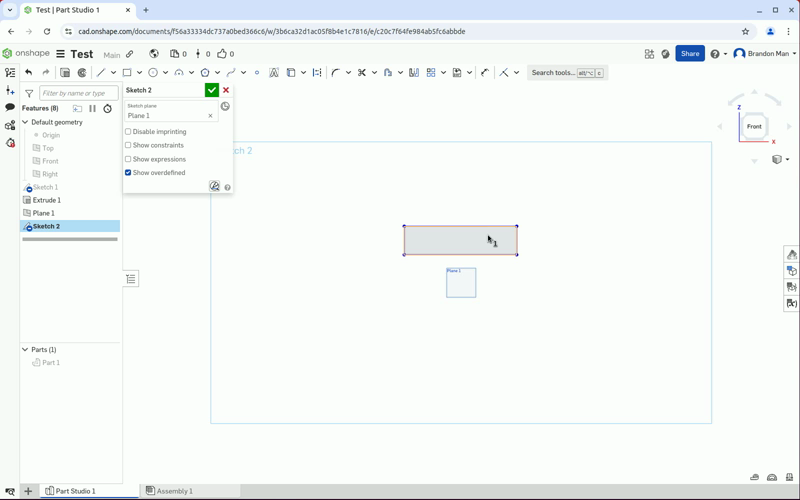
mouse_move(73, 352)
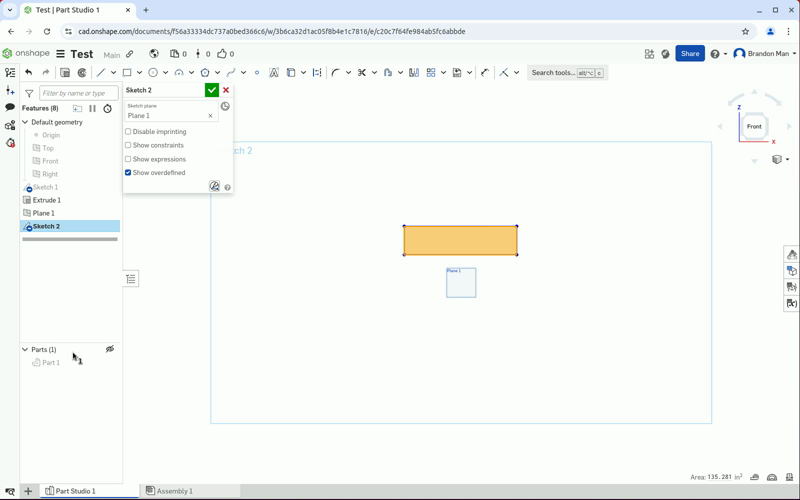
key(shift+y)
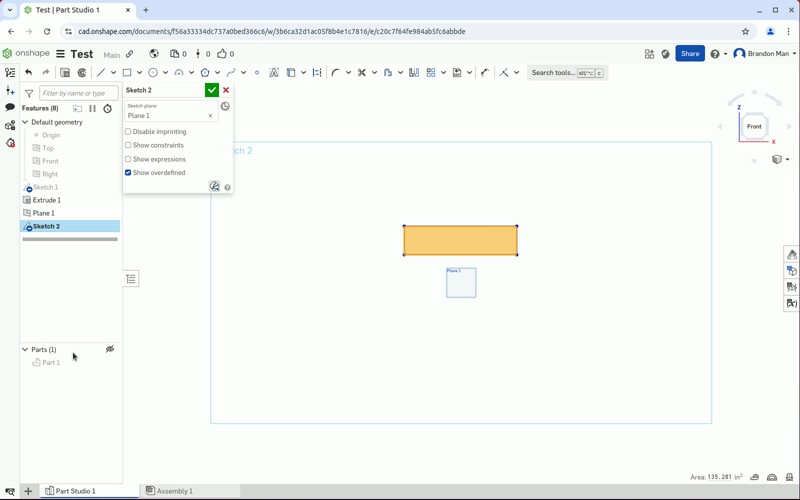
key(shift+e)
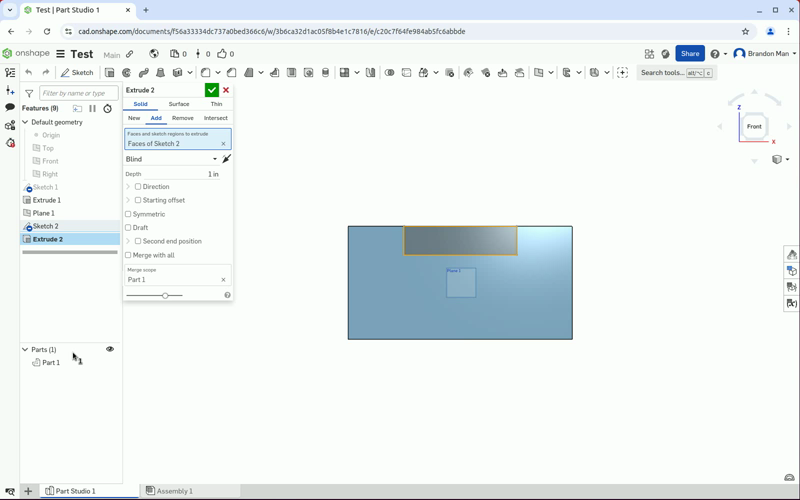
mouse_move(143, 106)
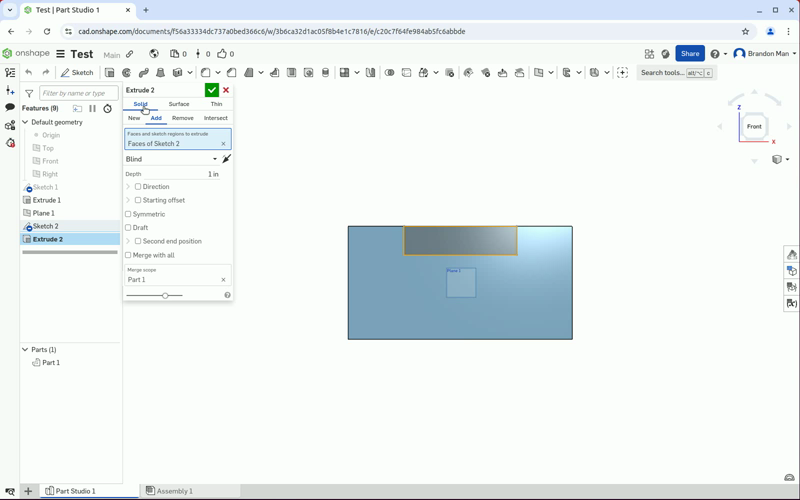
click(143, 106)
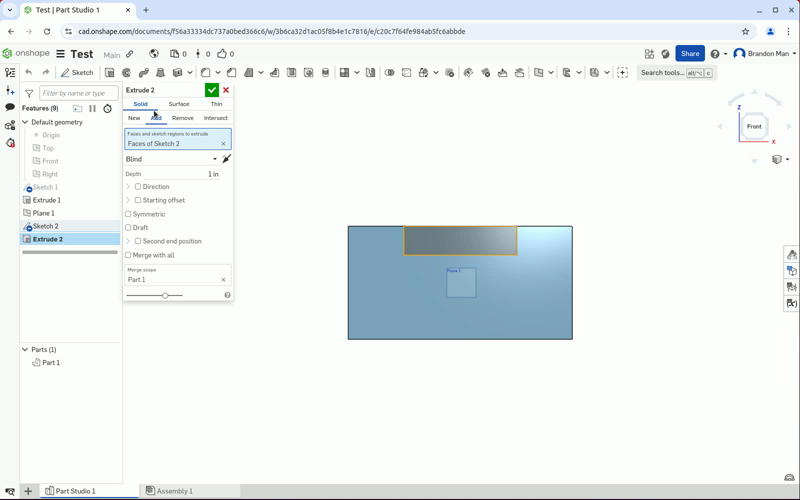
mouse_move(186, 120)
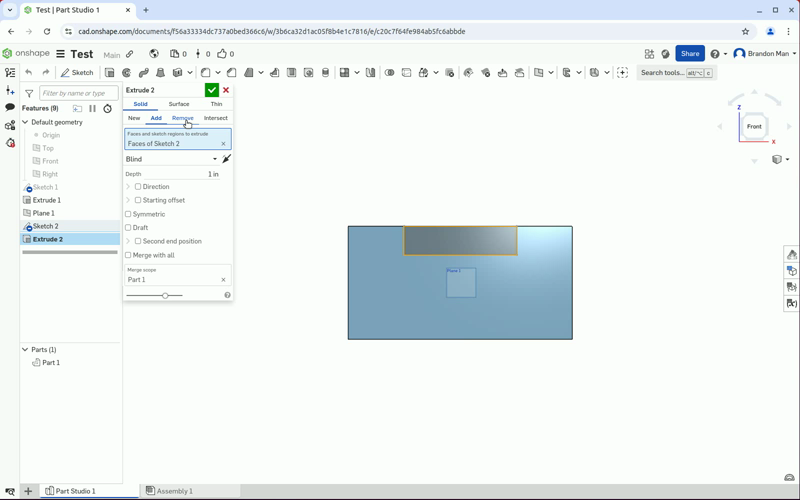
click(186, 120)
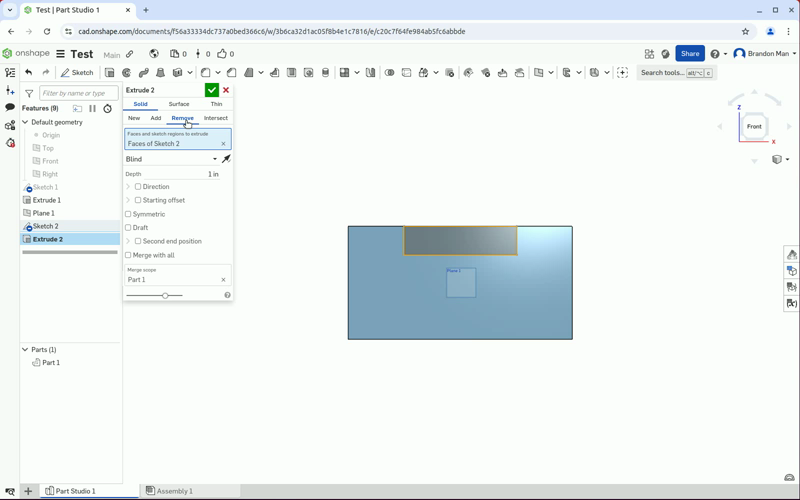
key(tab, 4)
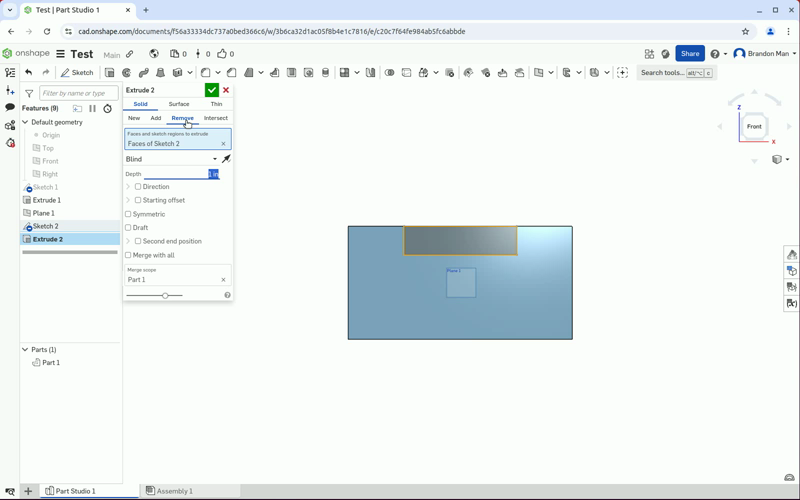
text(11.554)
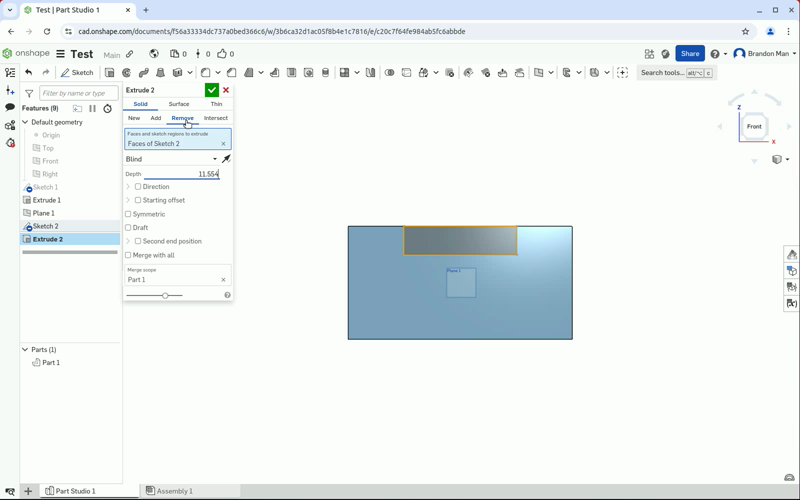
key(tab, 6)
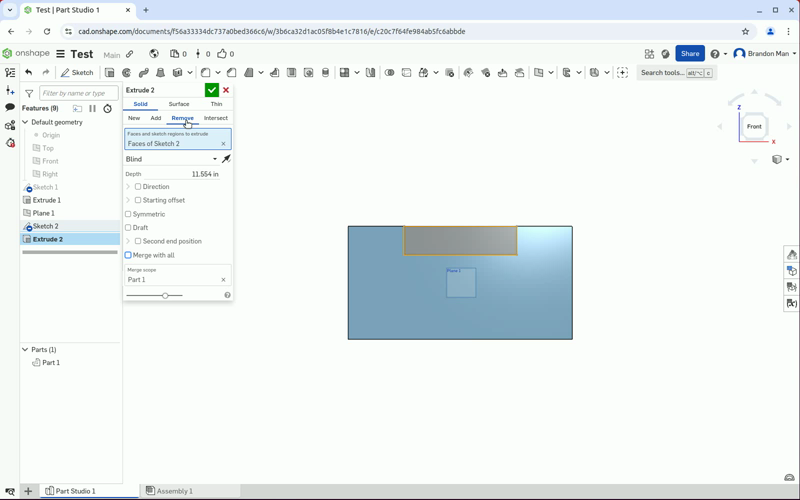
key(space)
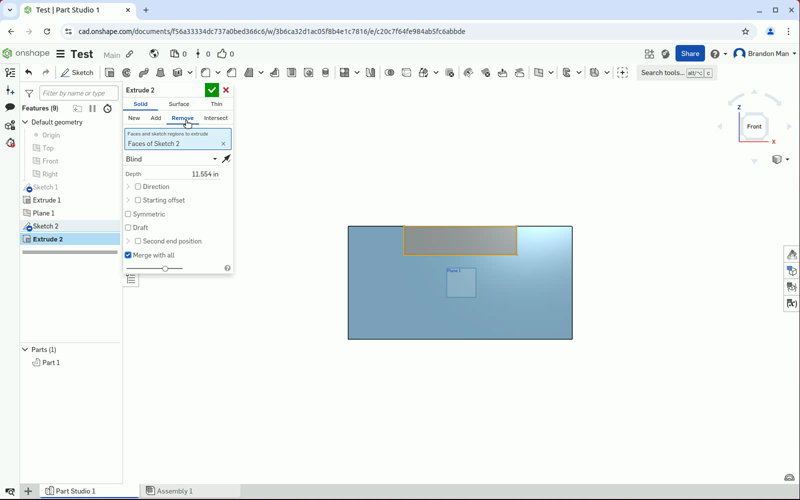
key(enter)
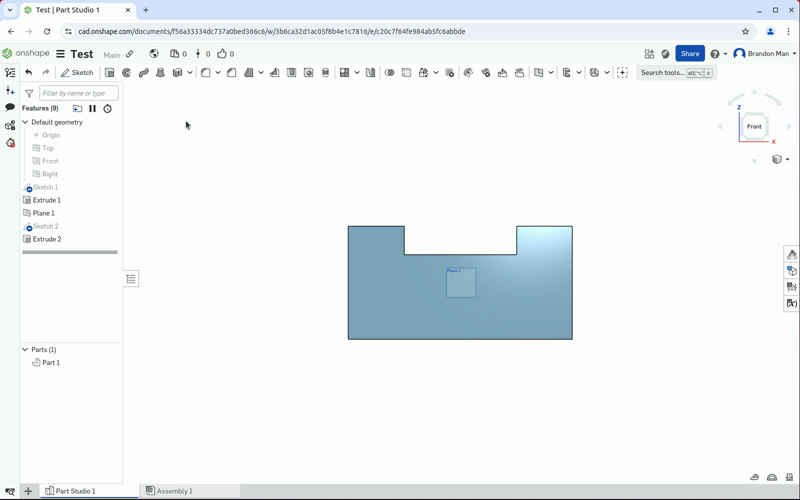
key(shift+h)
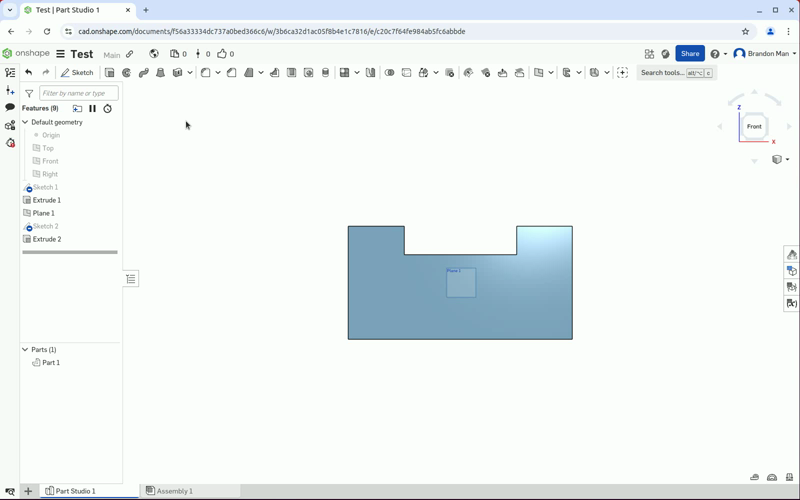
key(shift+h)
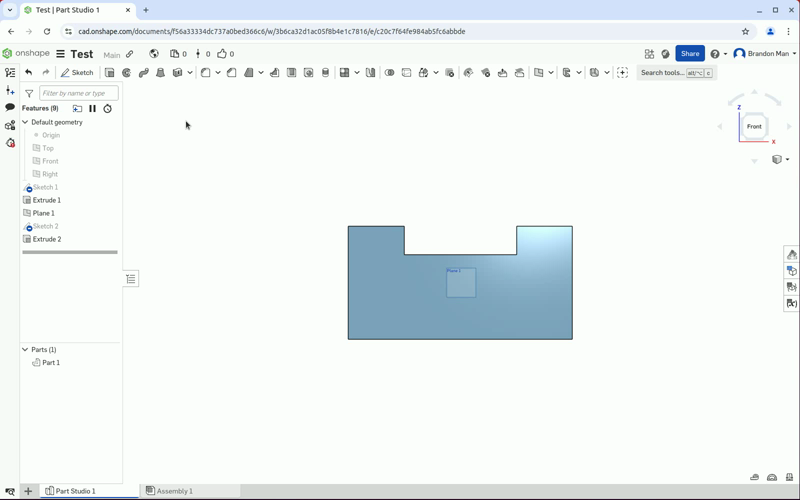
mouse_move(73, 189)
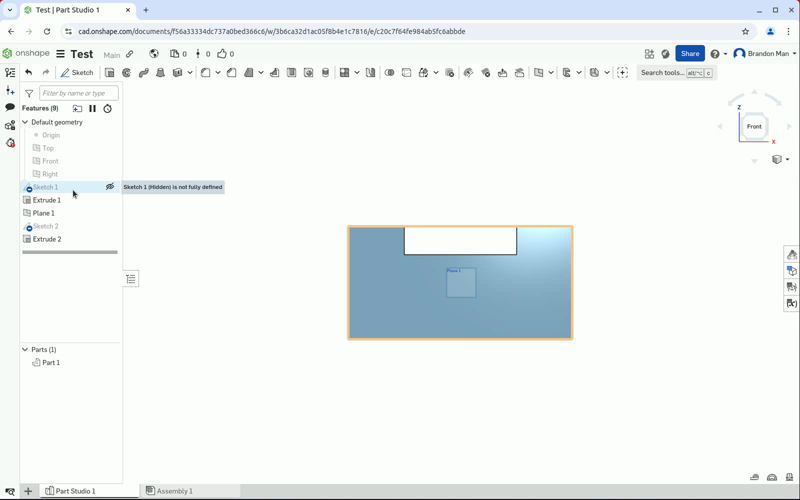
click(73, 189)
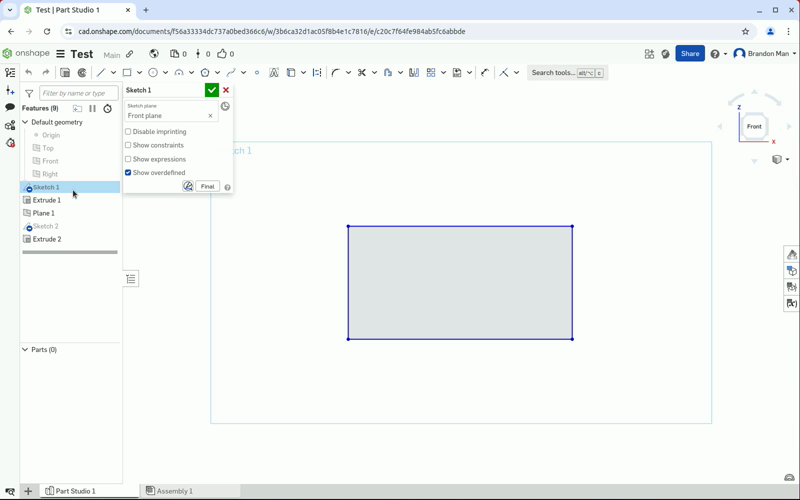
mouse_move(229, 92)
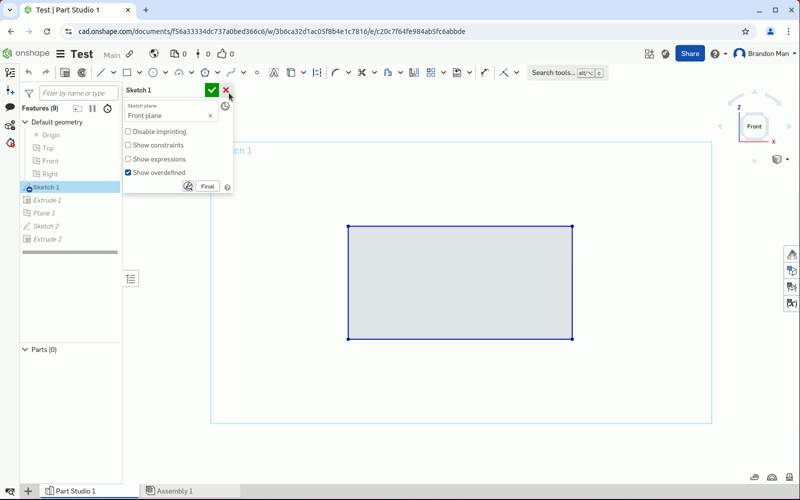
click(229, 92)
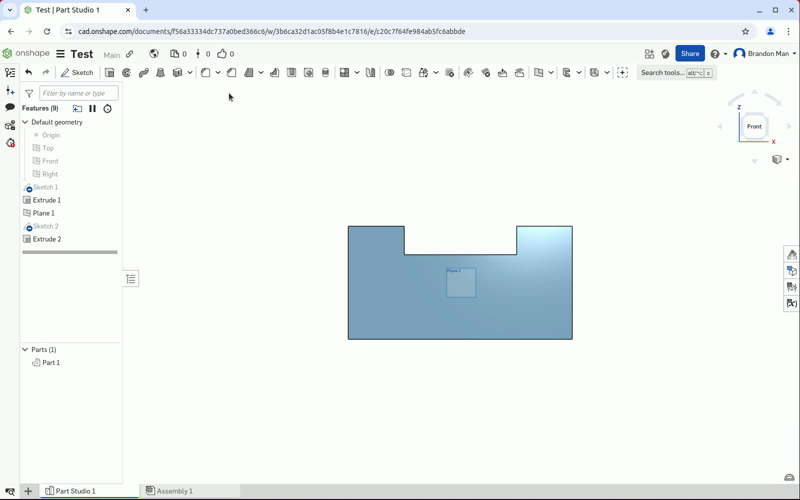
mouse_move(73, 352)
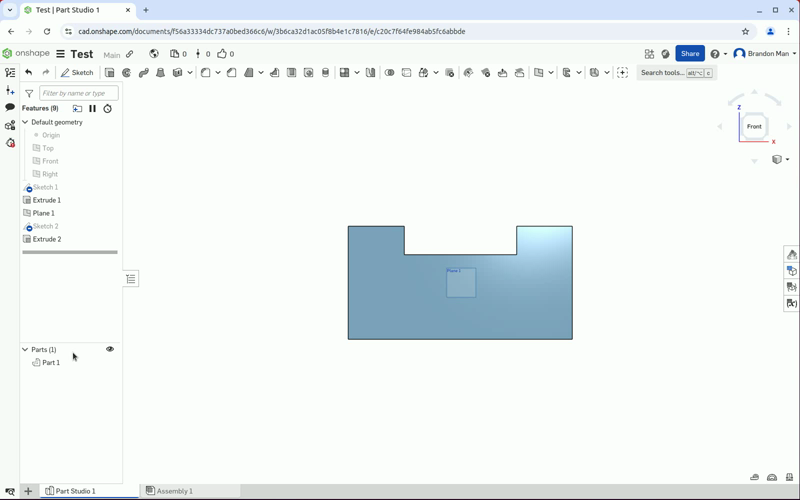
key(y)
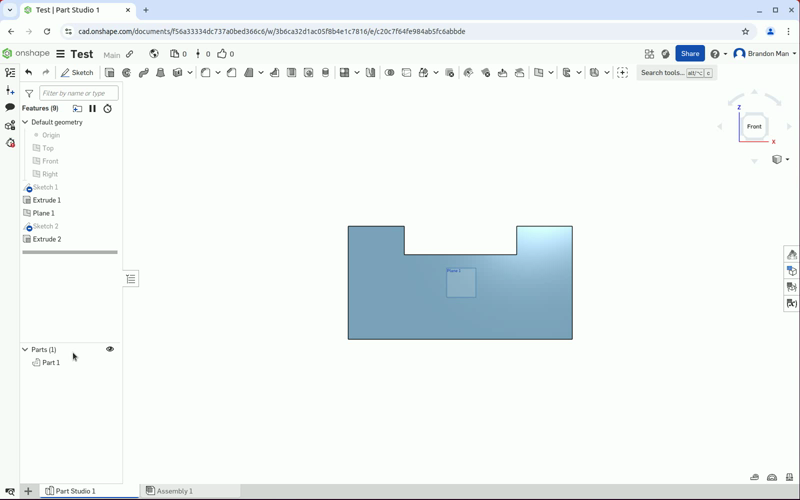
key(shift+p)
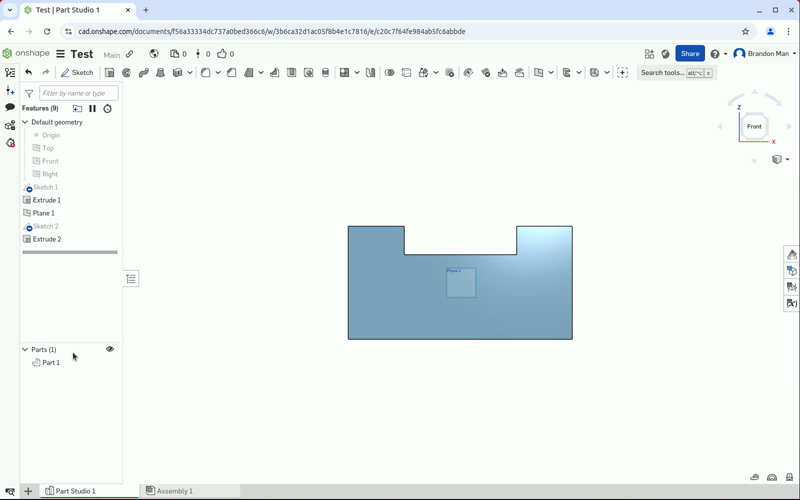
key(space)
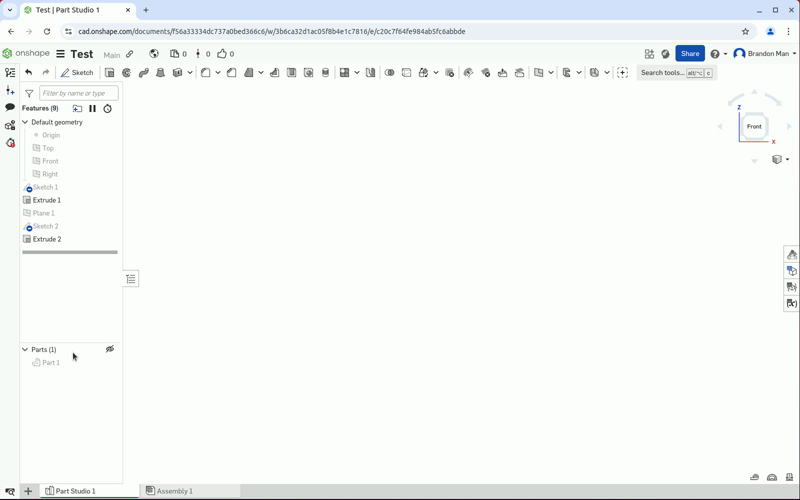
key_down(shift)
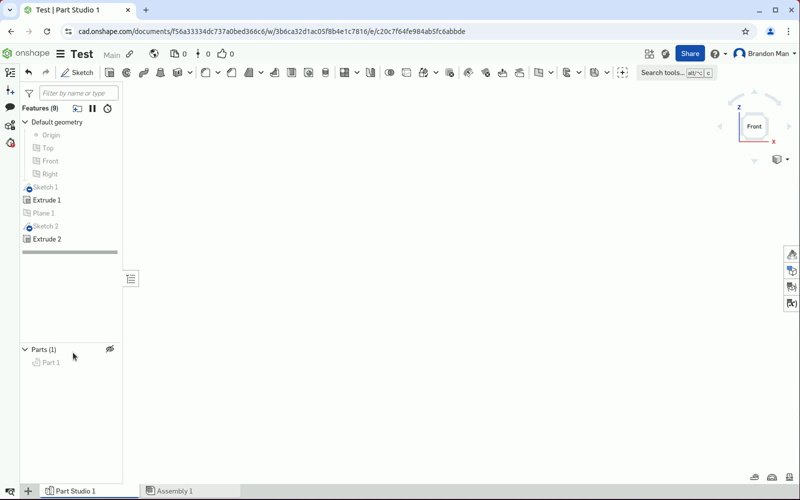
key(left)
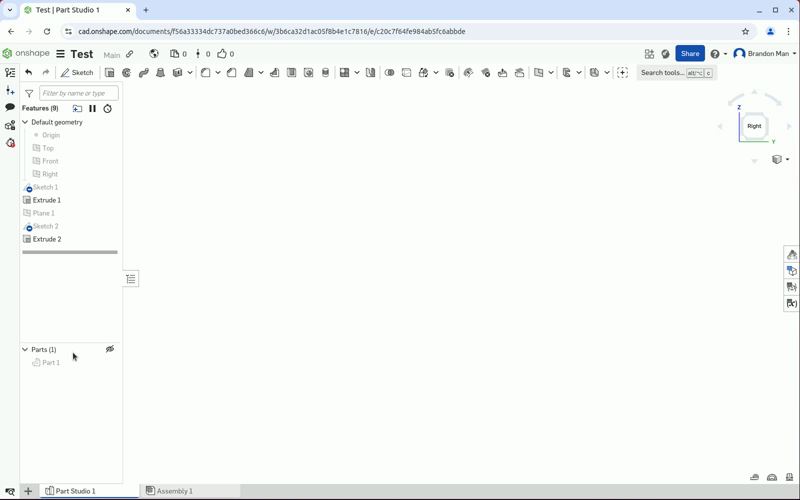
key_up(shift)
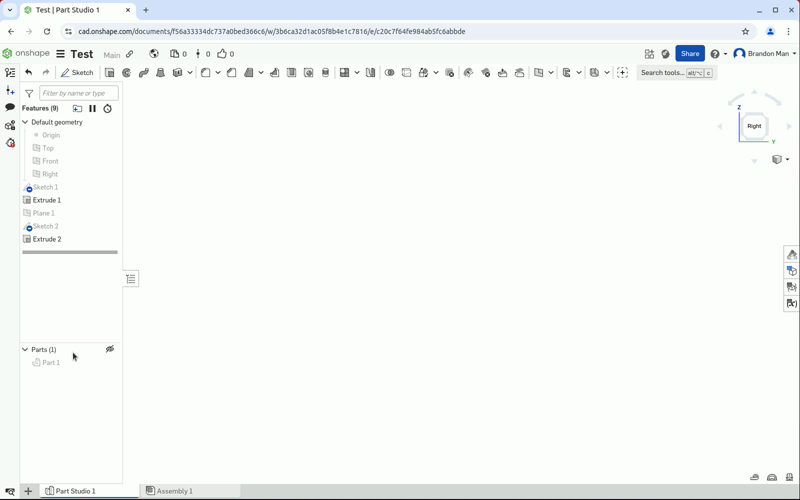
mouse_move(73, 352)
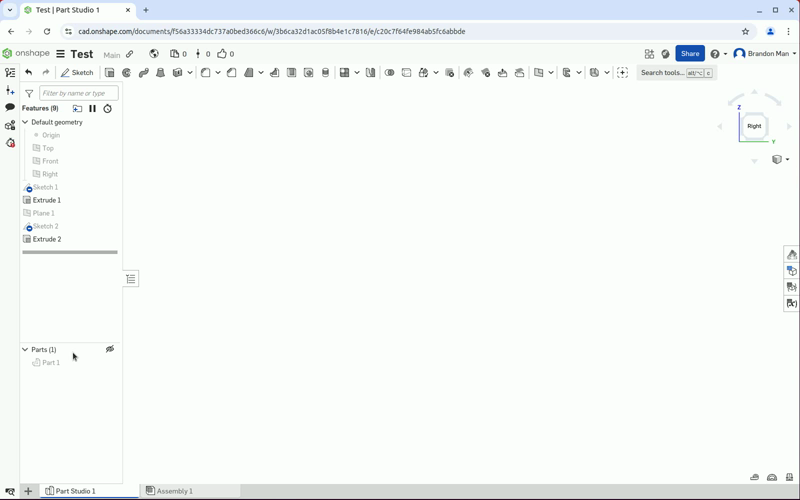
key(shift+y)
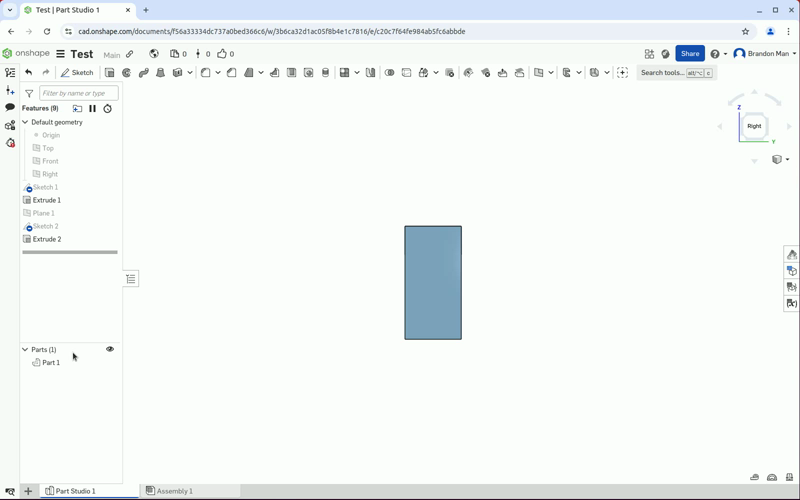
mouse_move(541, 75)
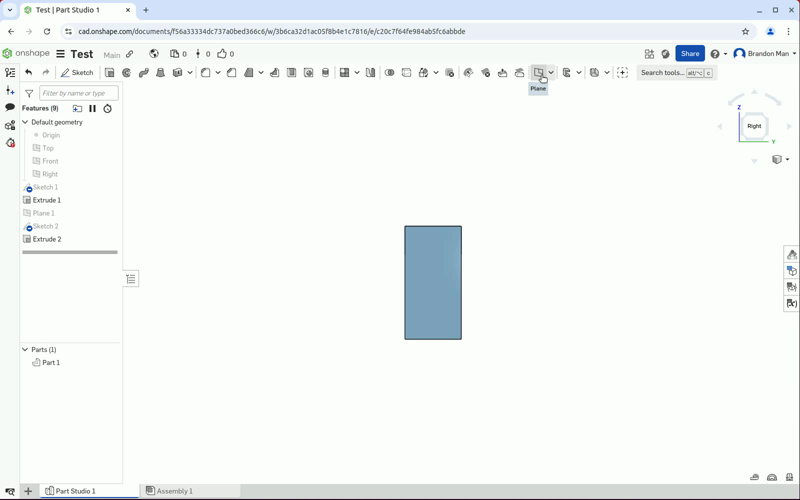
click(541, 75)
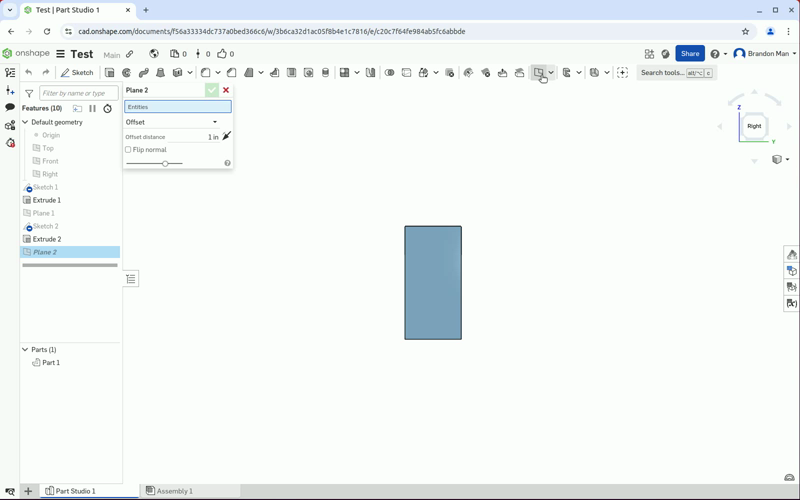
mouse_move(73, 176)
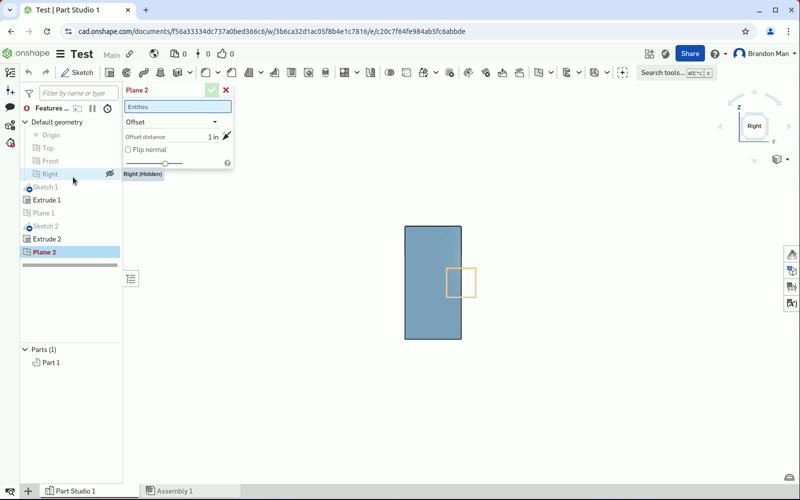
click(73, 176)
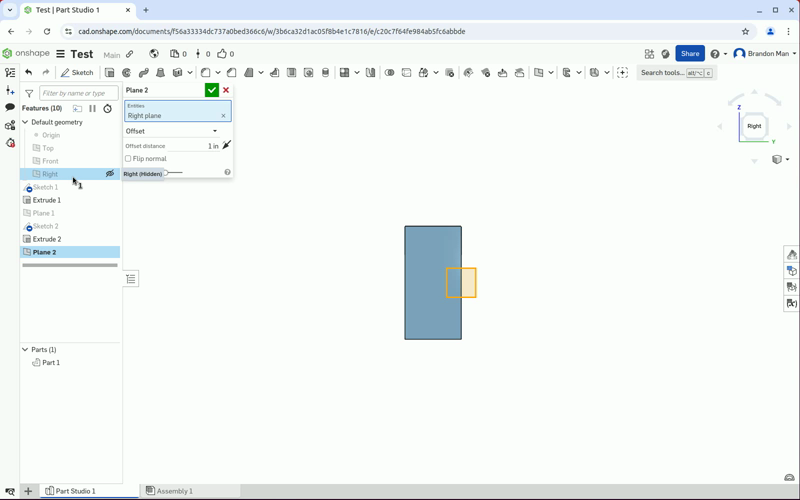
key(tab, 2)
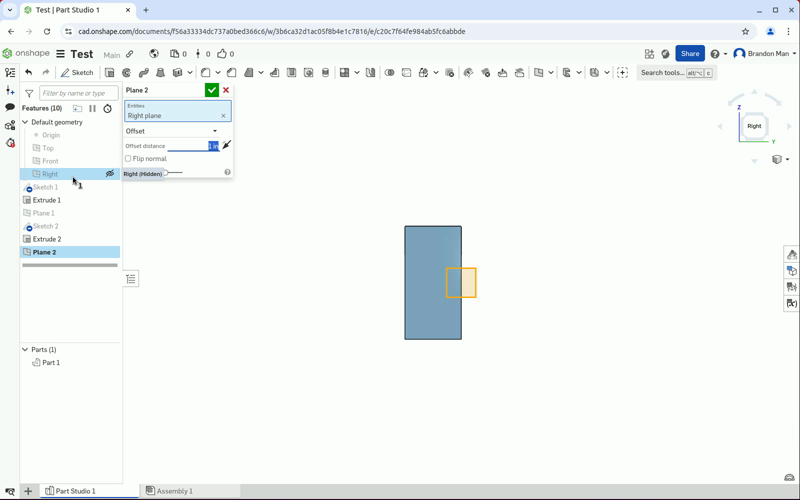
text(23.108)
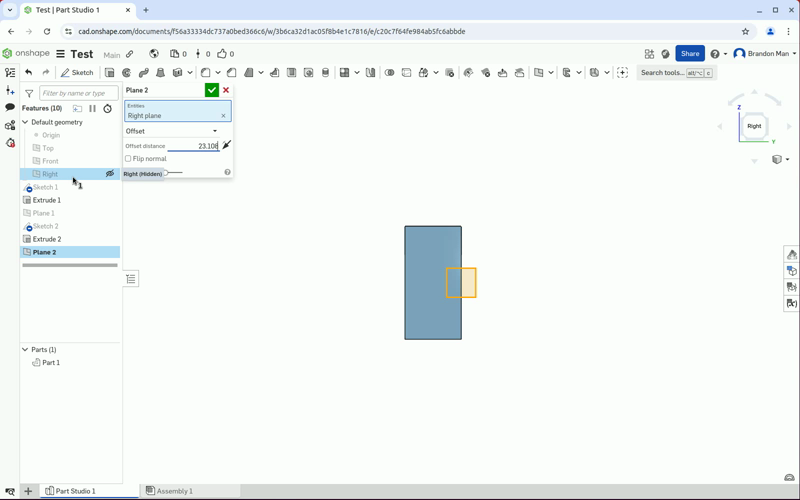
key(enter, 2)
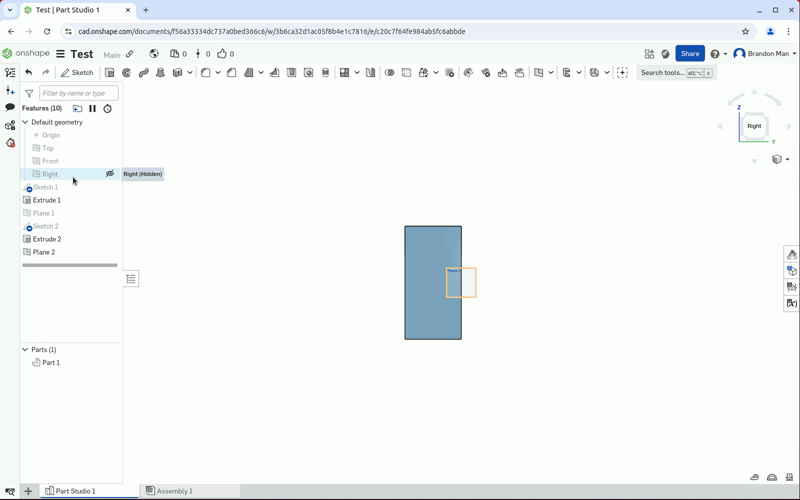
key(shift+s)
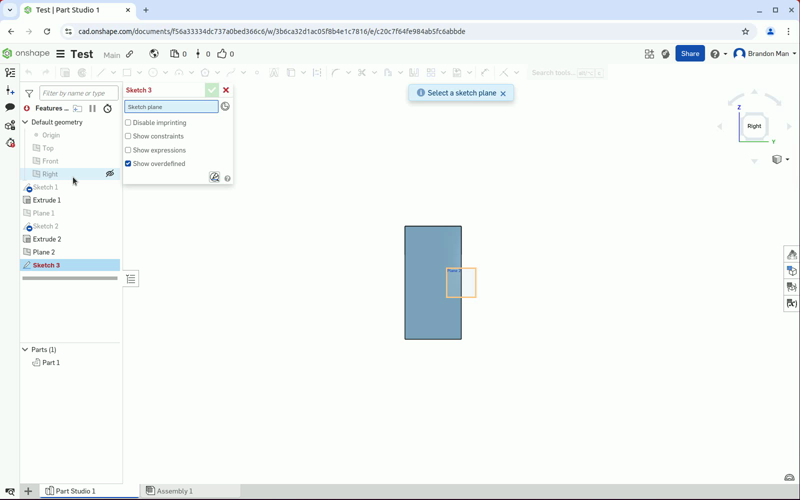
mouse_move(73, 254)
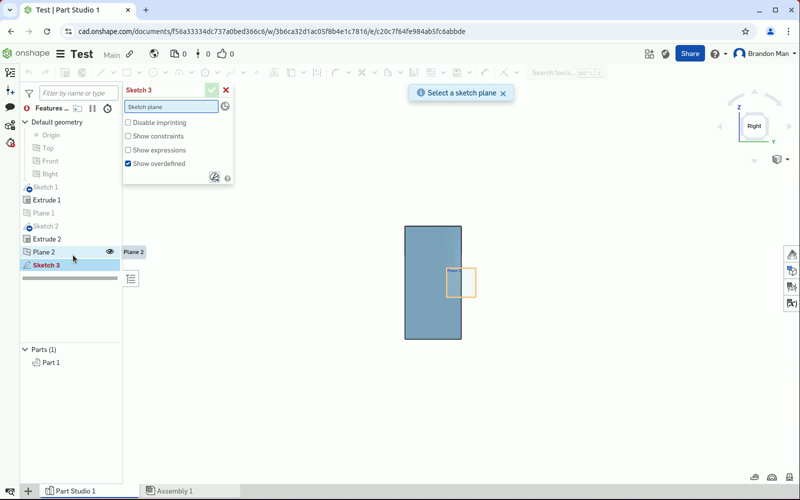
click(73, 254)
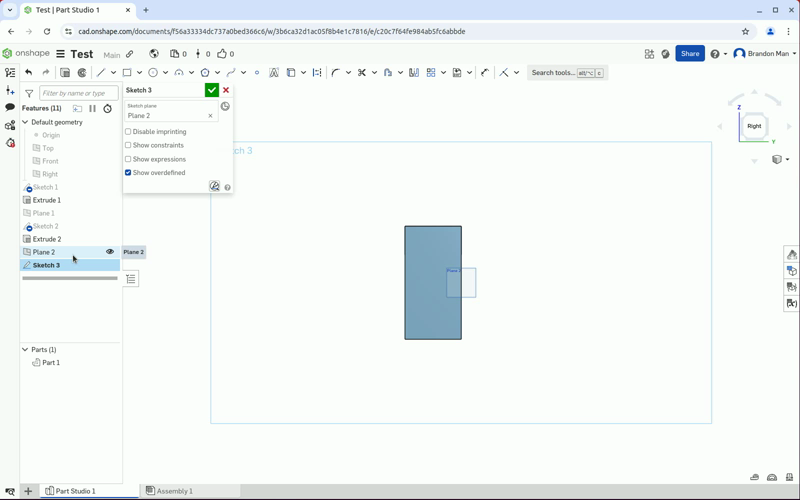
mouse_move(73, 352)
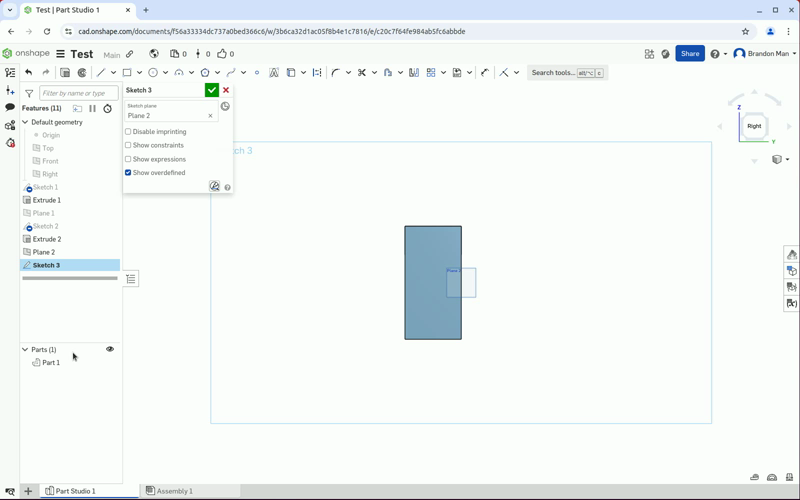
key(y)
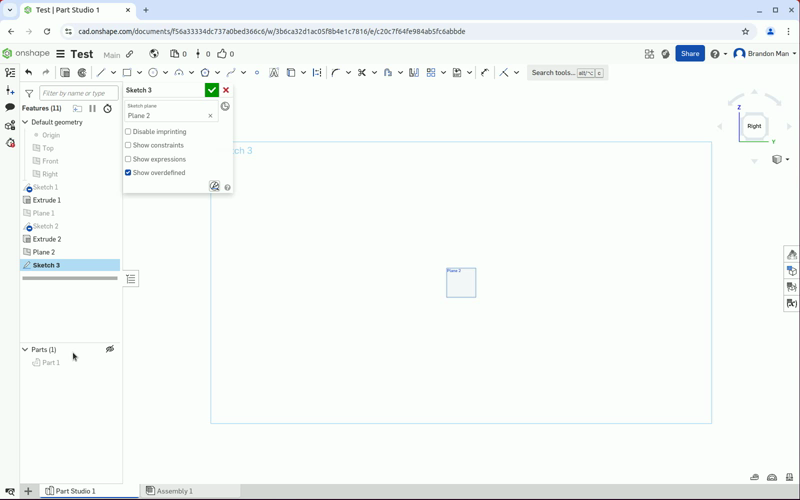
key(l)
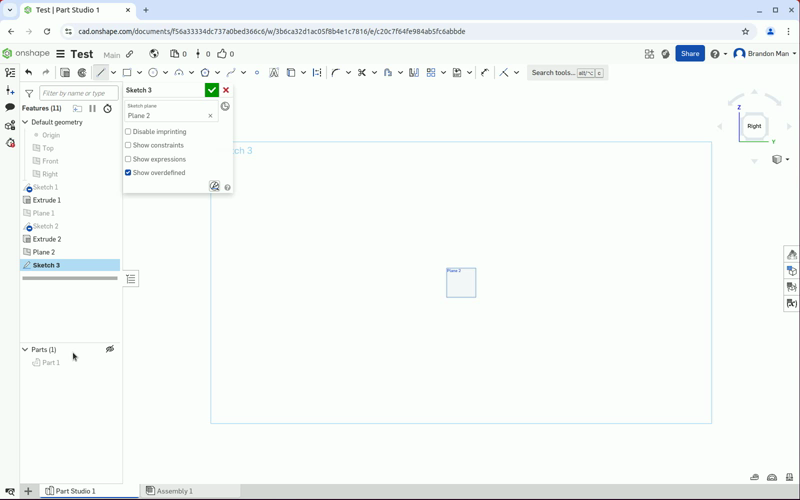
key_down(shift)
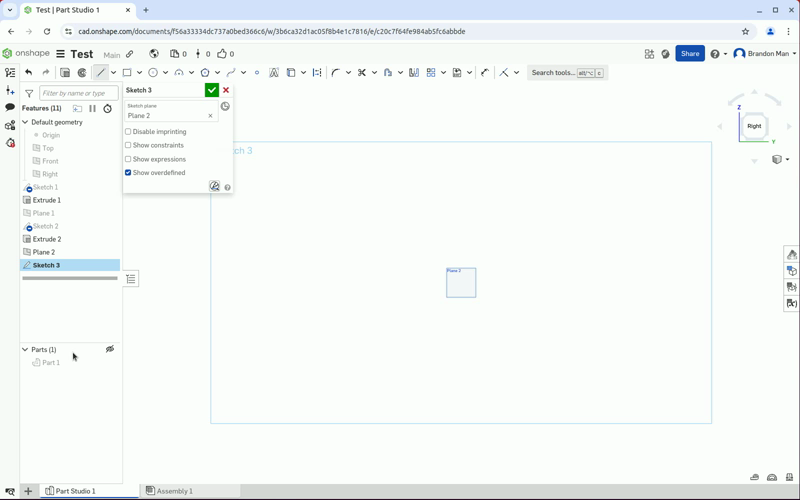
mouse_move(404, 339)
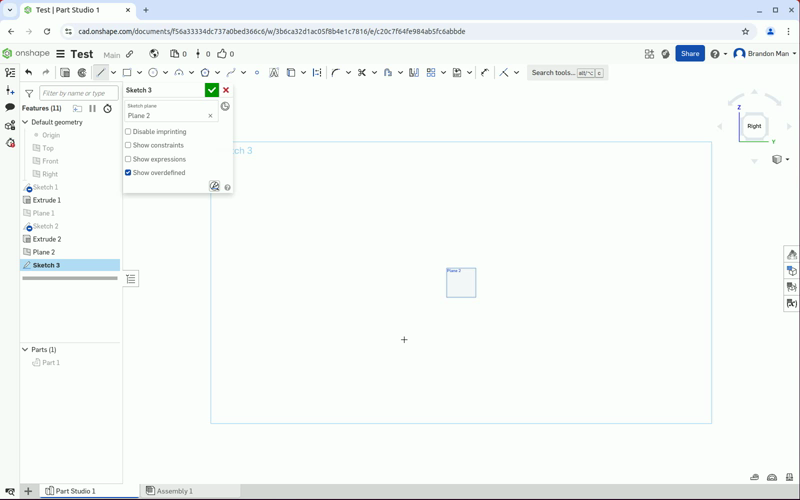
click(404, 339)
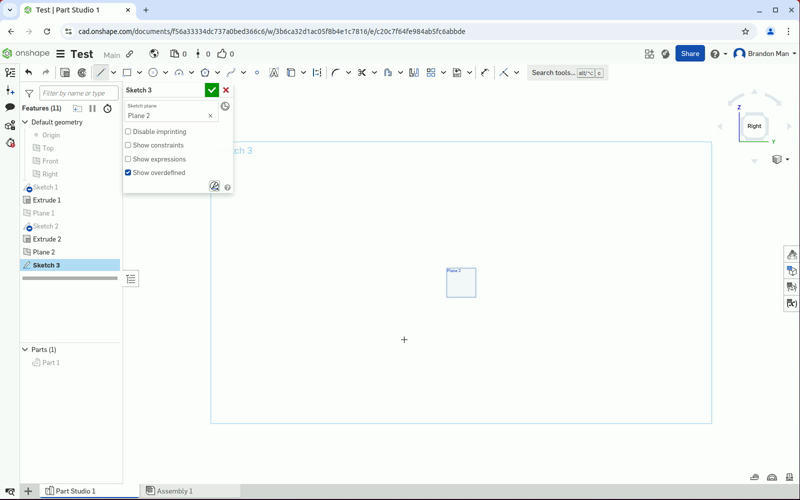
key_up(shift)
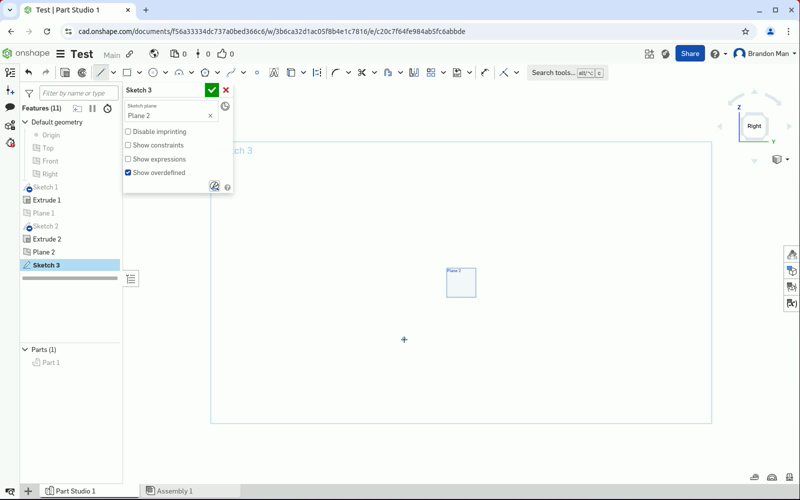
key_down(shift)
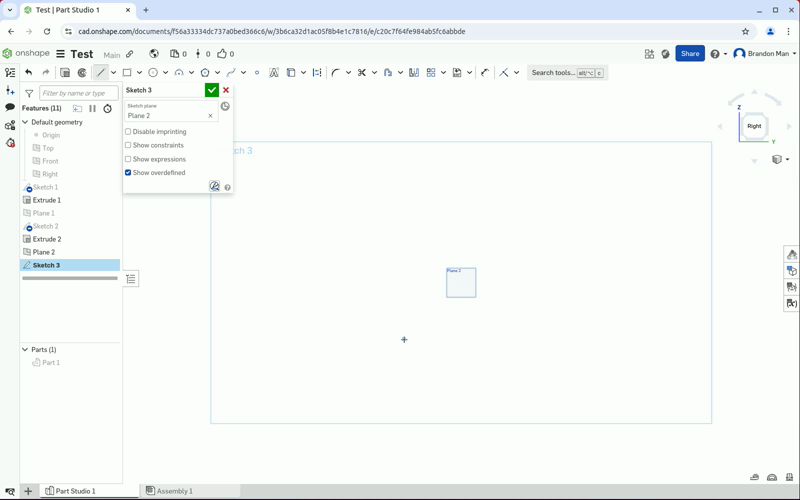
mouse_move(434, 339)
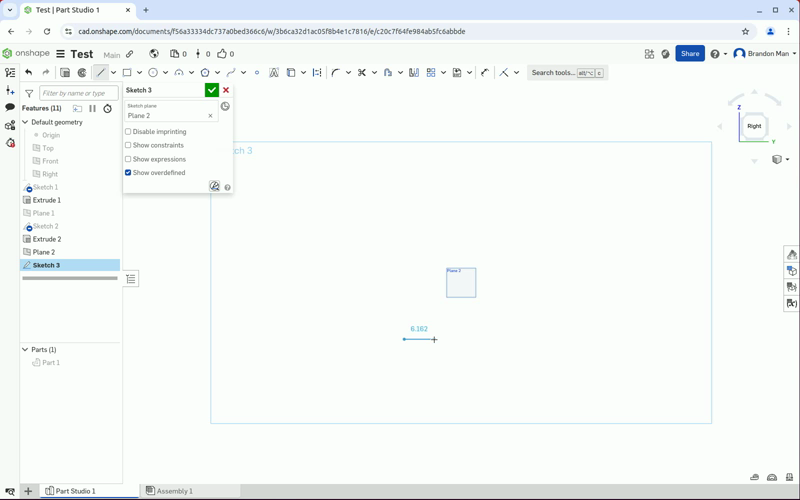
mouse_move(461, 339)
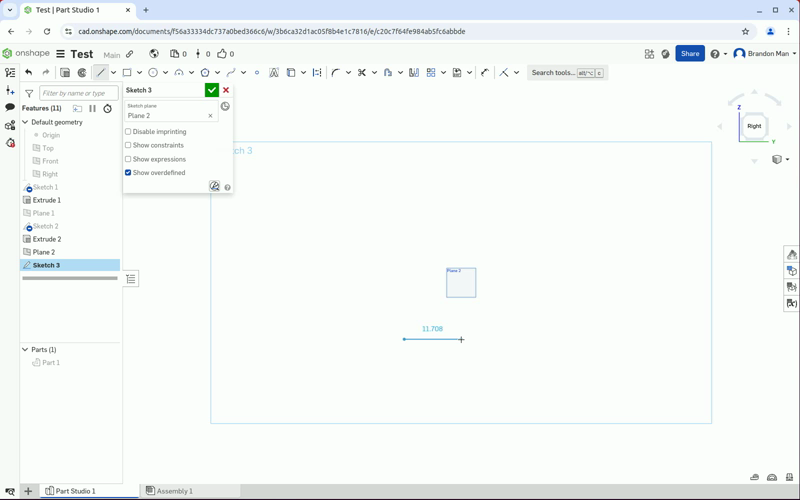
click(461, 339)
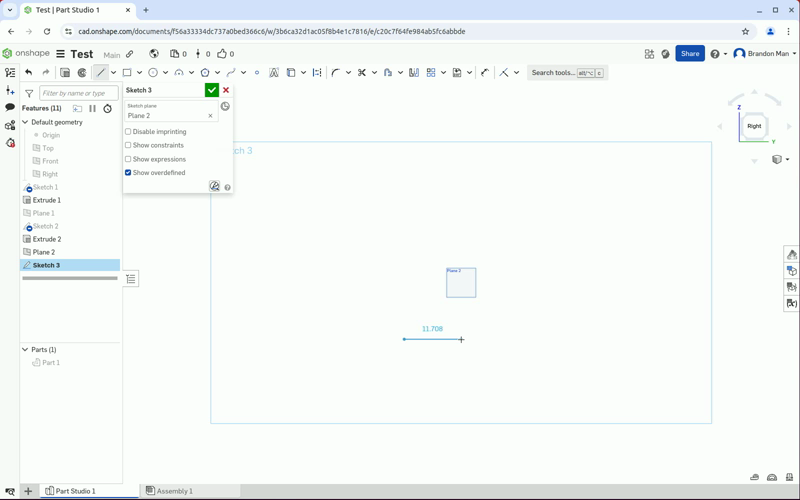
key_up(shift)
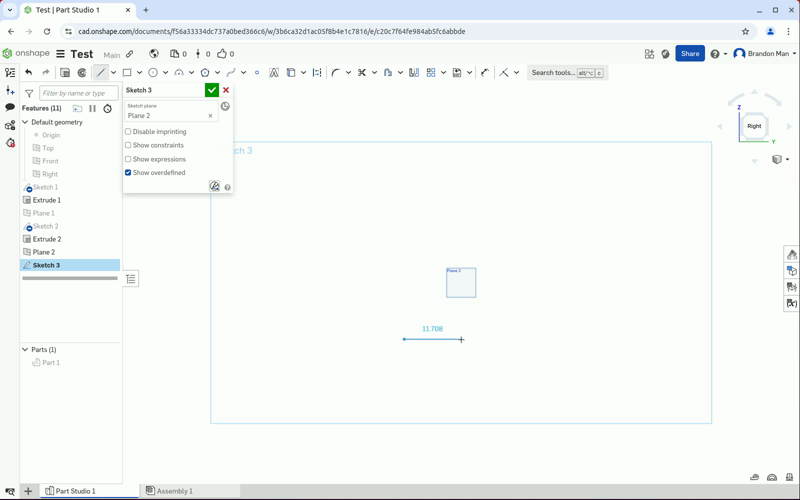
key_down(shift)
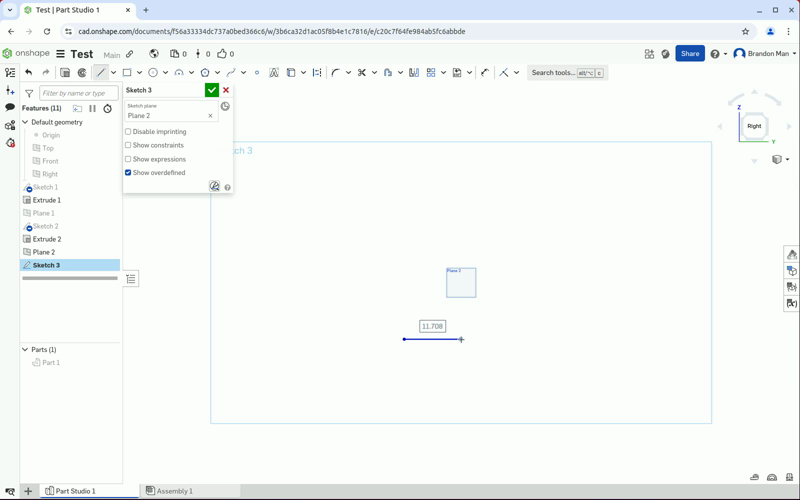
mouse_move(491, 339)
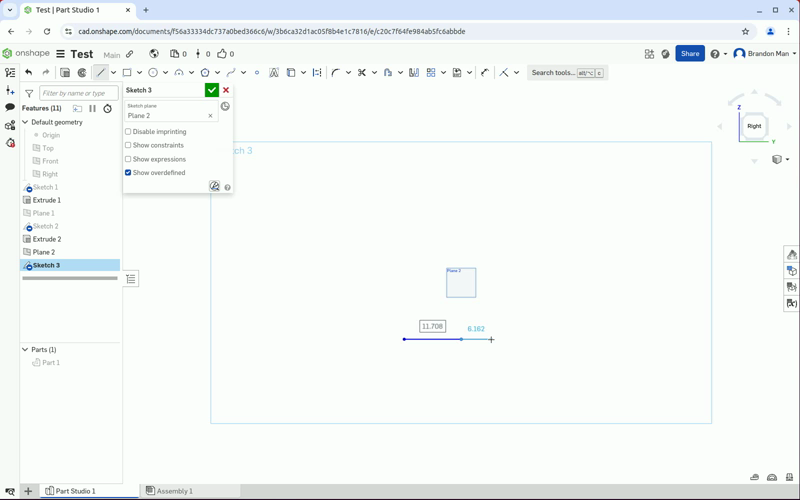
mouse_move(461, 310)
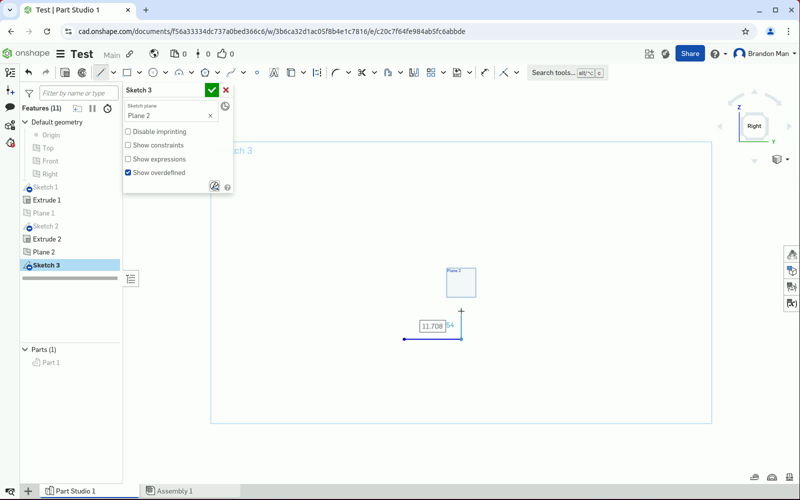
click(461, 310)
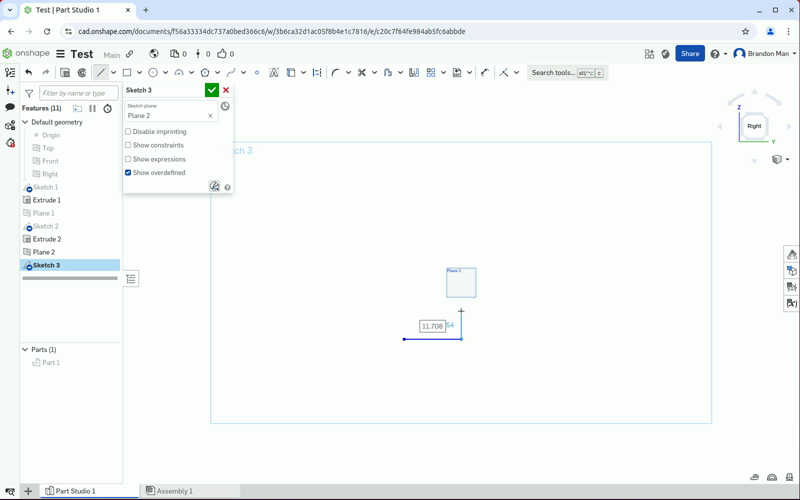
key_up(shift)
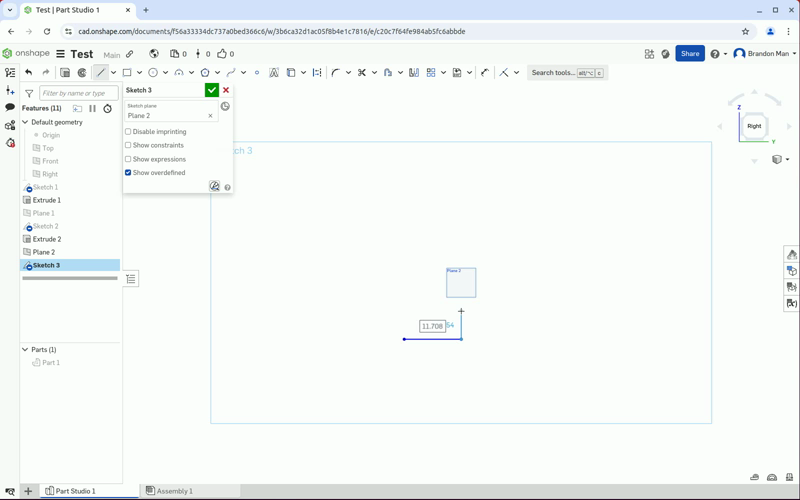
key_down(shift)
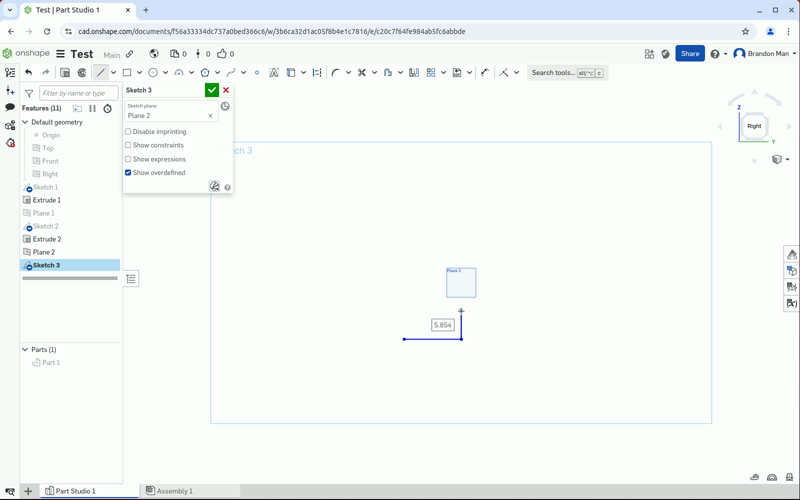
mouse_move(491, 310)
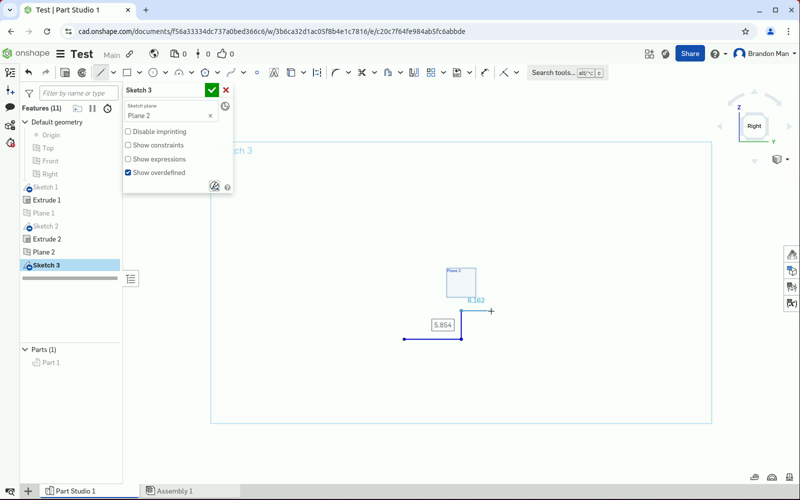
mouse_move(404, 310)
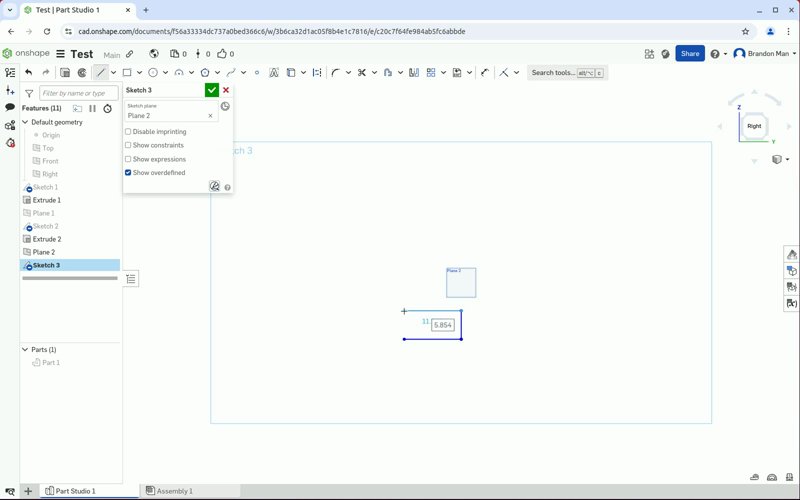
click(404, 310)
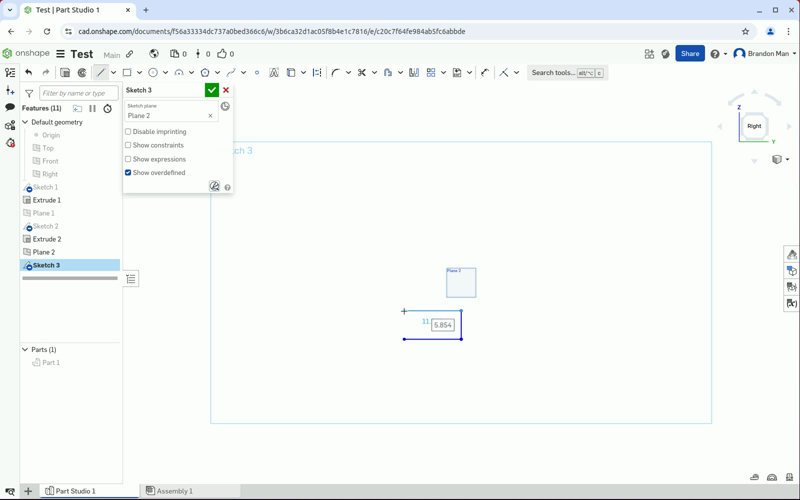
key_up(shift)
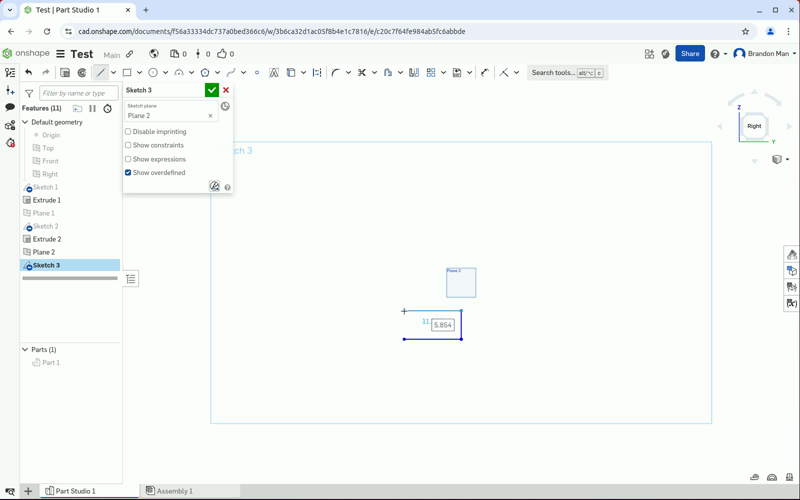
mouse_move(434, 310)
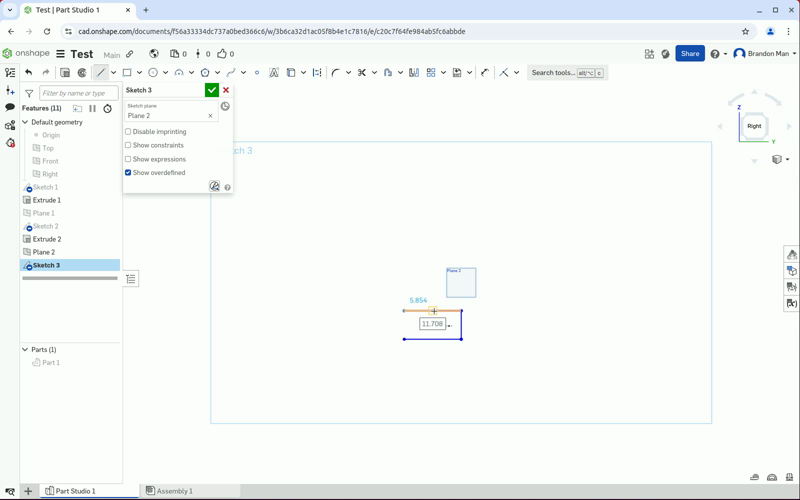
key_down(shift)
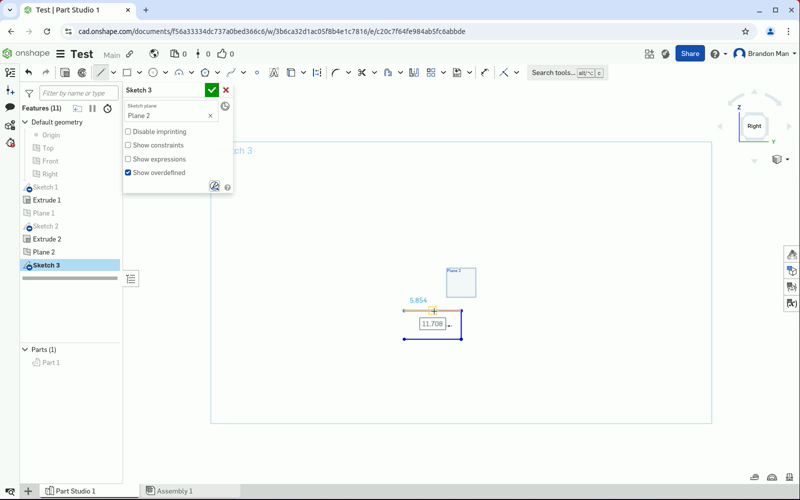
mouse_move(404, 339)
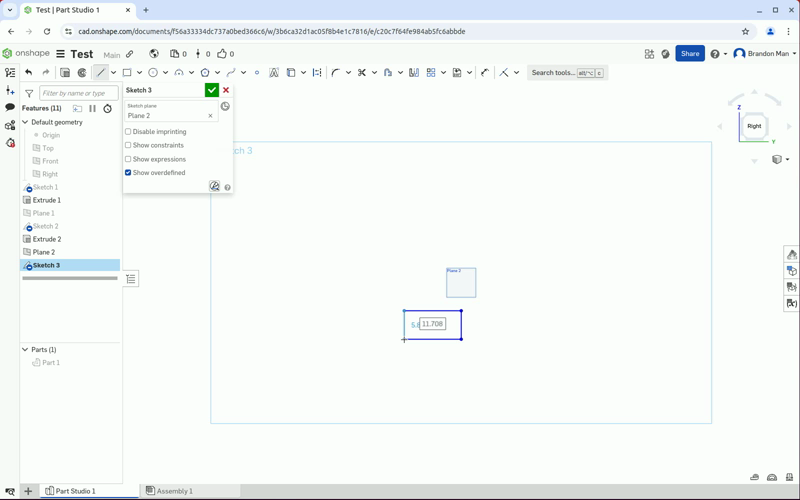
key_up(shift)
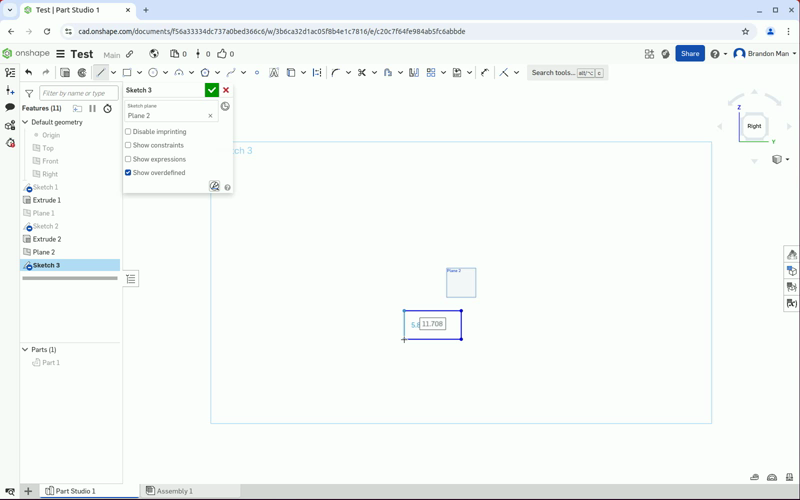
click(404, 339)
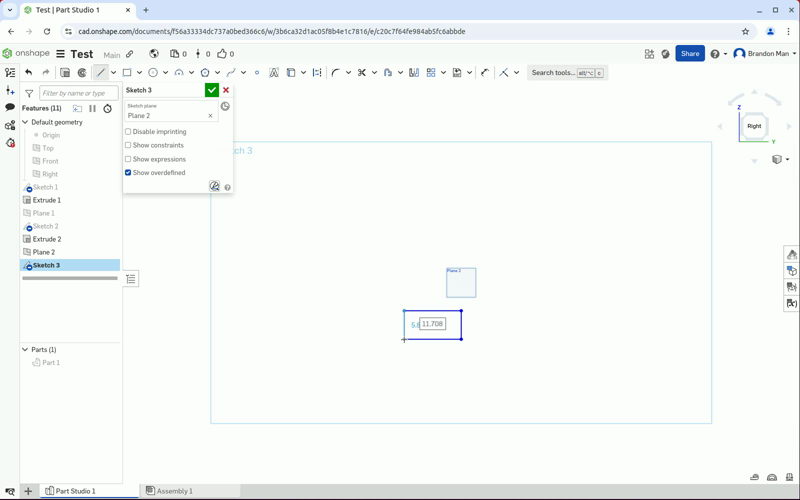
key(esc)
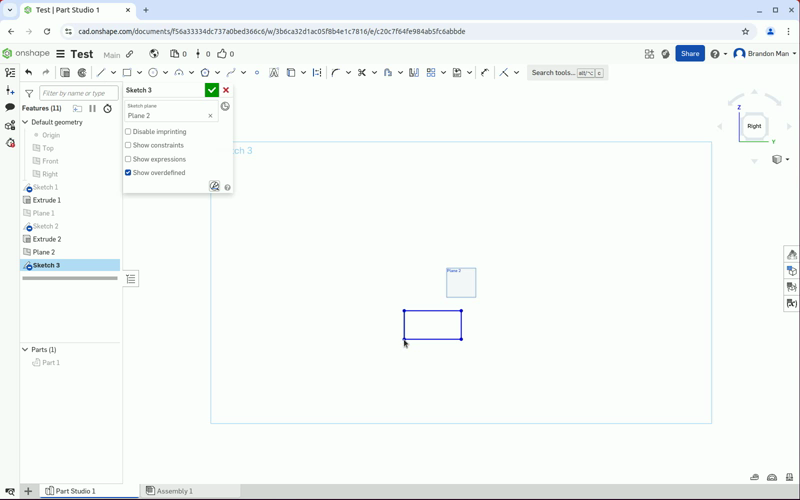
mouse_move(450, 320)
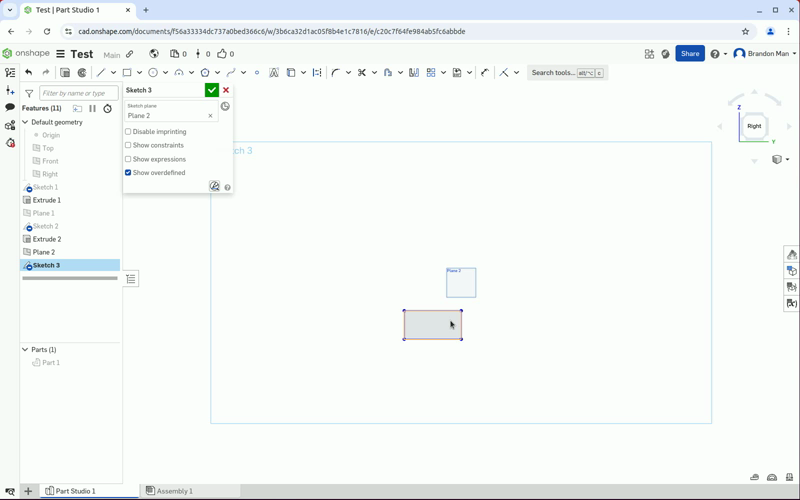
scroll(6)
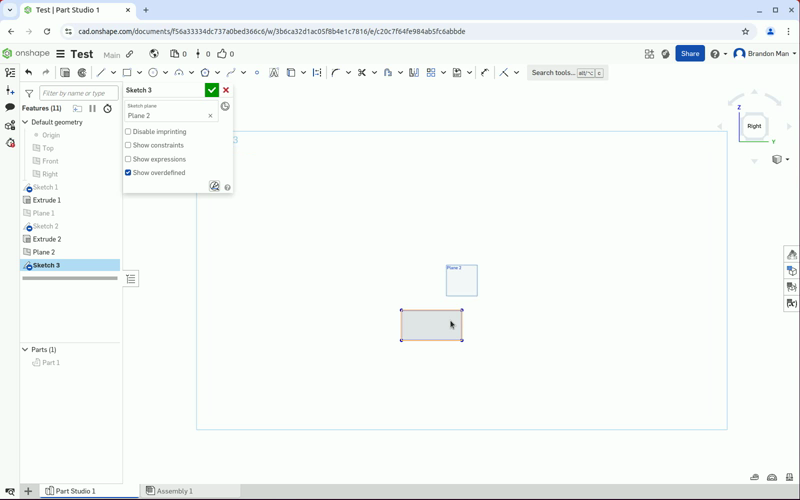
scroll(6)
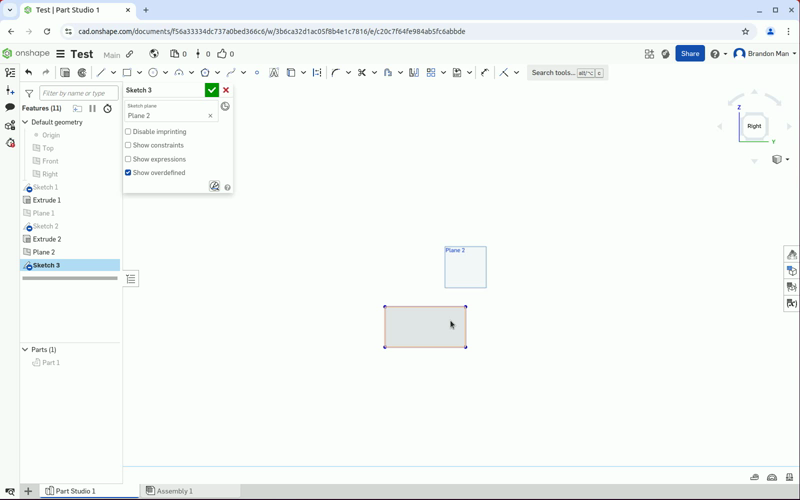
scroll(6)
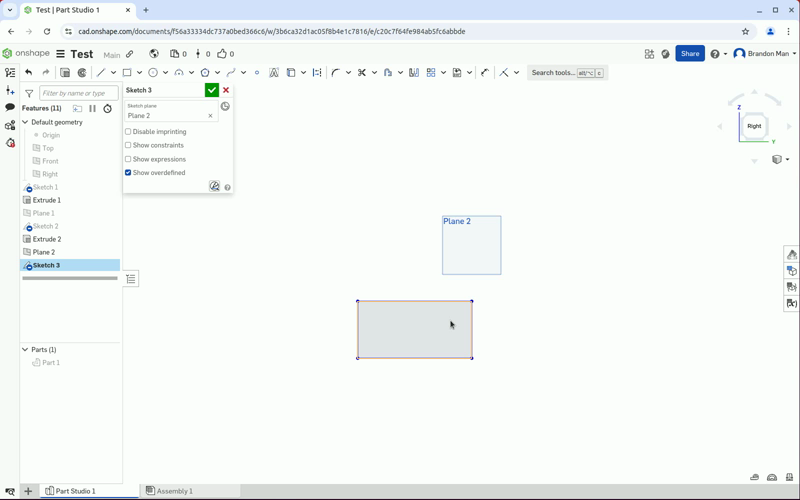
scroll(6)
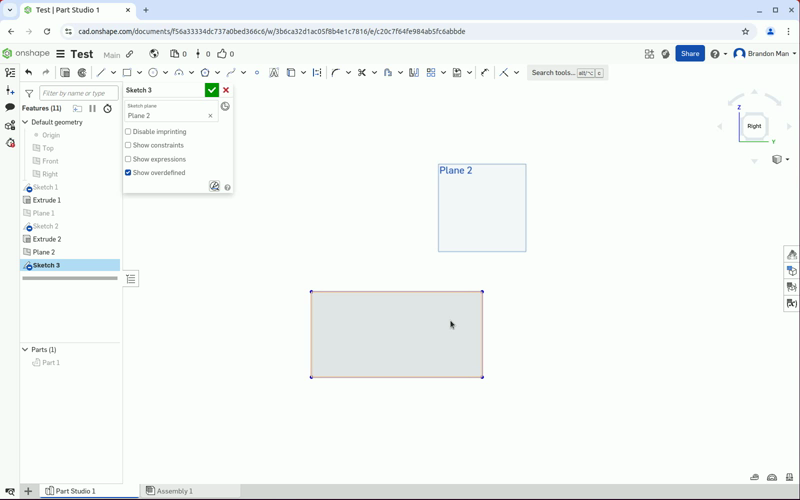
scroll(6)
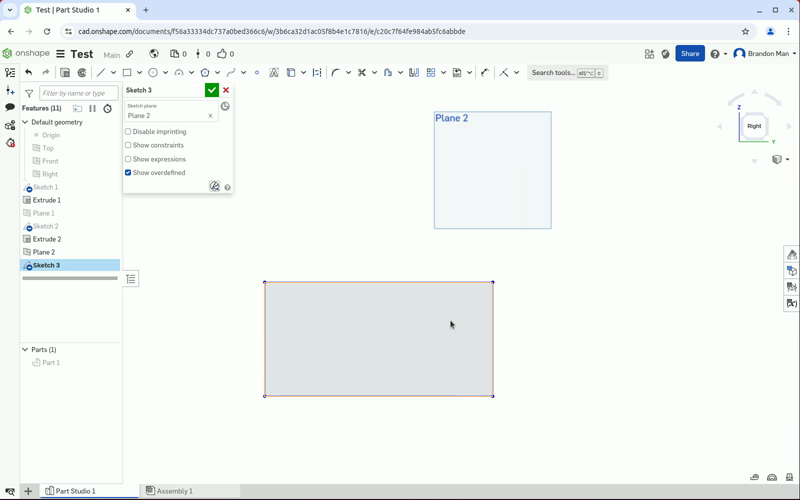
scroll(6)
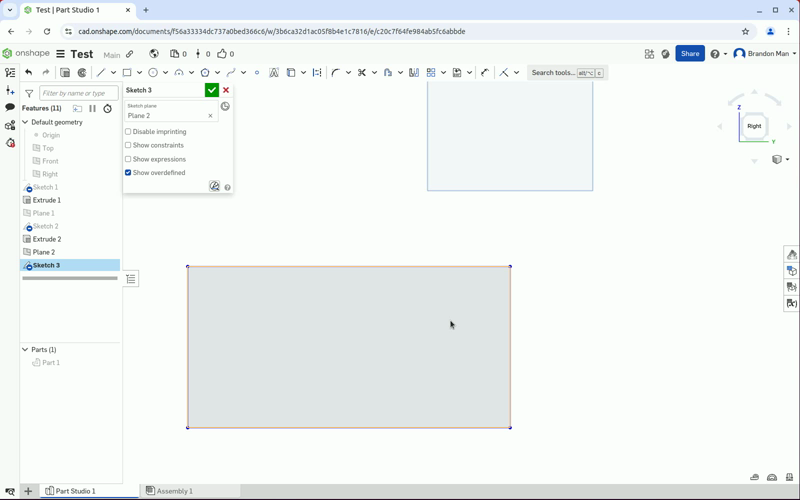
scroll(6)
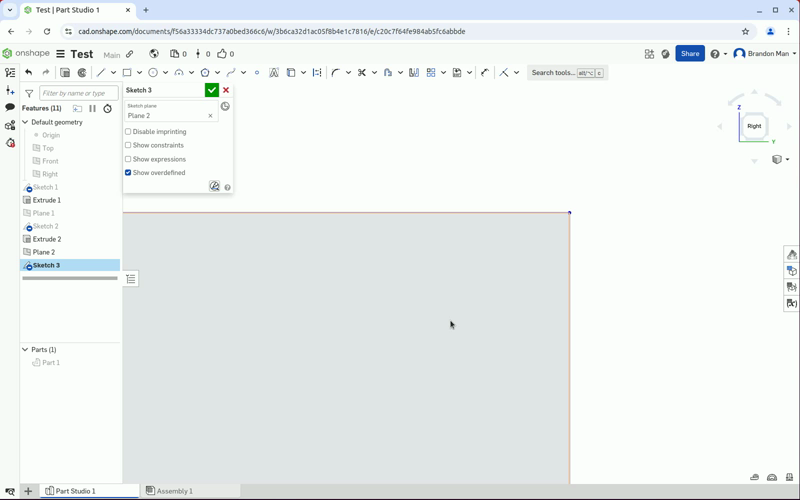
click(450, 320)
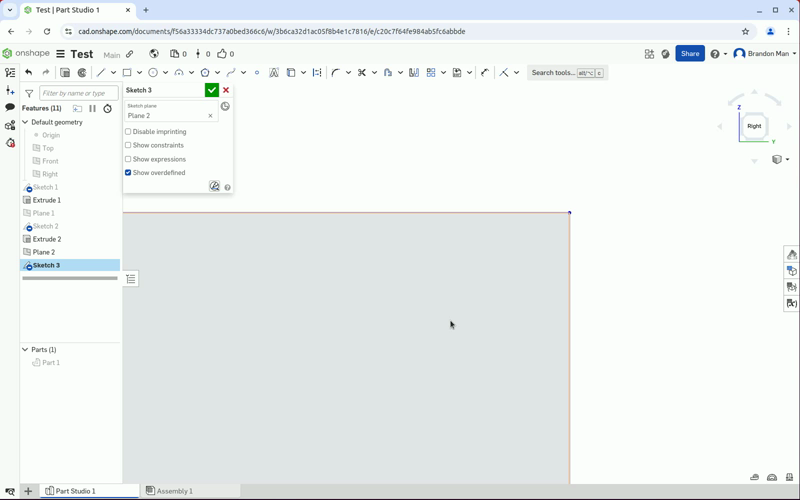
scroll(-6)
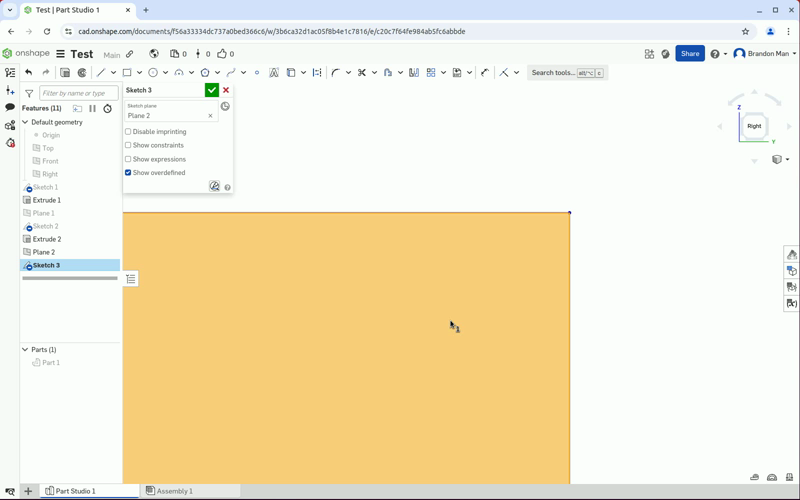
scroll(-6)
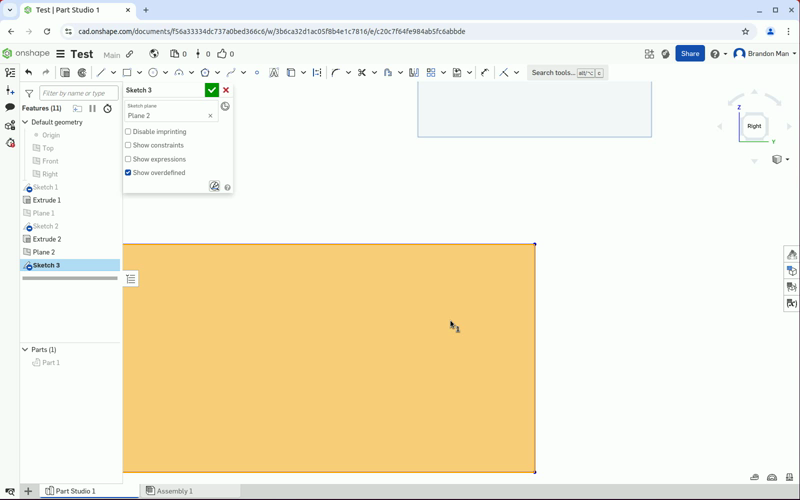
scroll(-6)
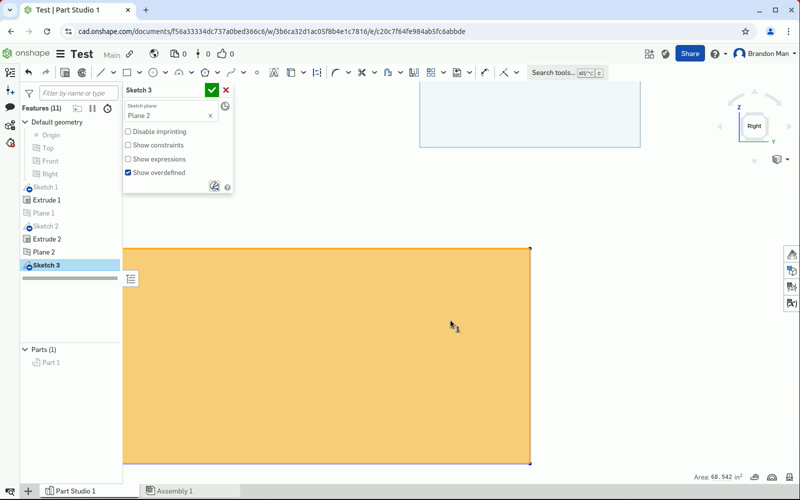
scroll(-6)
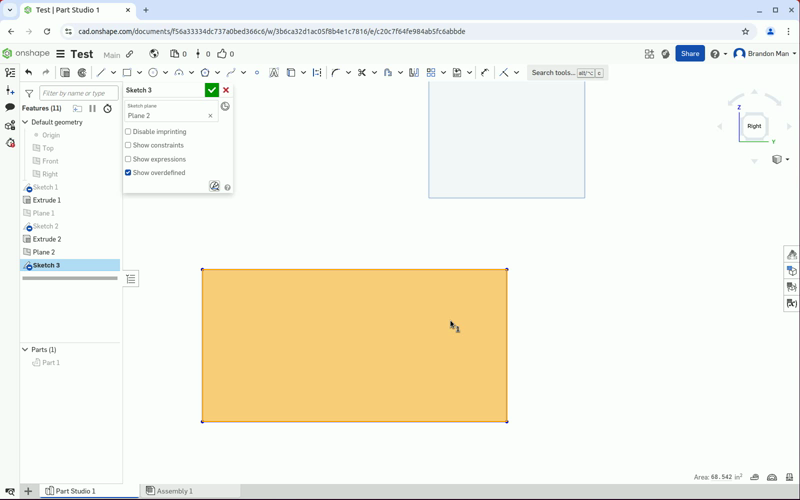
scroll(-6)
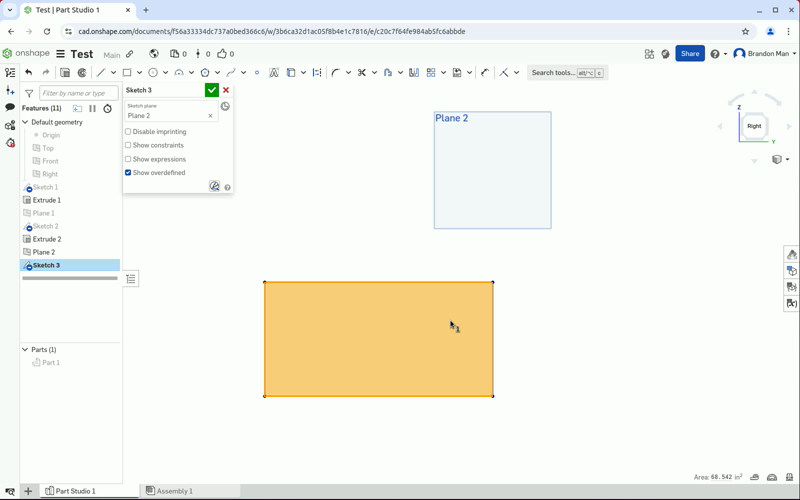
scroll(-6)
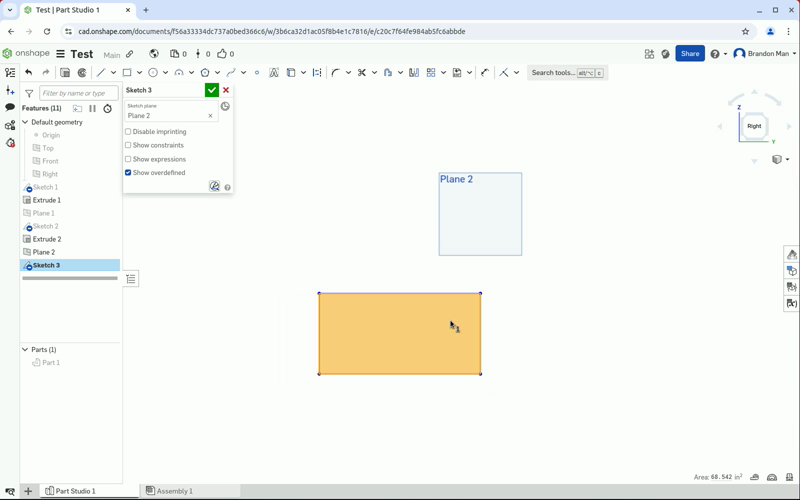
scroll(-6)
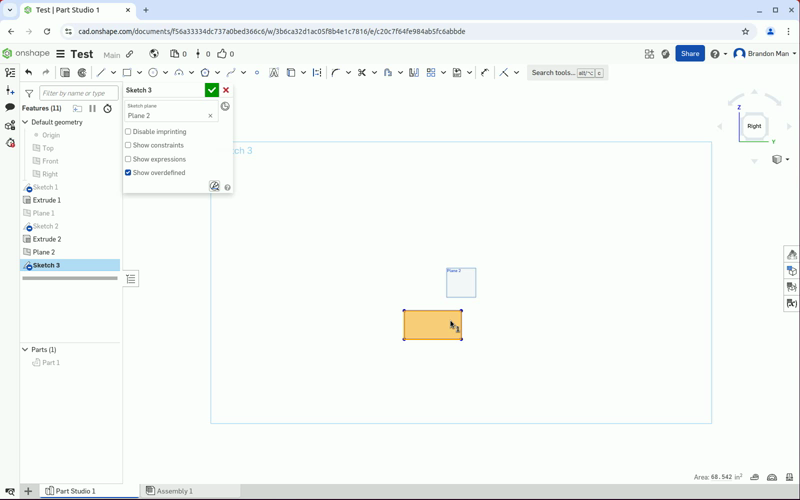
mouse_move(73, 352)
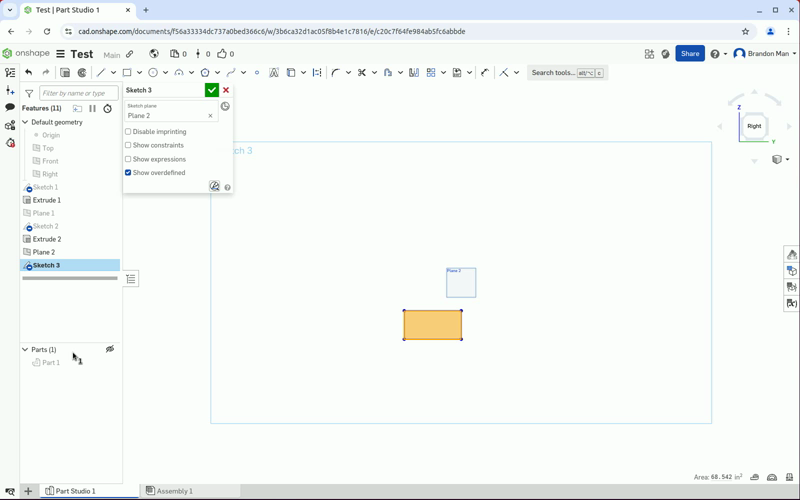
key(shift+y)
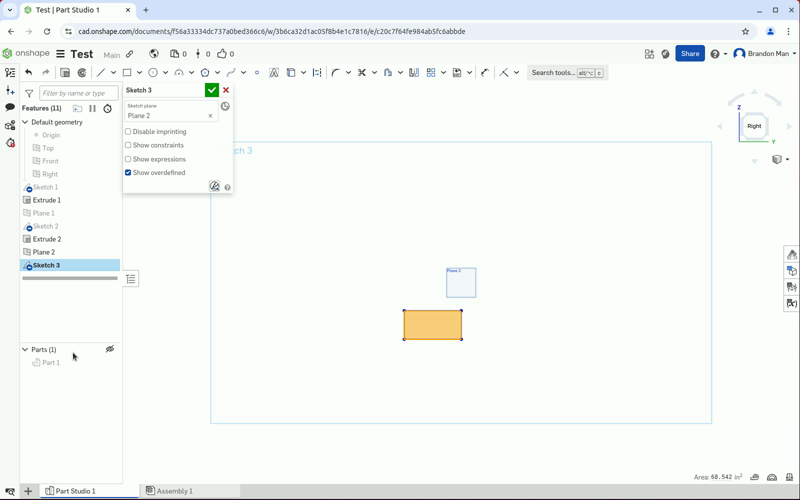
key(shift+e)
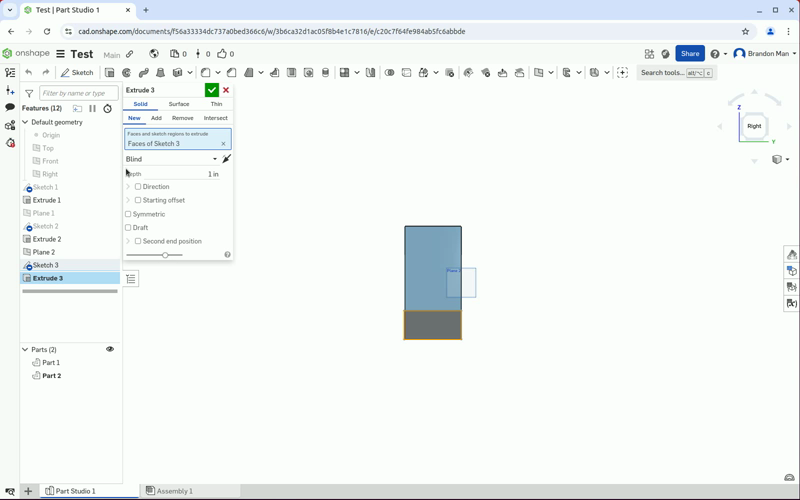
mouse_move(143, 106)
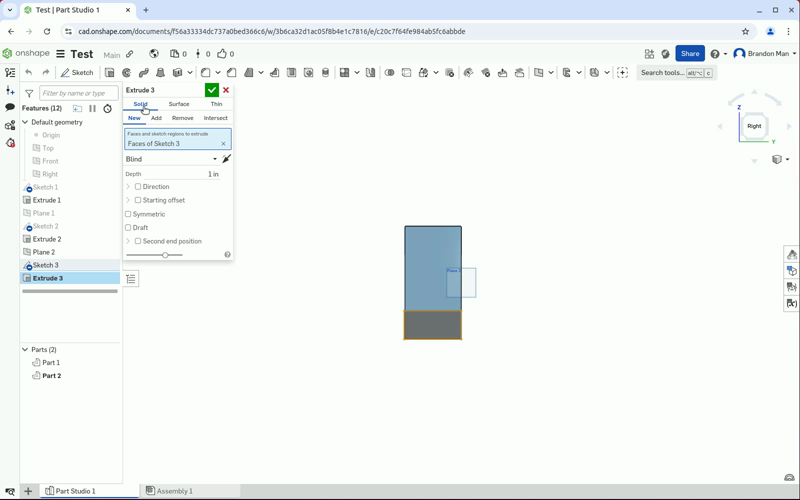
click(143, 106)
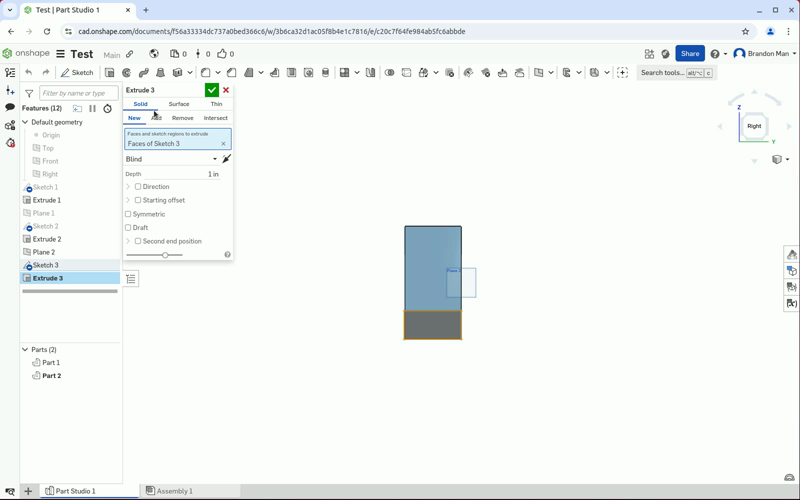
mouse_move(186, 120)
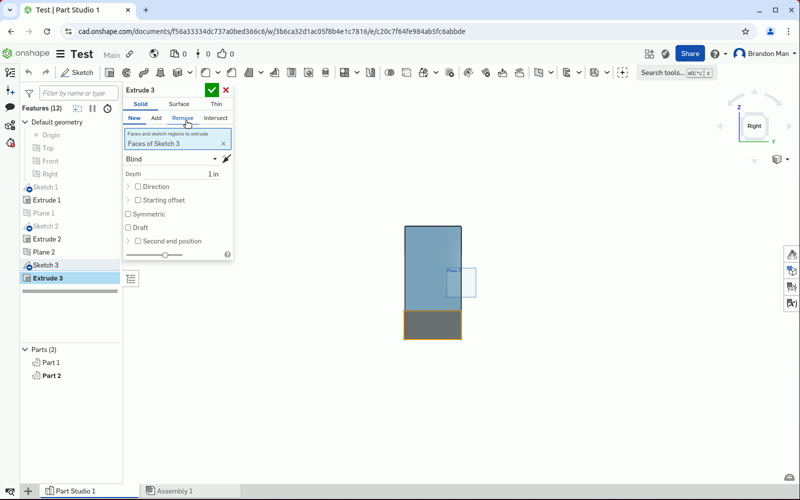
click(186, 120)
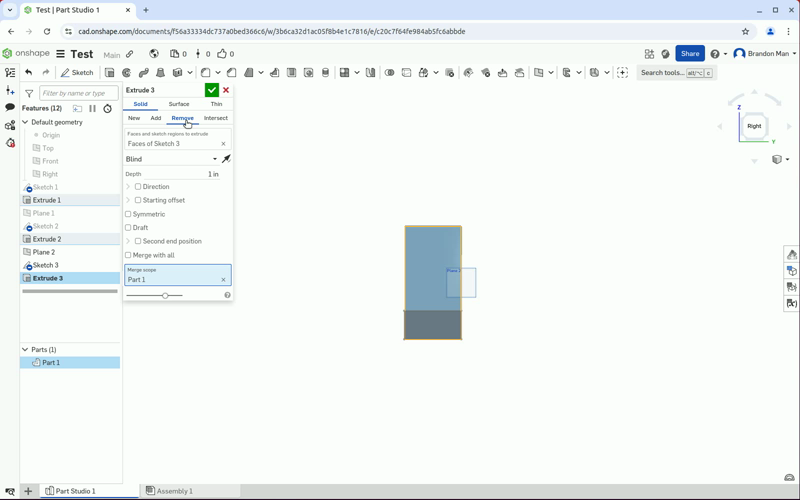
key(tab, 4)
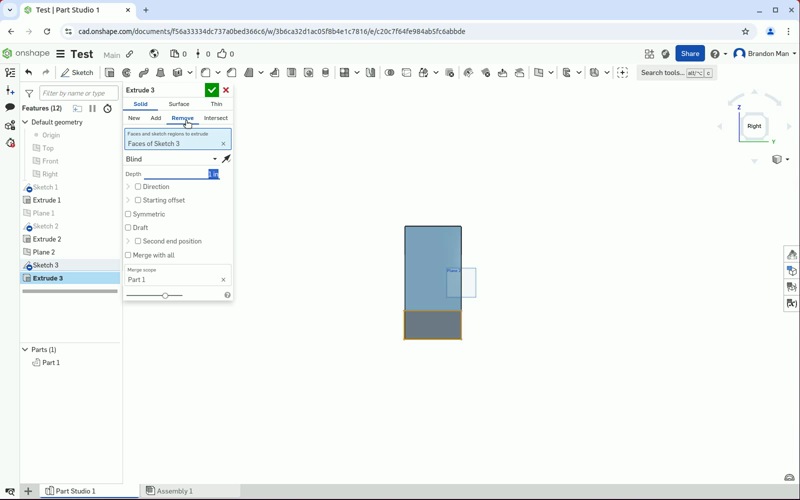
text(8.666)
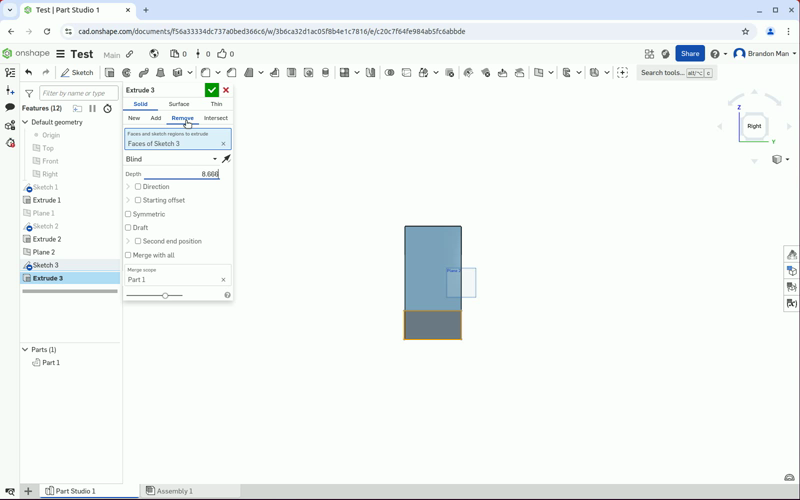
key(tab, 6)
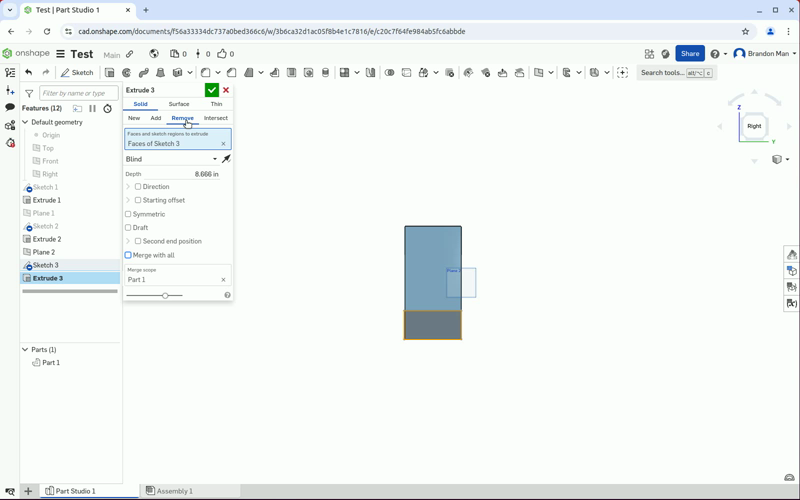
key(space)
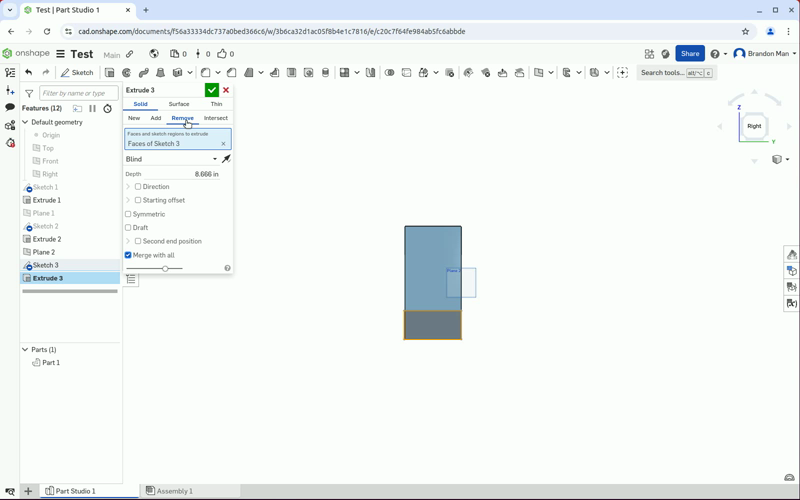
key(enter)
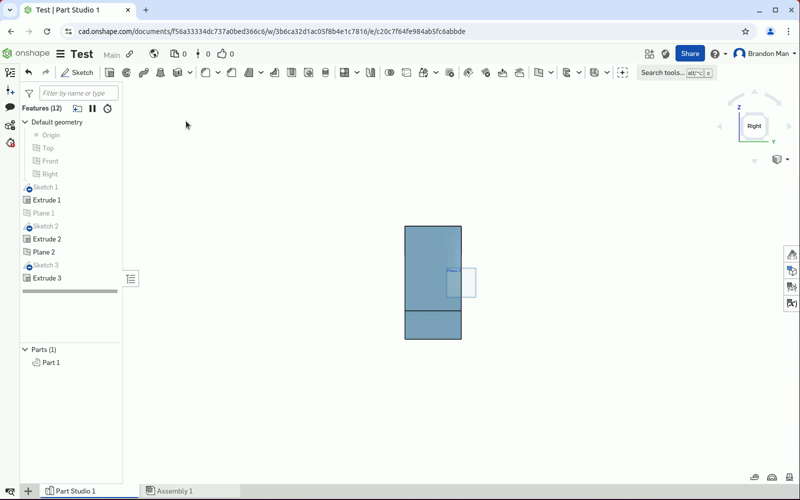
key(shift+h)
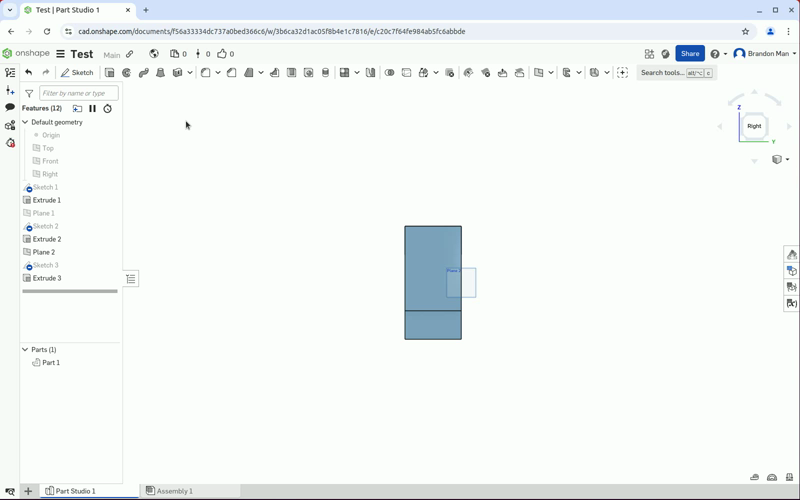
key(shift+h)
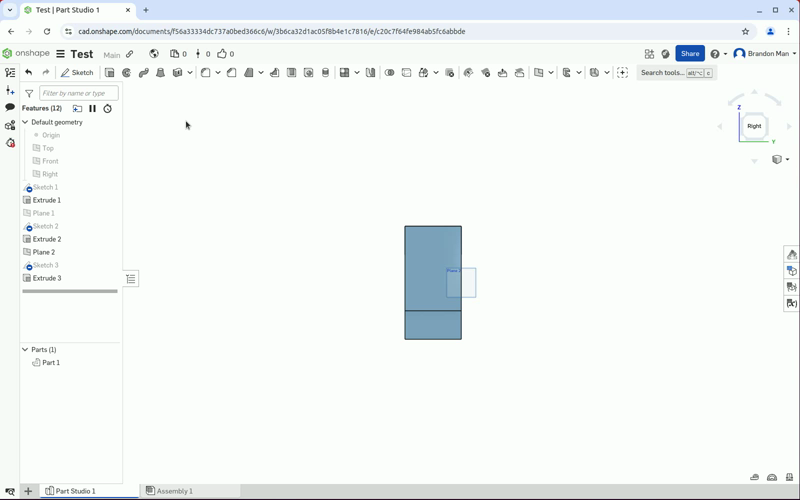
mouse_move(73, 189)
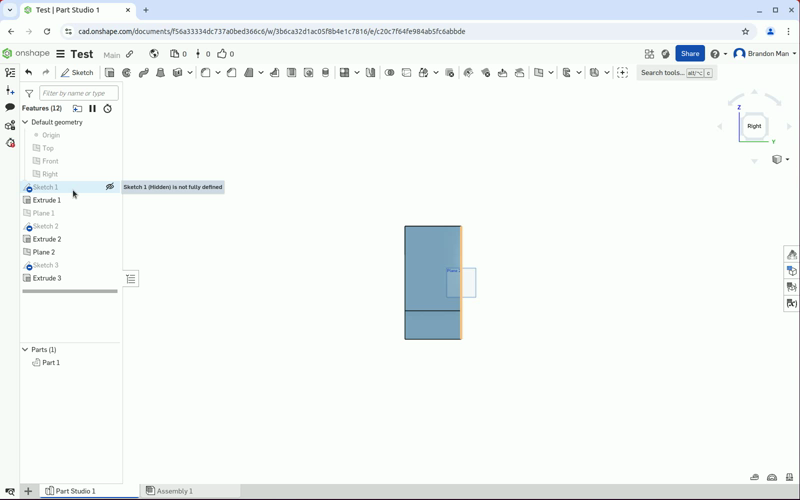
click(73, 189)
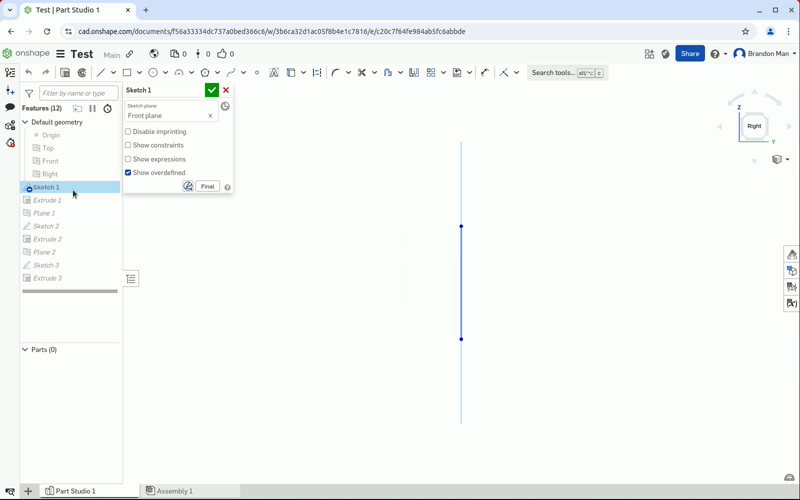
mouse_move(229, 92)
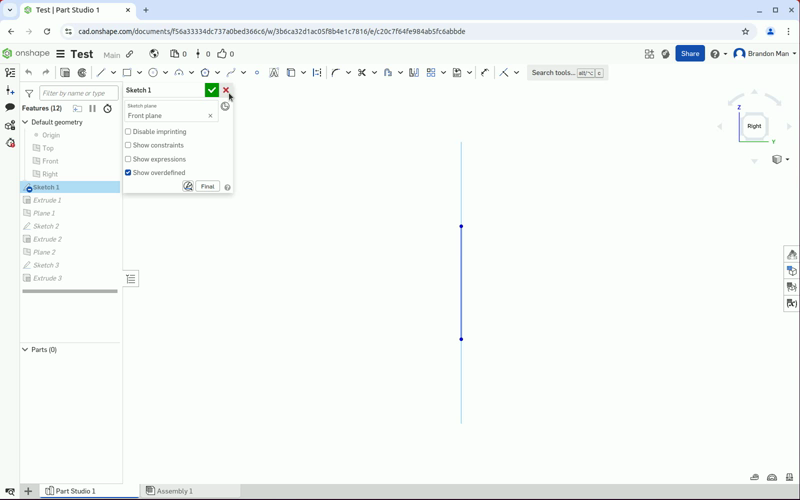
click(229, 92)
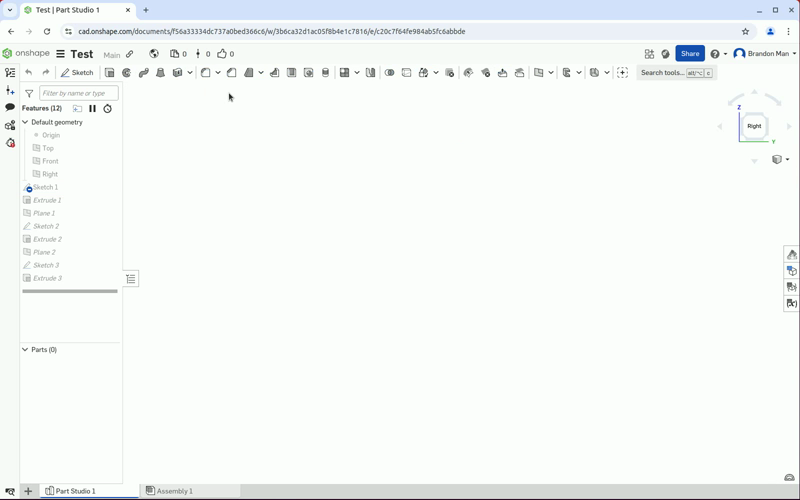
key(shift+s)
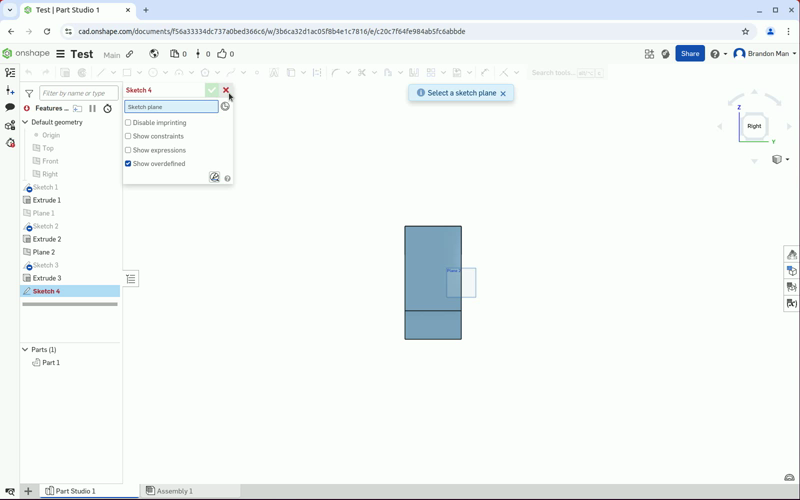
mouse_move(73, 254)
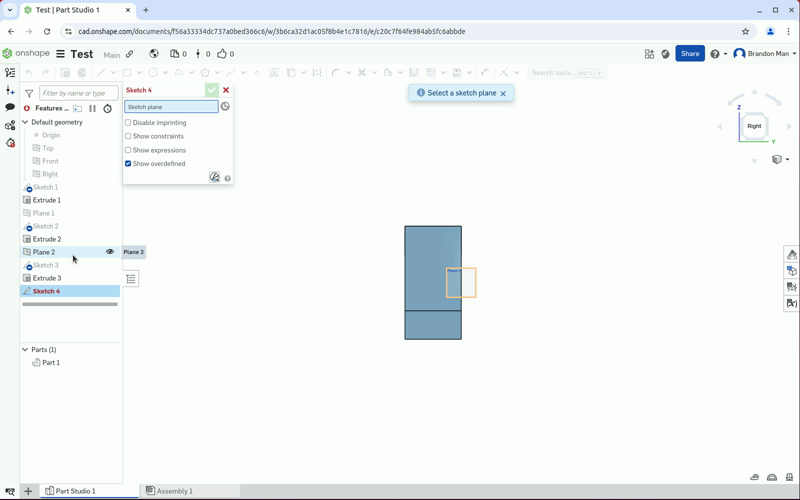
click(73, 254)
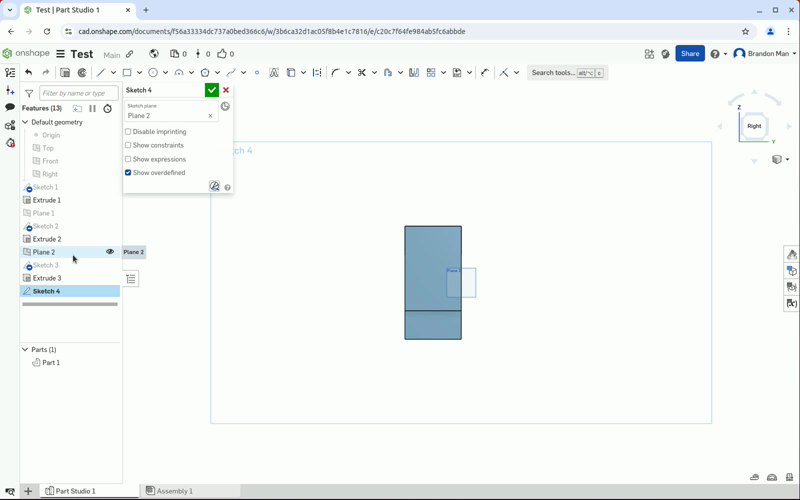
mouse_move(73, 352)
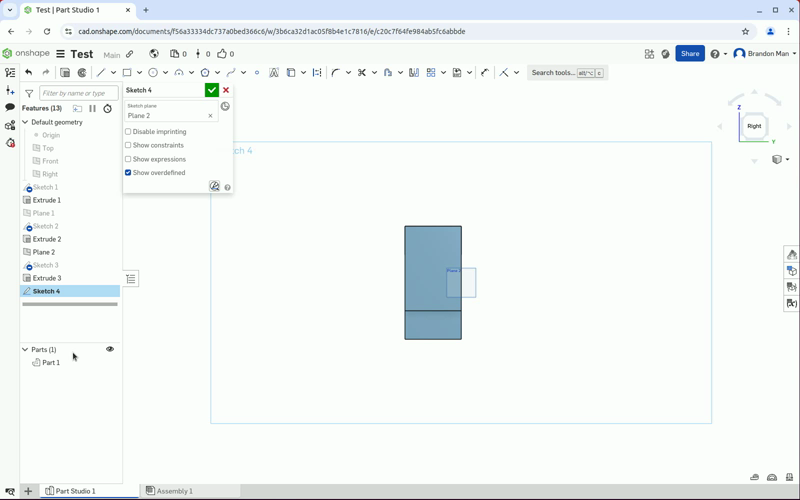
key(y)
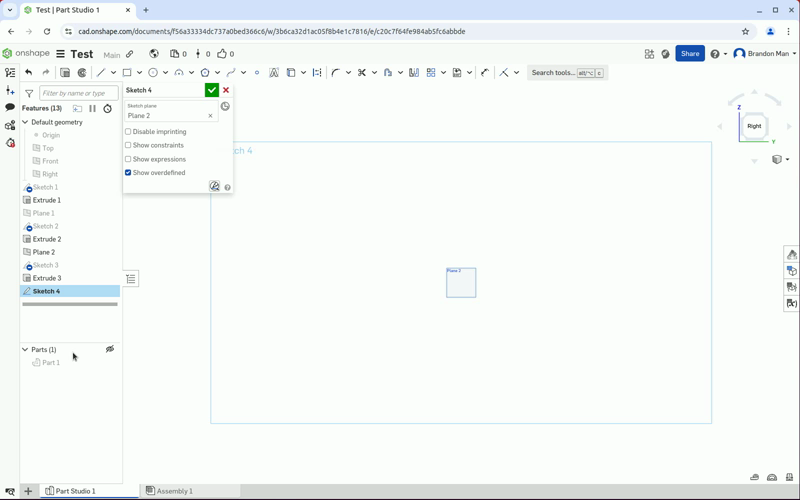
key(c)
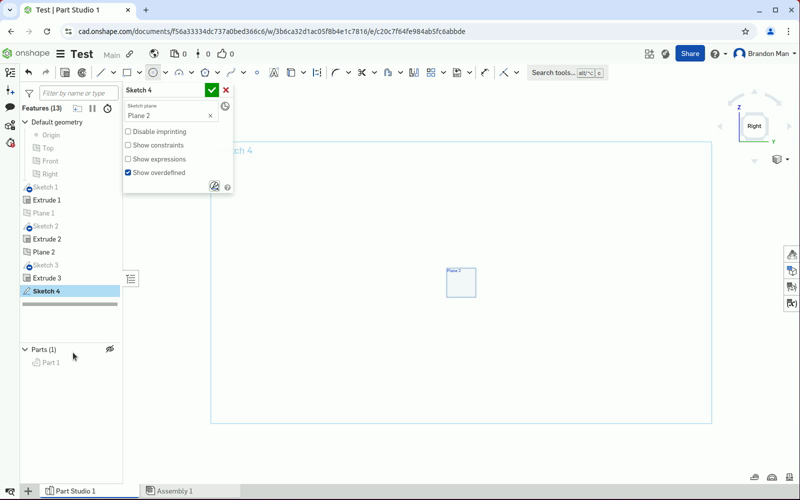
key_down(shift)
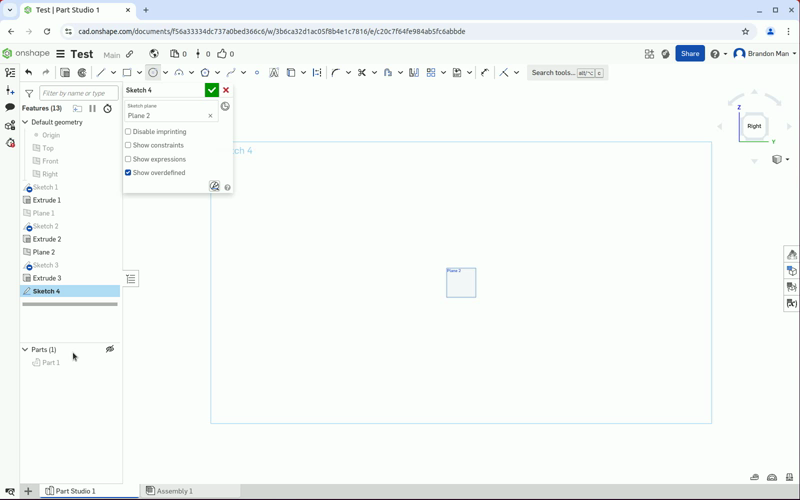
mouse_move(433, 282)
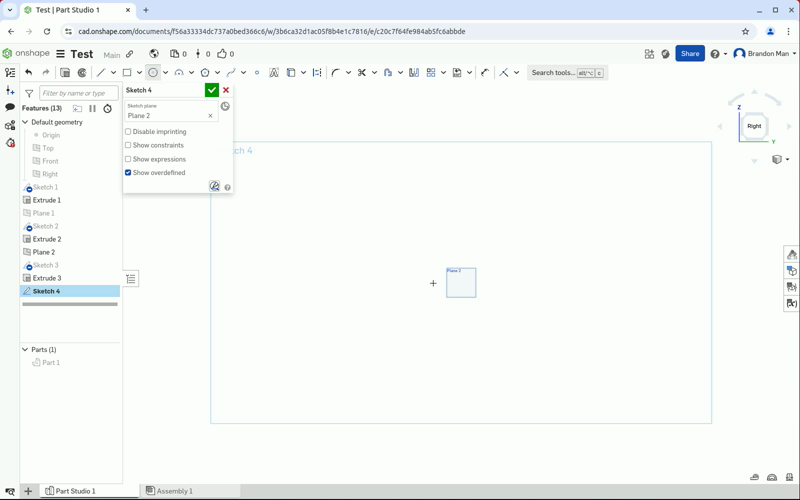
click(433, 282)
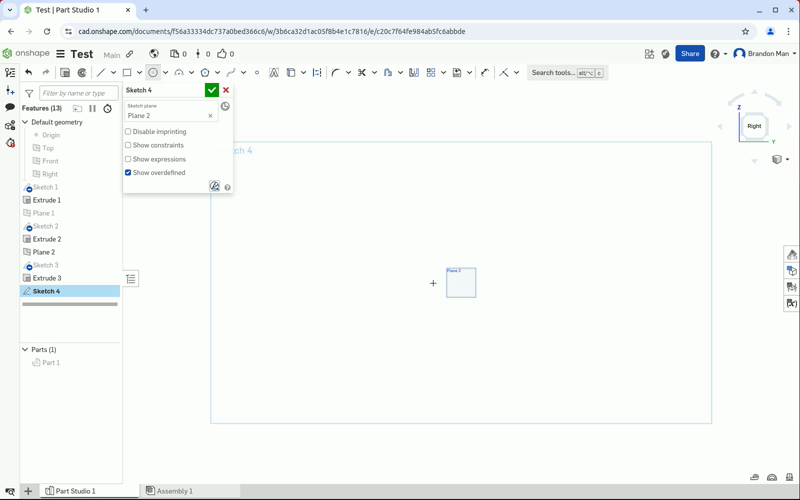
key_up(shift)
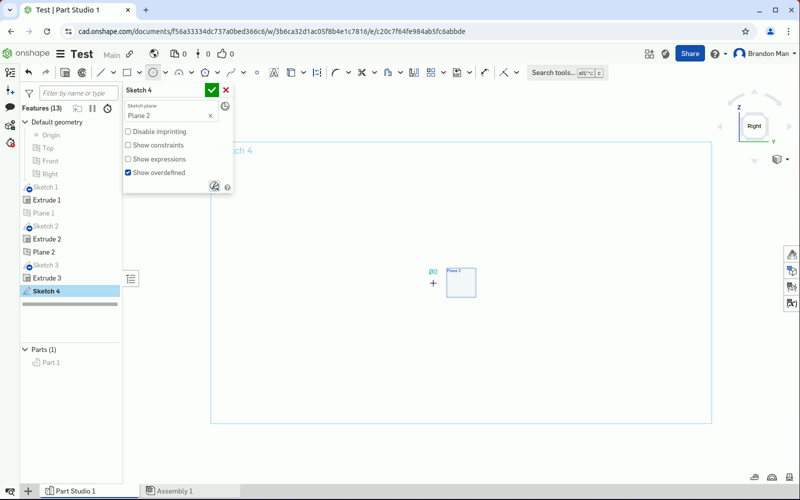
mouse_move(447, 282)
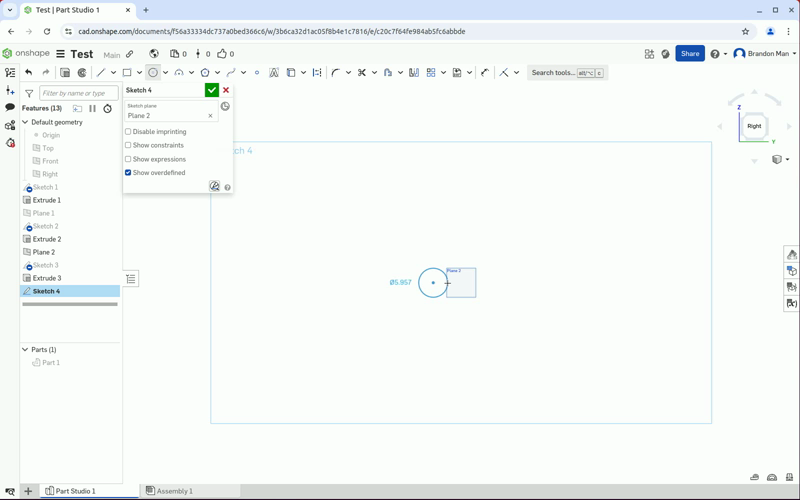
click(447, 282)
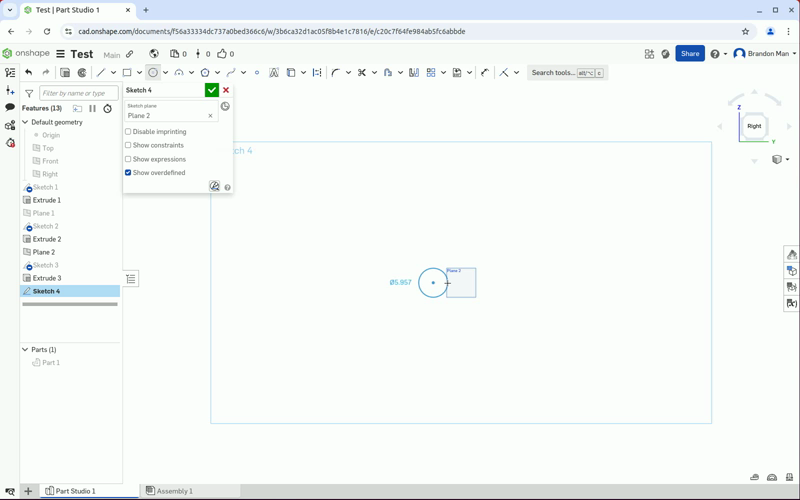
key(esc)
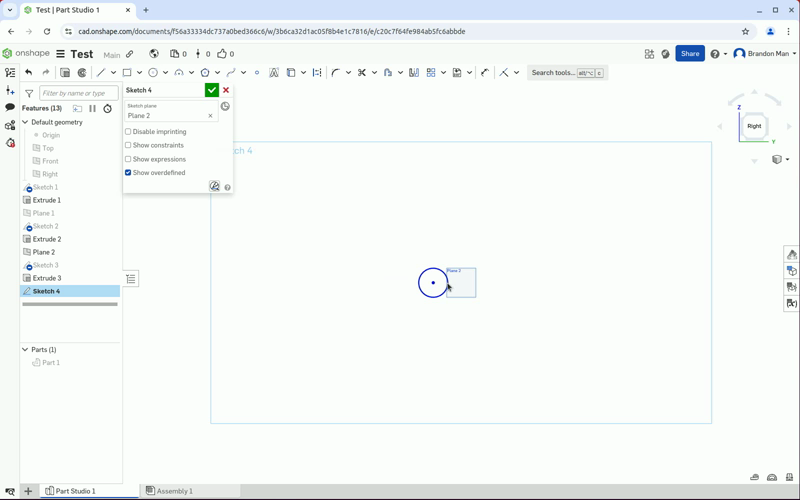
mouse_move(429, 290)
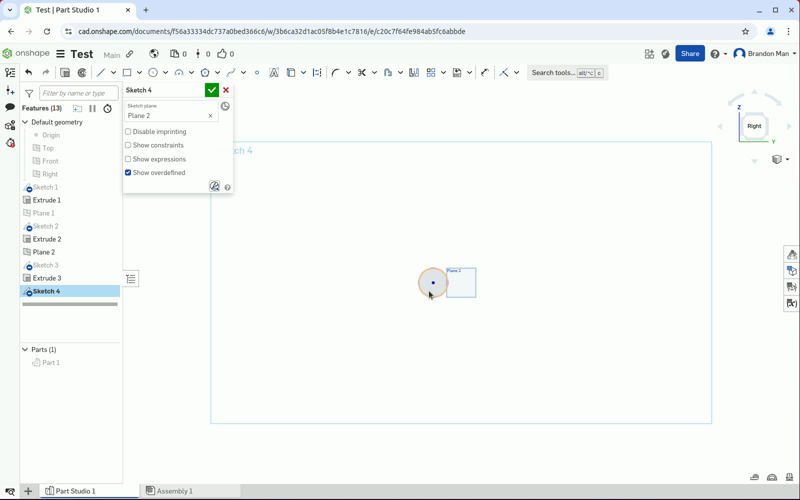
scroll(6)
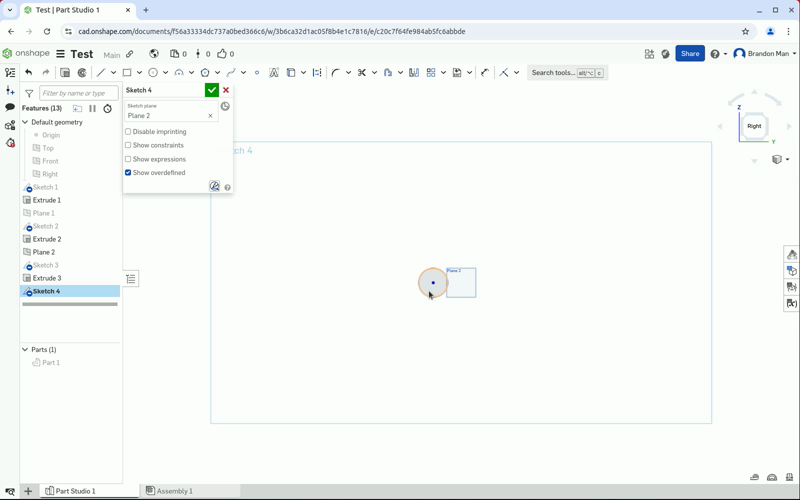
scroll(6)
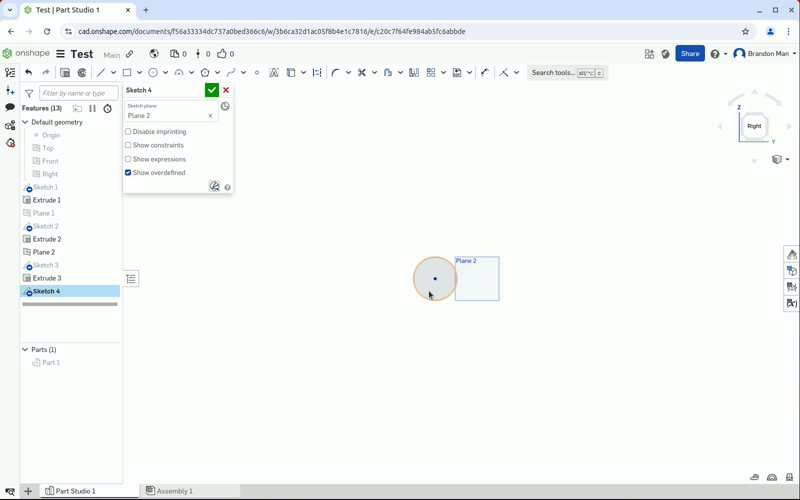
scroll(6)
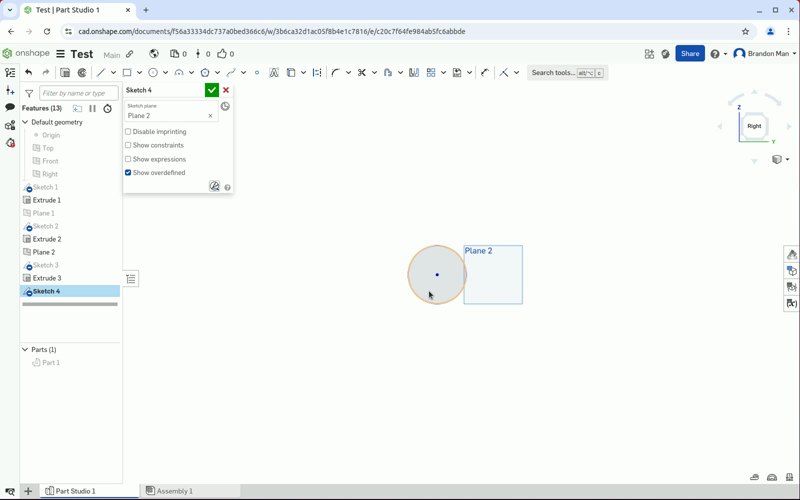
scroll(6)
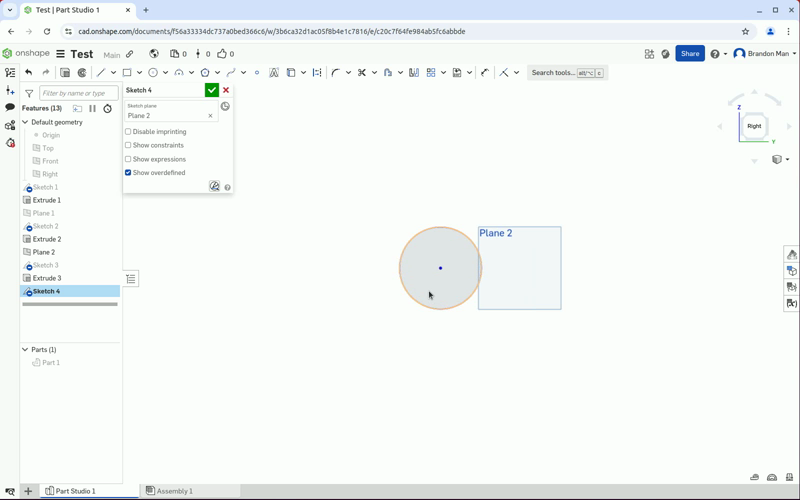
scroll(6)
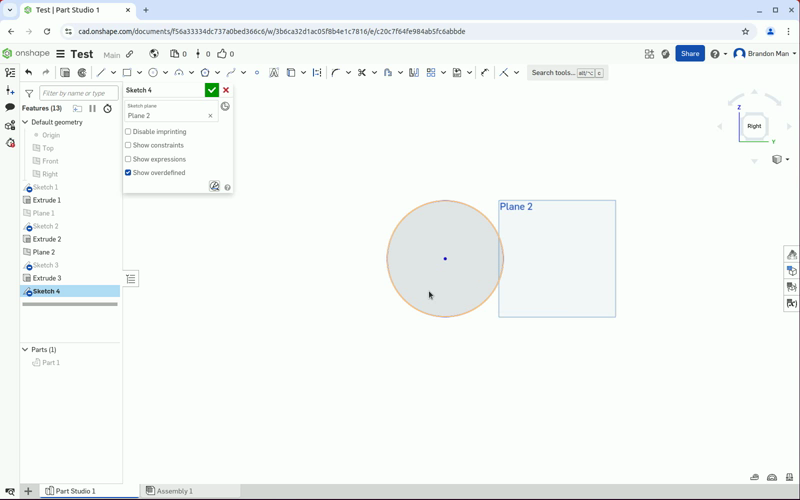
scroll(6)
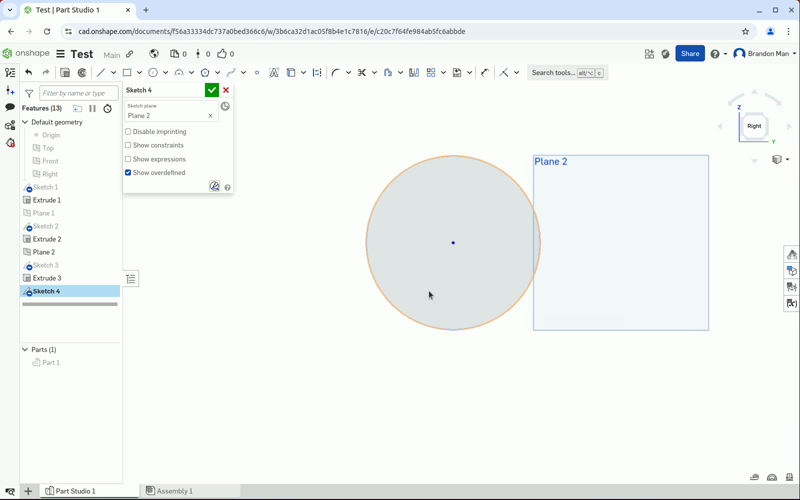
scroll(6)
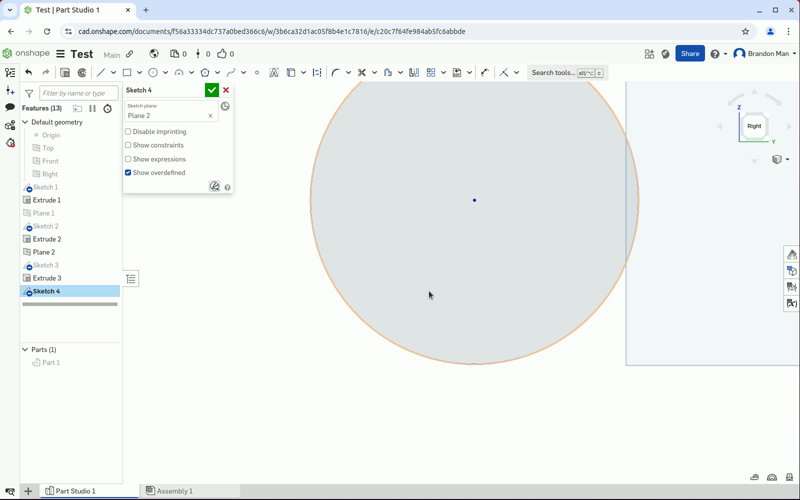
click(429, 290)
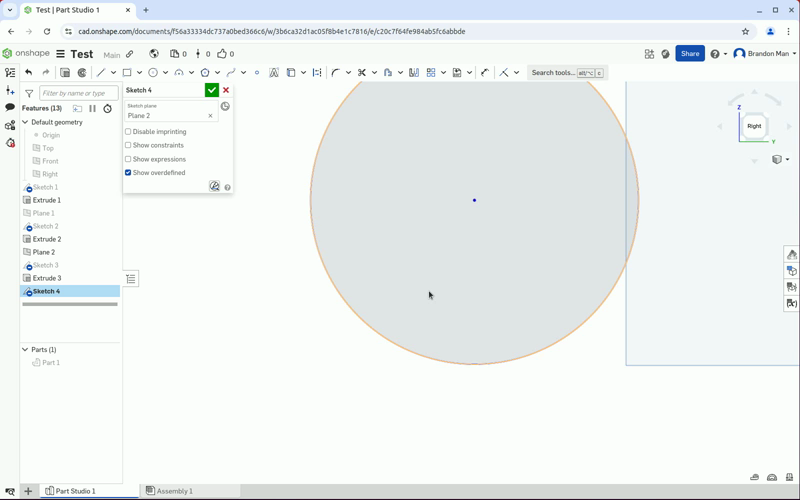
scroll(-6)
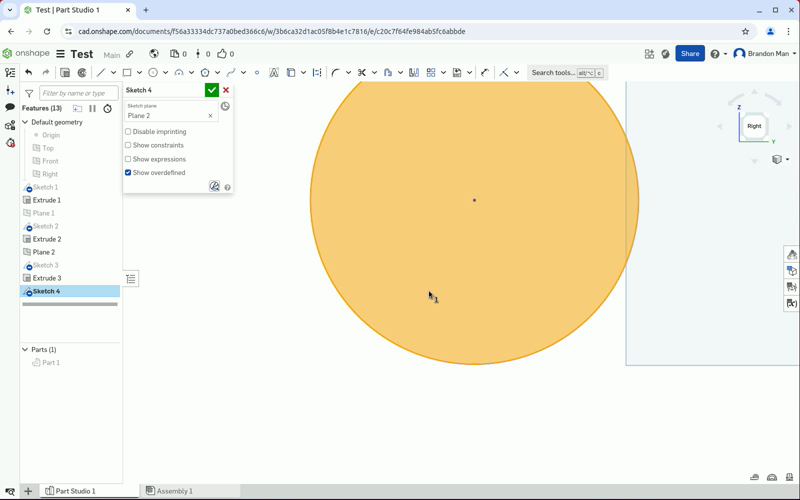
scroll(-6)
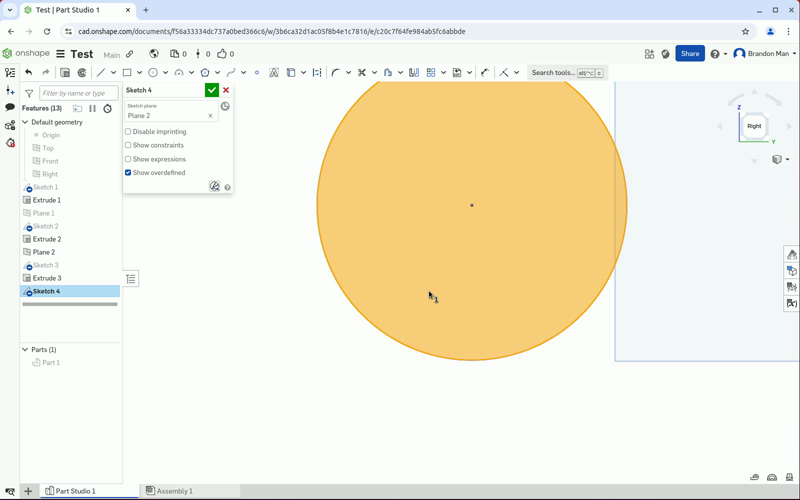
scroll(-6)
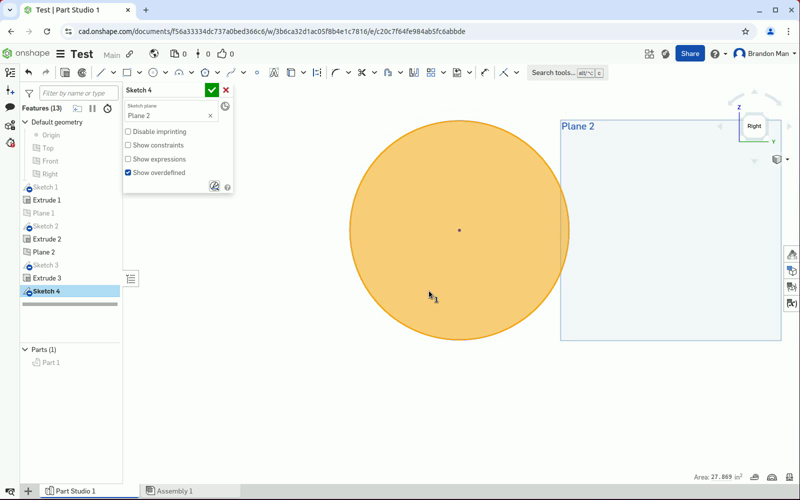
scroll(-6)
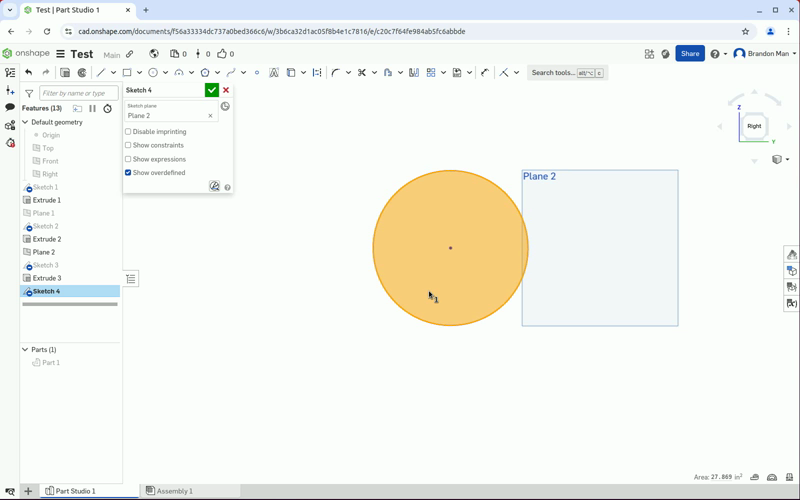
scroll(-6)
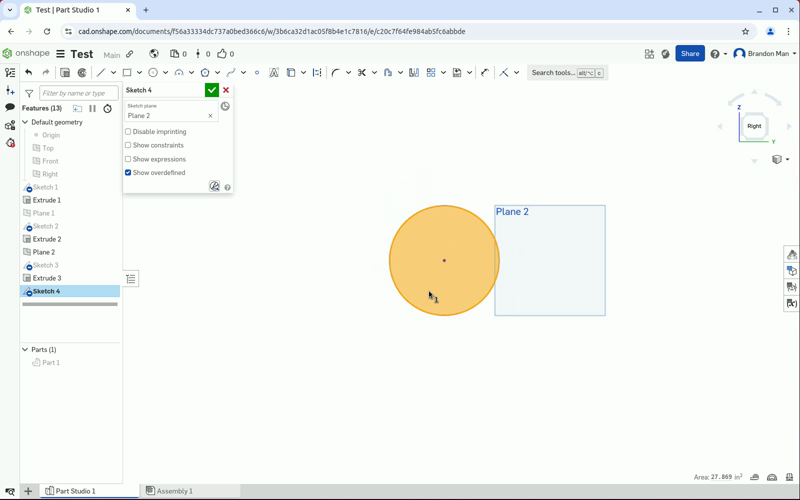
scroll(-6)
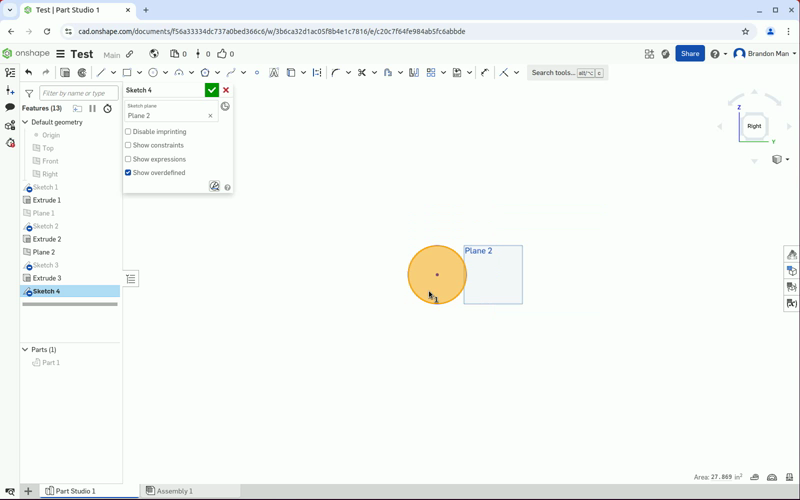
scroll(-6)
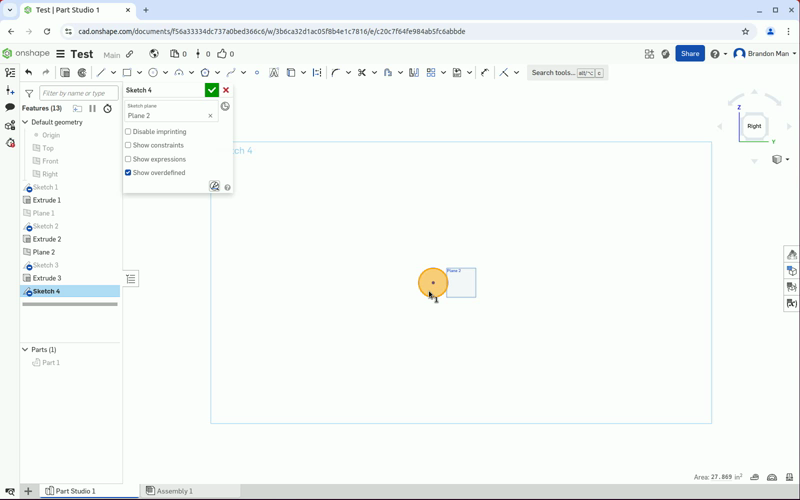
mouse_move(73, 352)
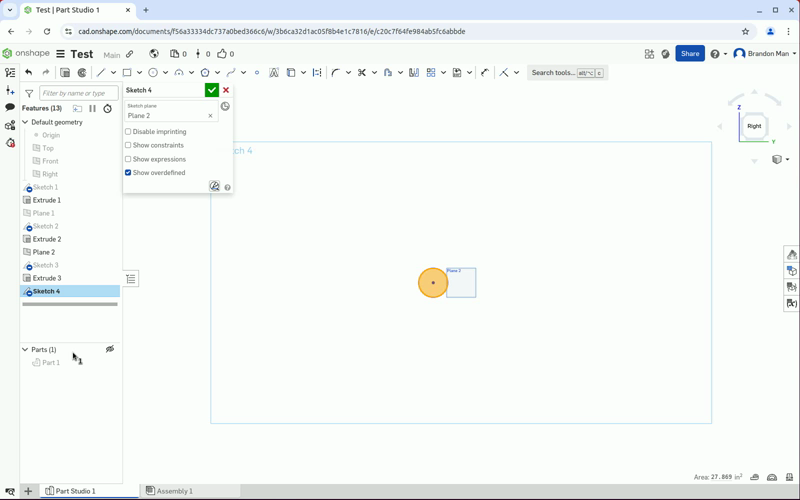
key(shift+y)
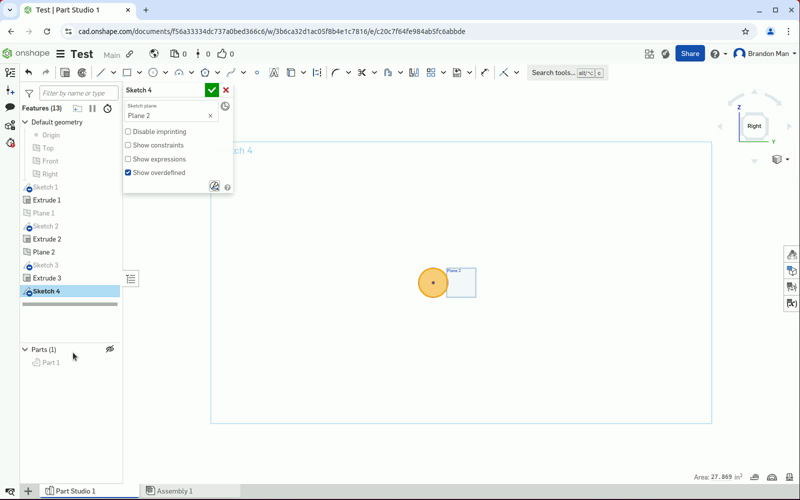
key(shift+e)
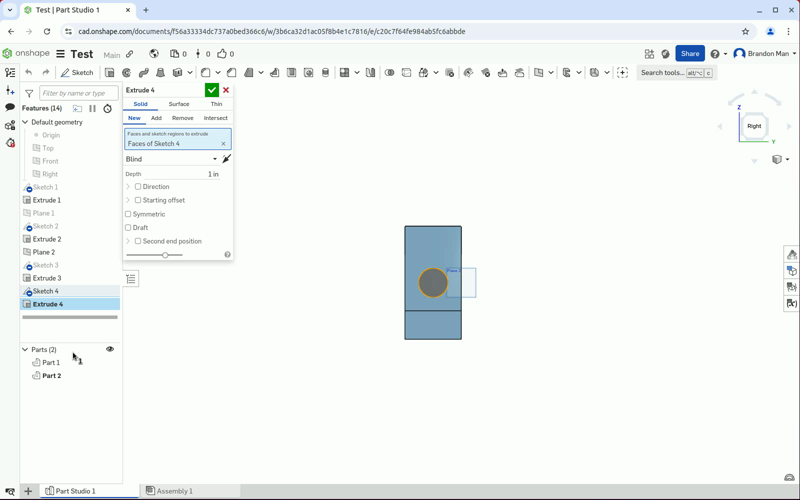
mouse_move(143, 106)
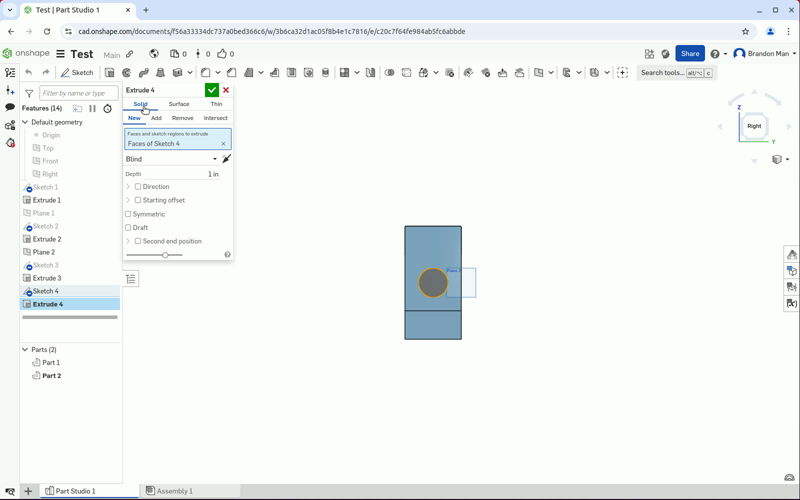
click(143, 106)
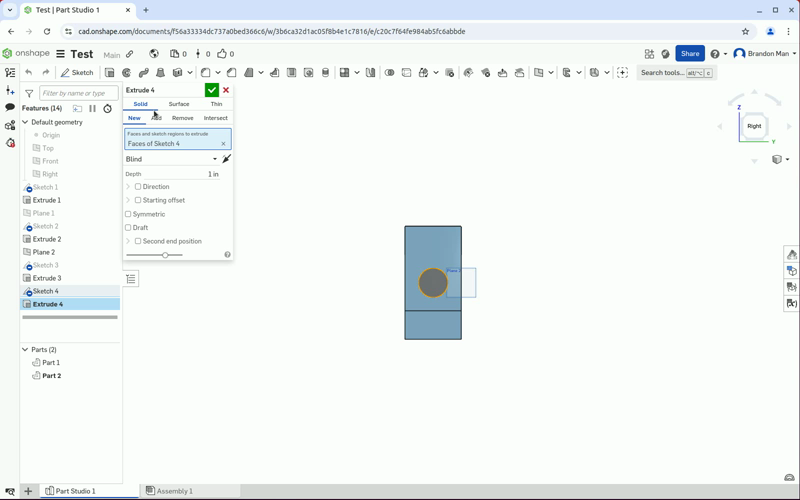
mouse_move(186, 120)
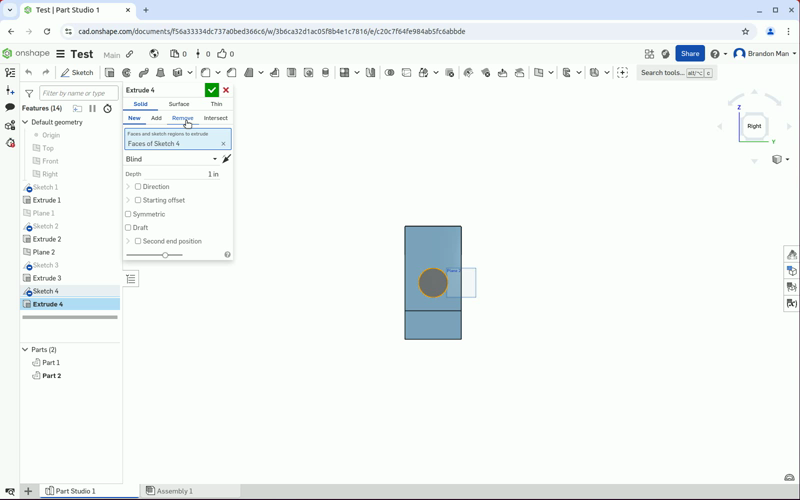
click(186, 120)
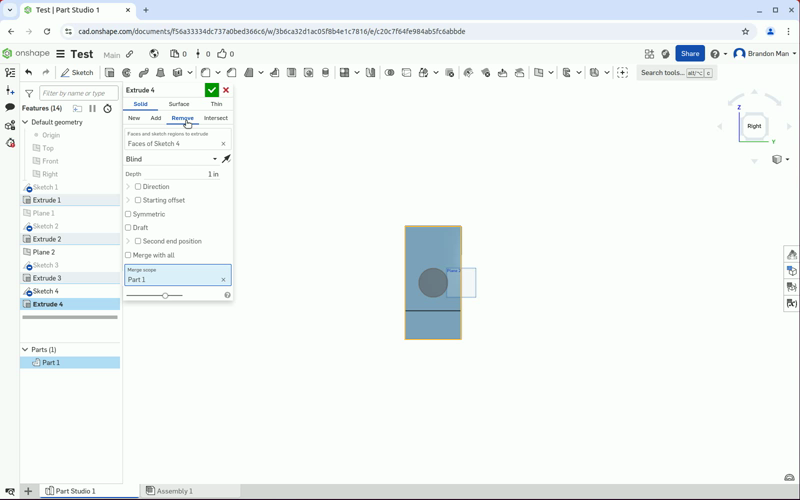
key(tab, 4)
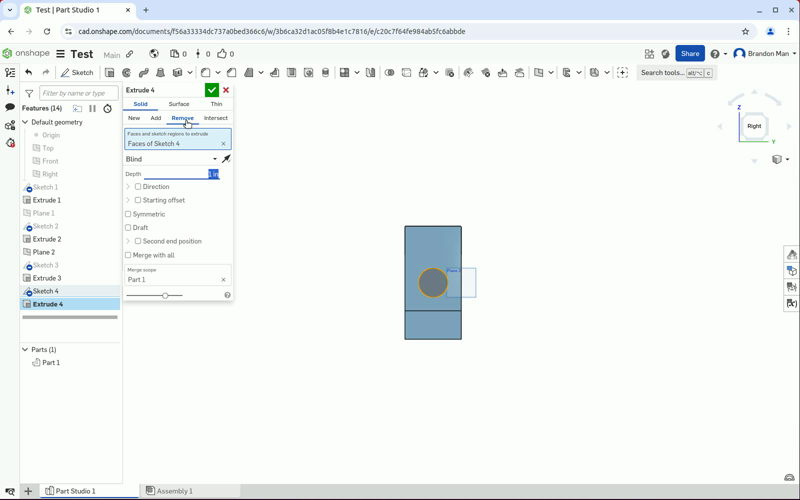
text(30.811)
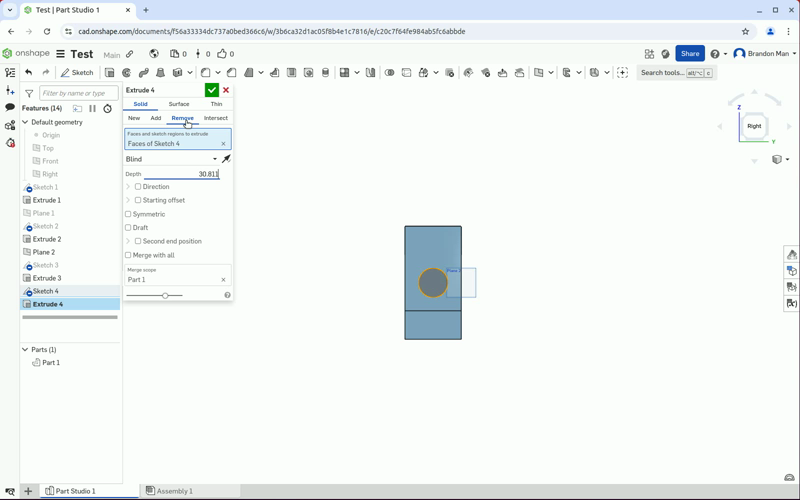
key(tab, 6)
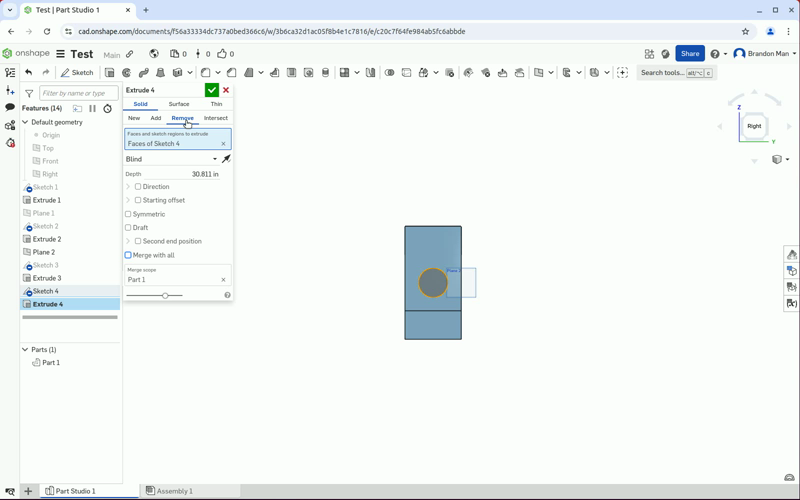
key(space)
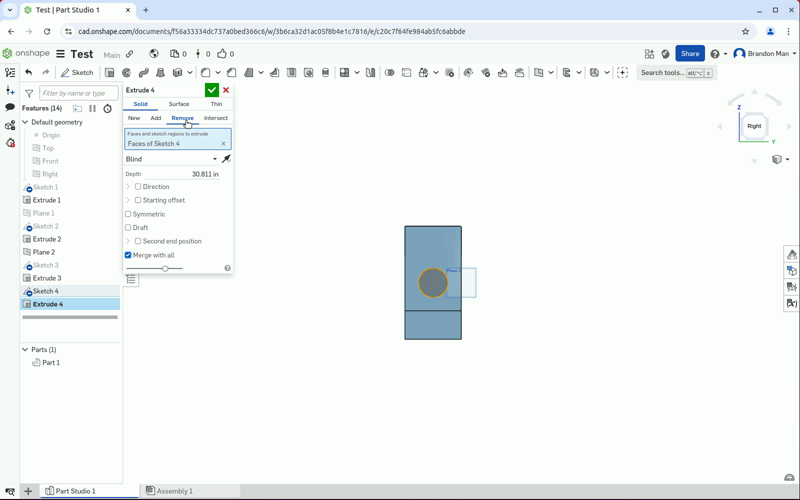
key(enter)
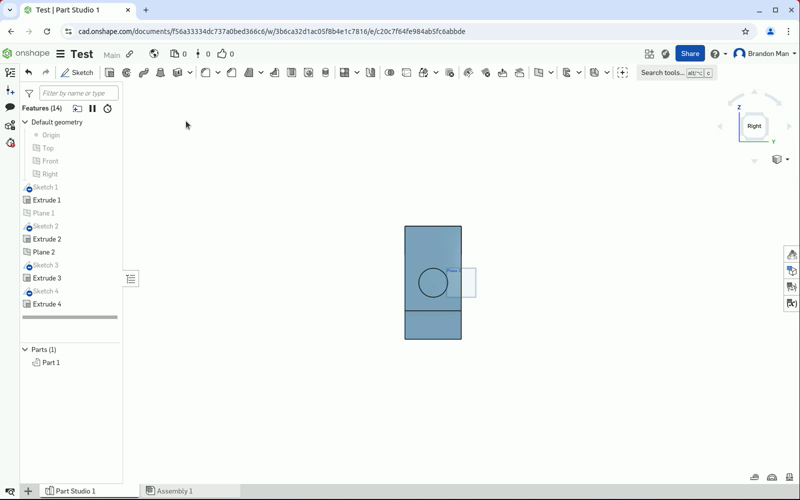
key(shift+h)
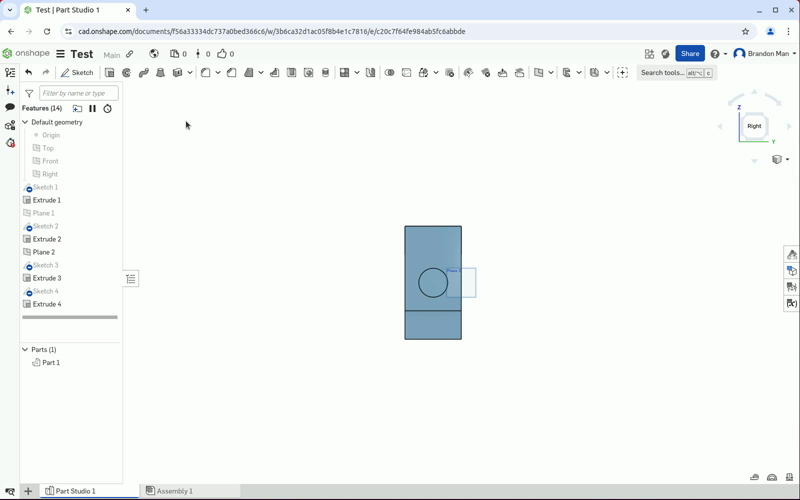
key(shift+h)
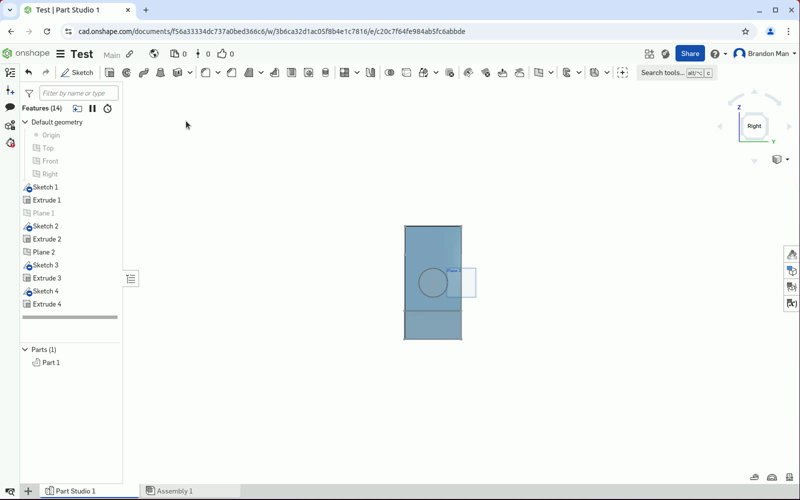
key(shift+7)
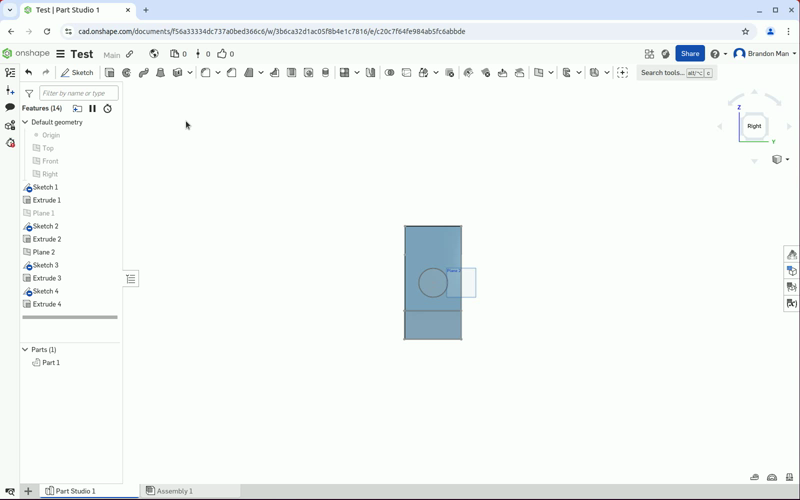
key(right, 2)
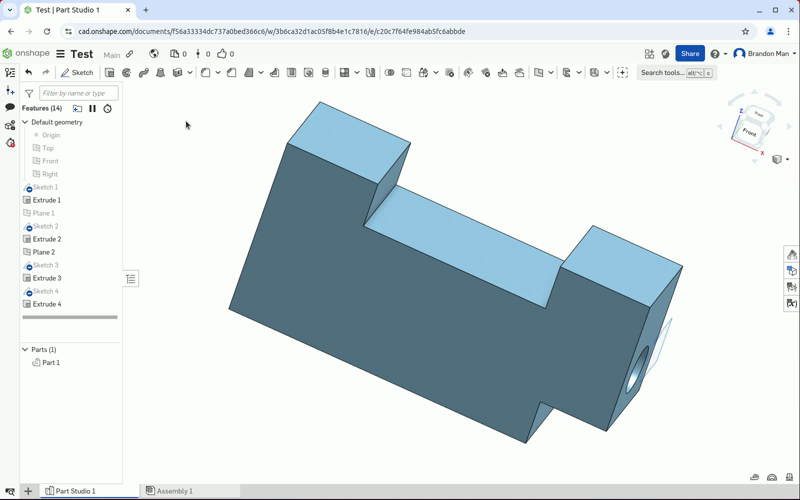
key(down, 2)
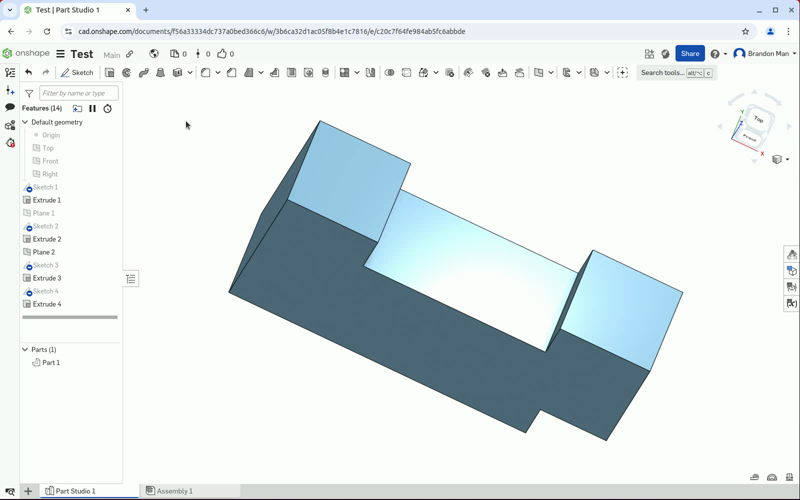
key(up, 2)
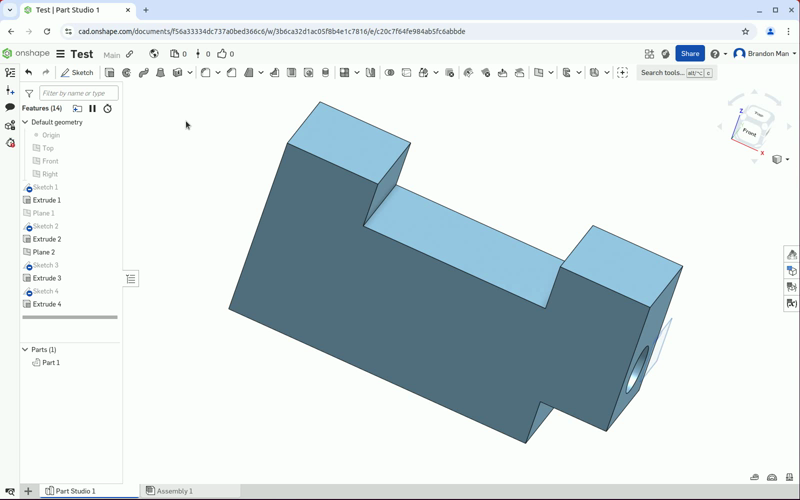
key(left, 2)
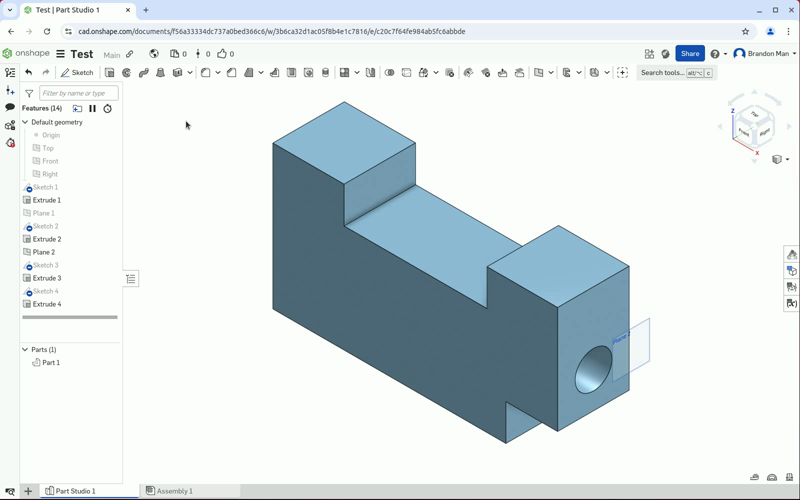
mouse_move(73, 189)
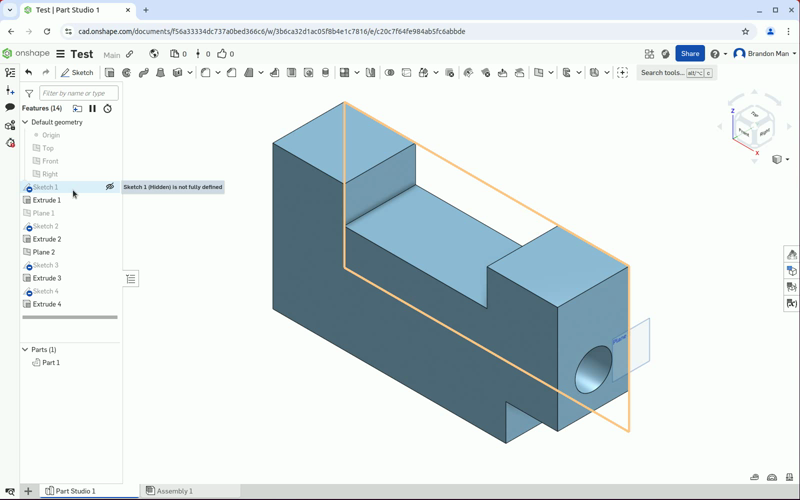
click(73, 189)